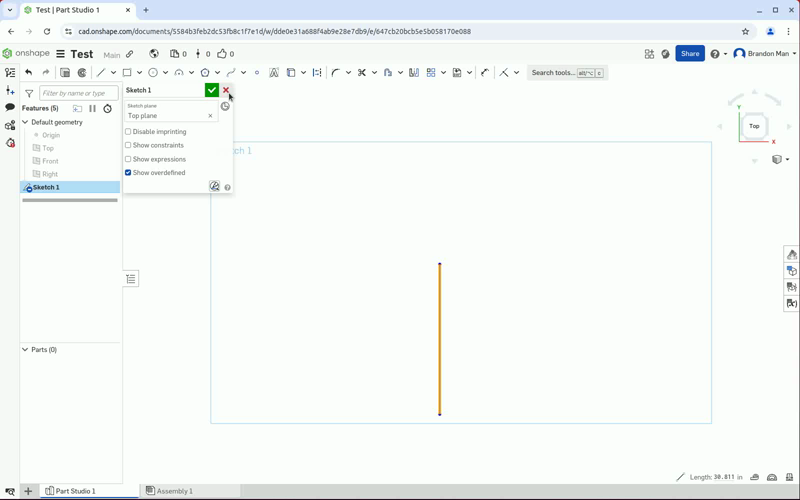
key(shift+h)
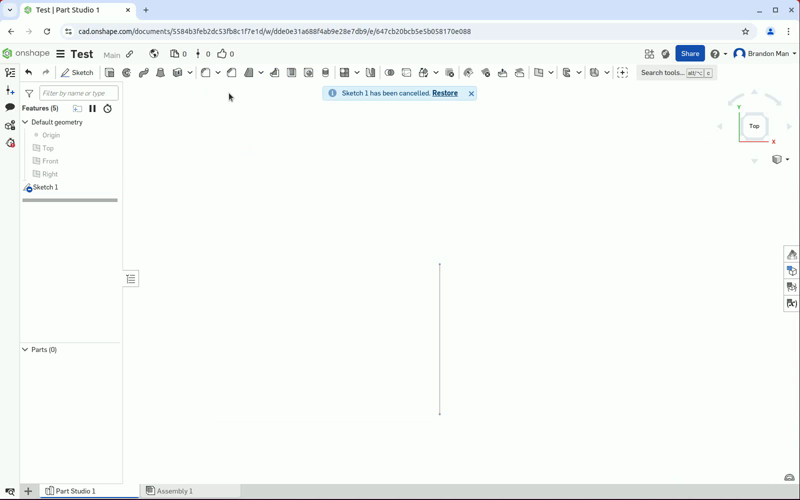
key(shift+s)
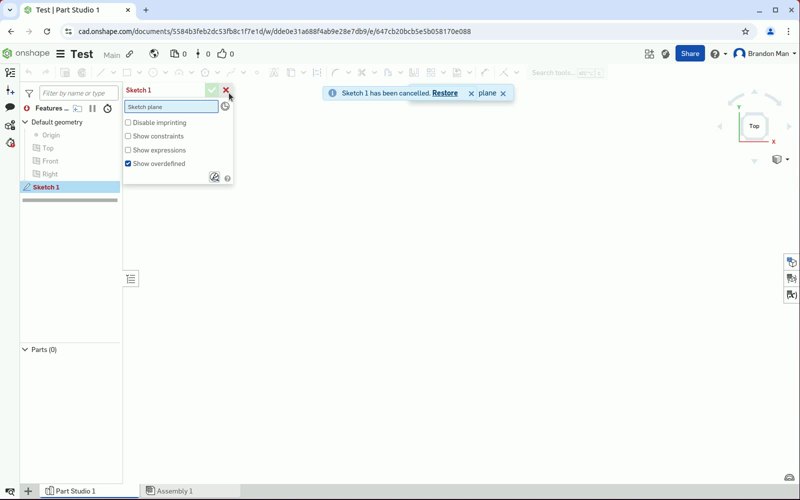
mouse_move(73, 150)
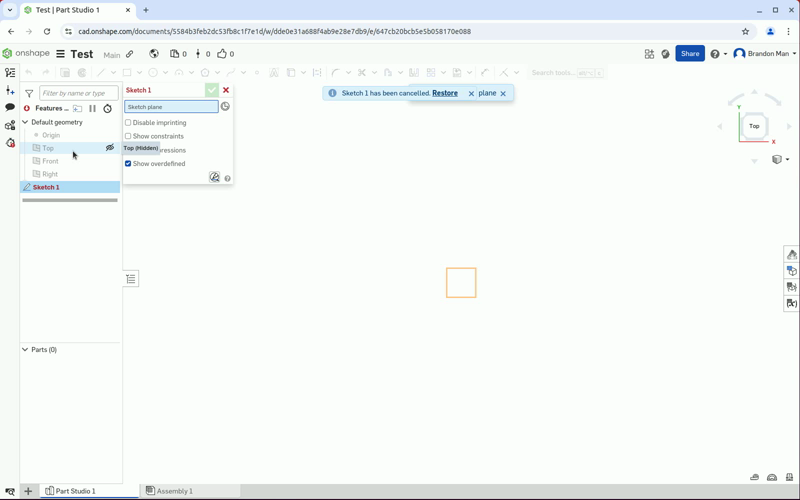
click(73, 150)
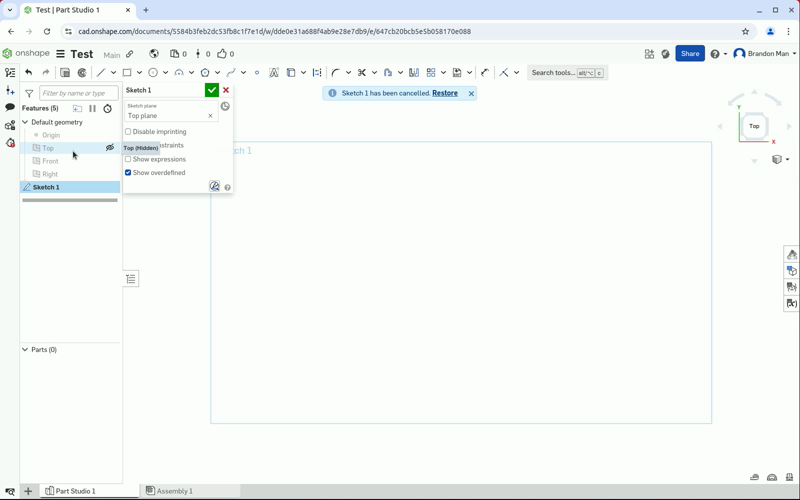
mouse_move(73, 352)
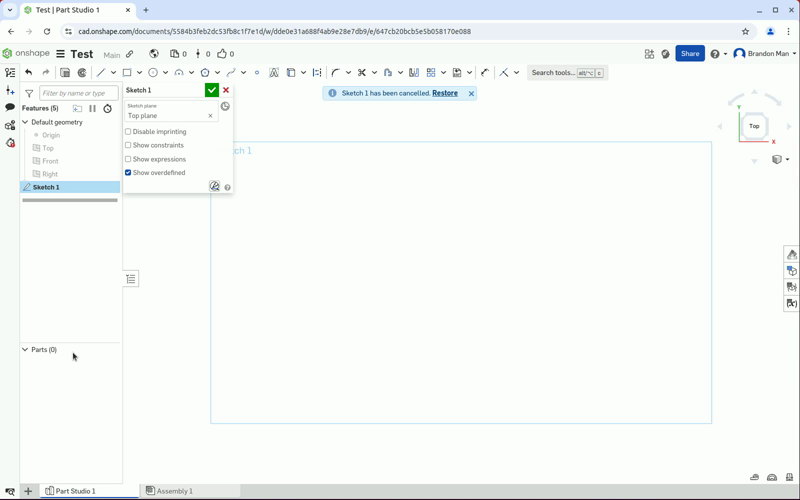
key(y)
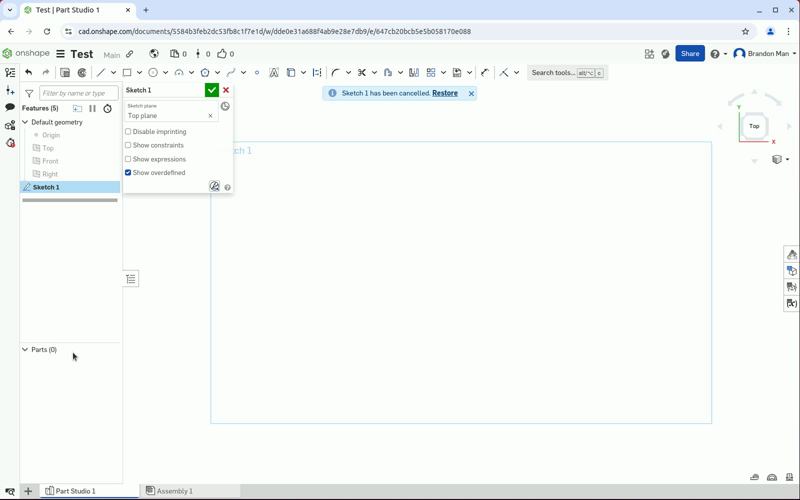
key(c)
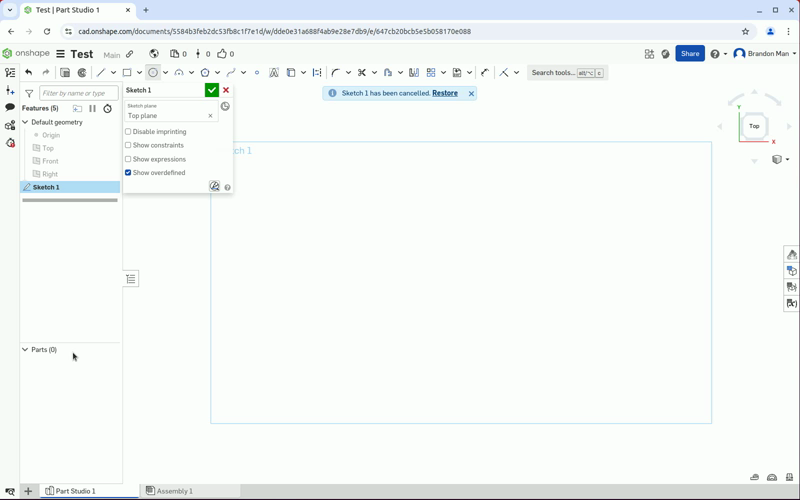
key_down(shift)
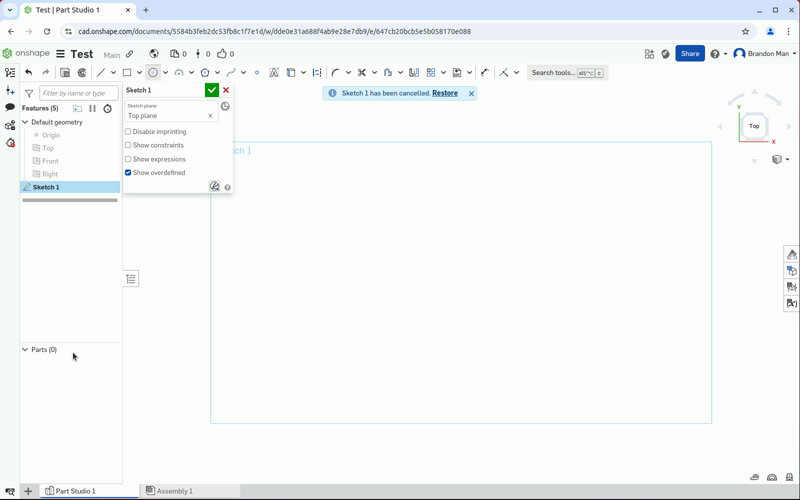
mouse_move(461, 282)
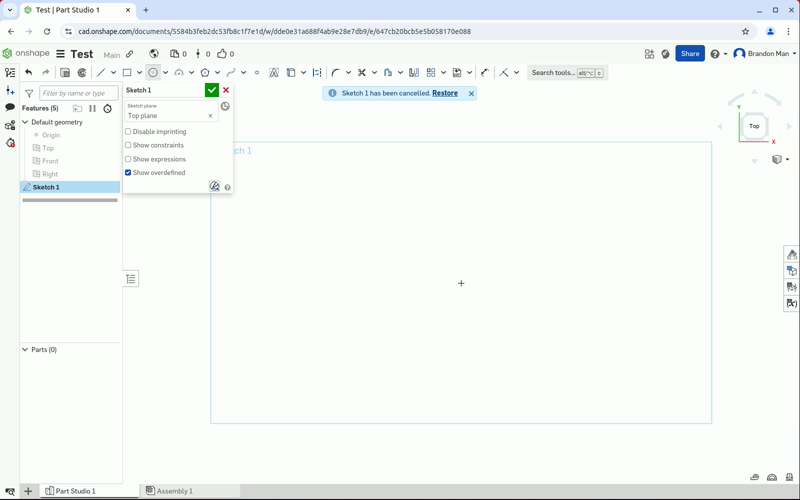
click(461, 282)
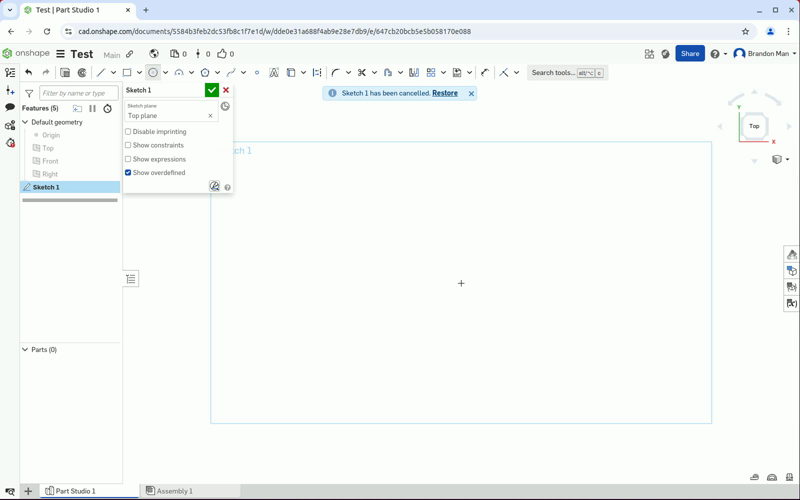
key_up(shift)
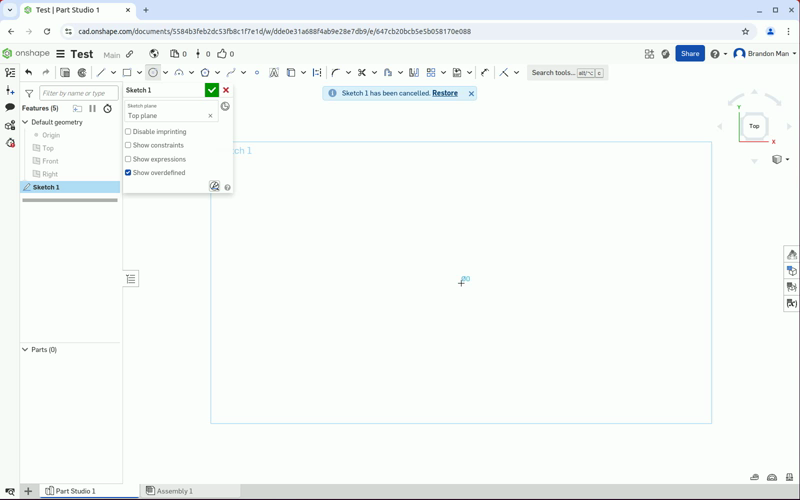
mouse_move(574, 282)
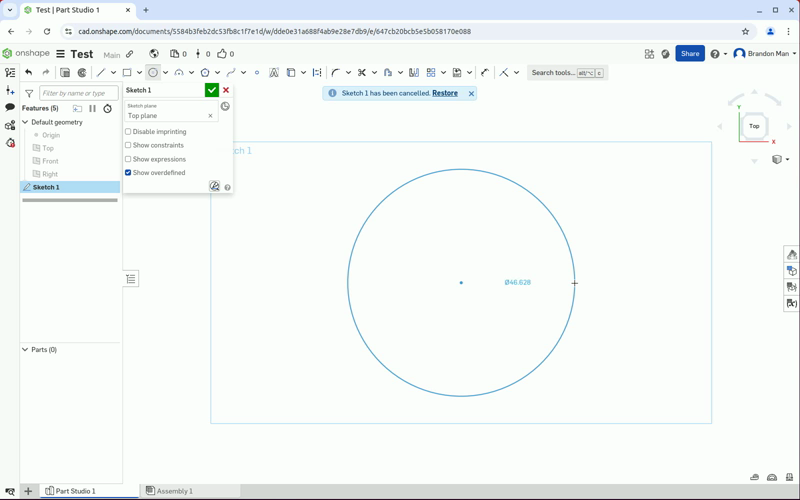
click(574, 282)
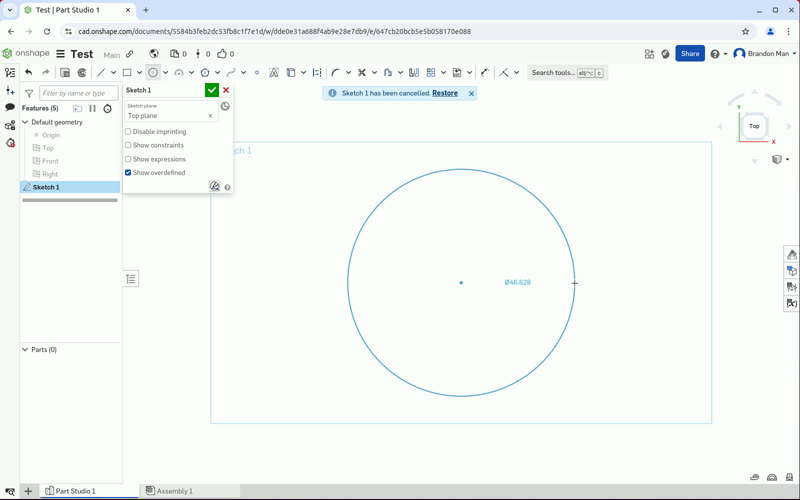
key(esc)
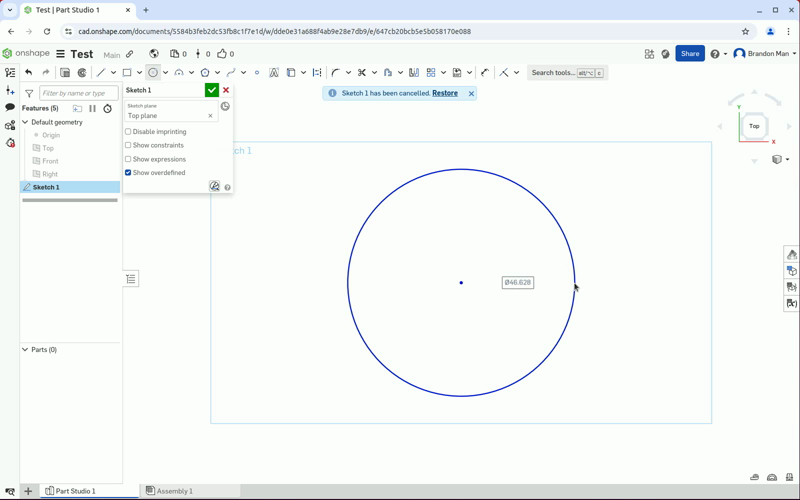
key(l)
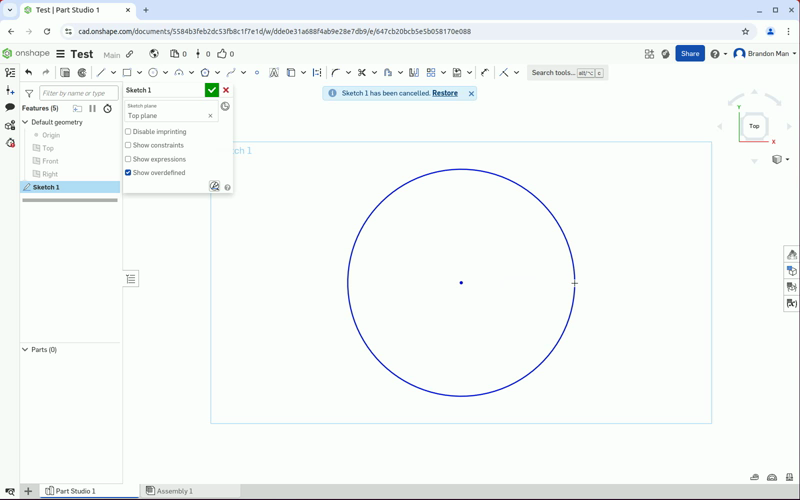
key_down(shift)
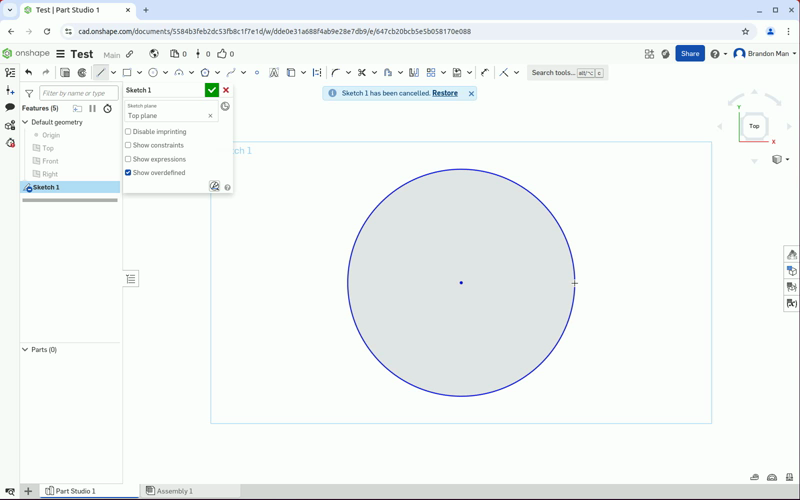
mouse_move(369, 301)
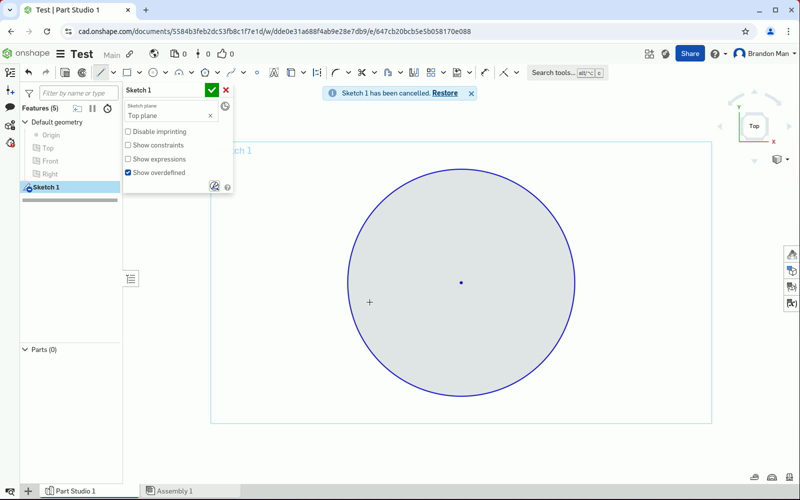
click(369, 301)
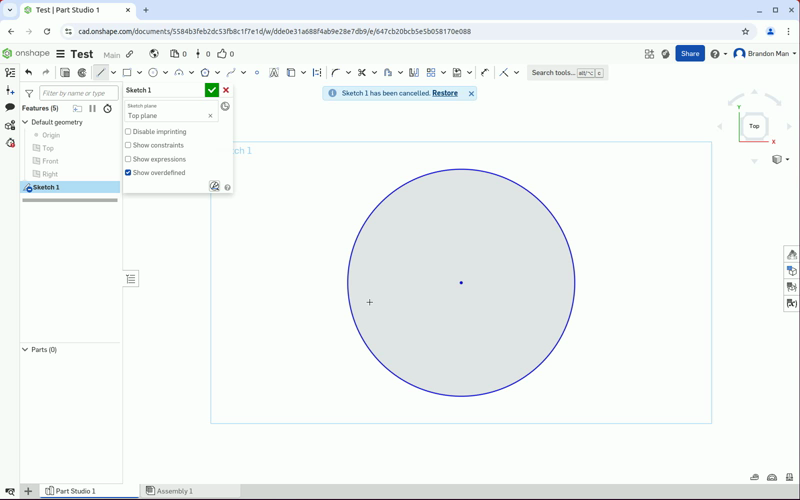
key_up(shift)
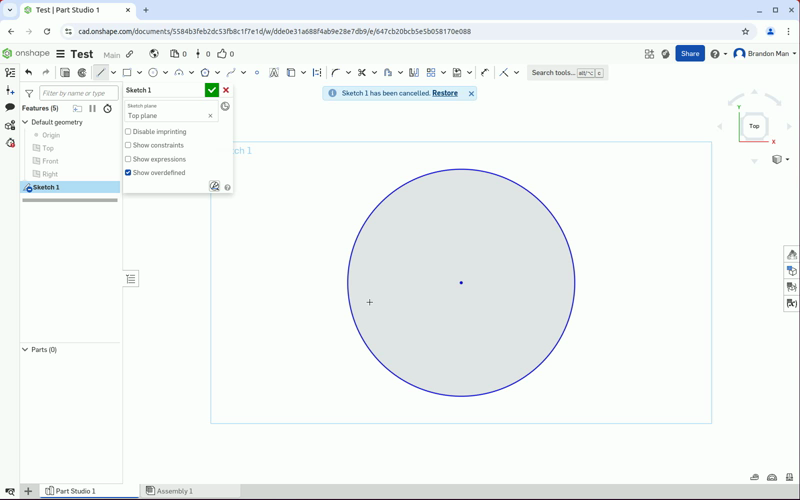
key_down(shift)
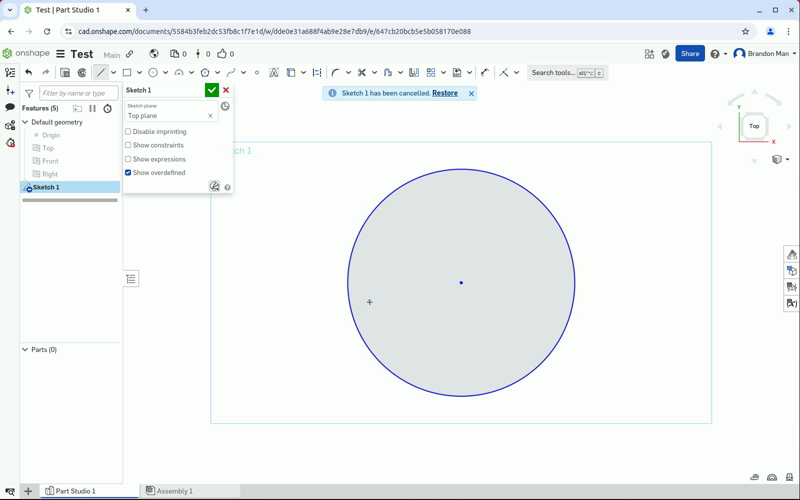
mouse_move(399, 301)
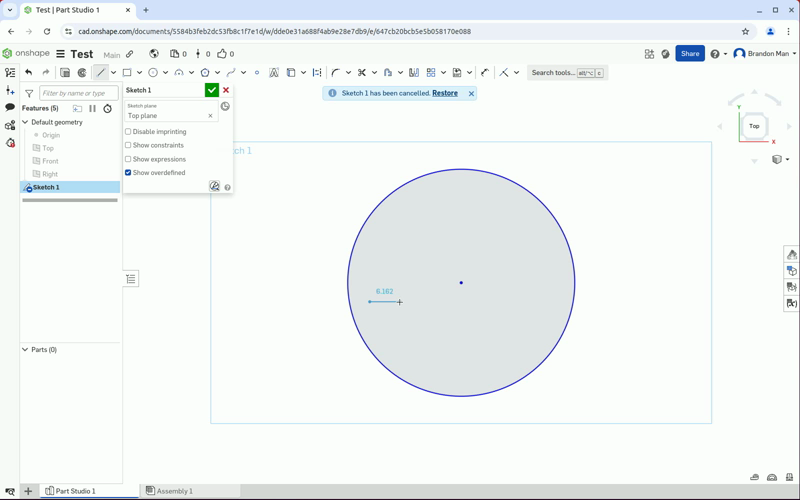
mouse_move(423, 301)
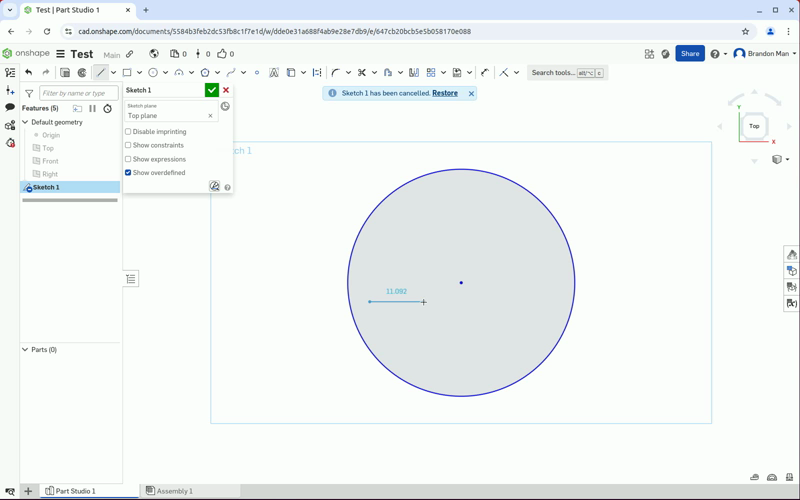
click(423, 301)
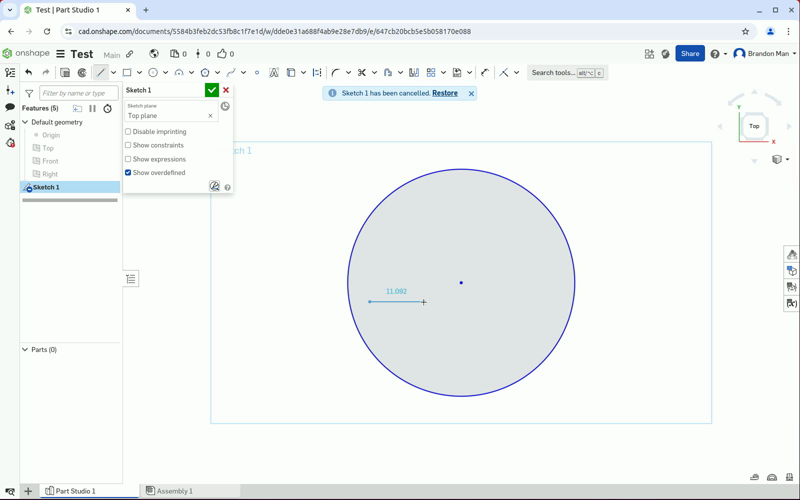
key_up(shift)
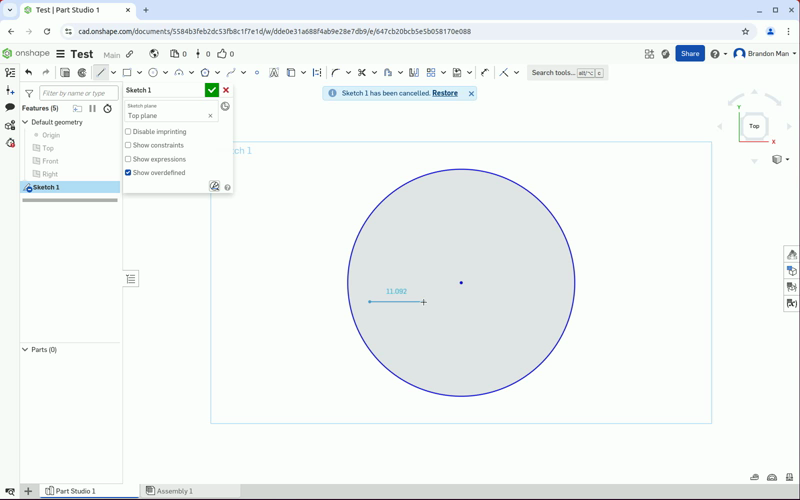
key_down(shift)
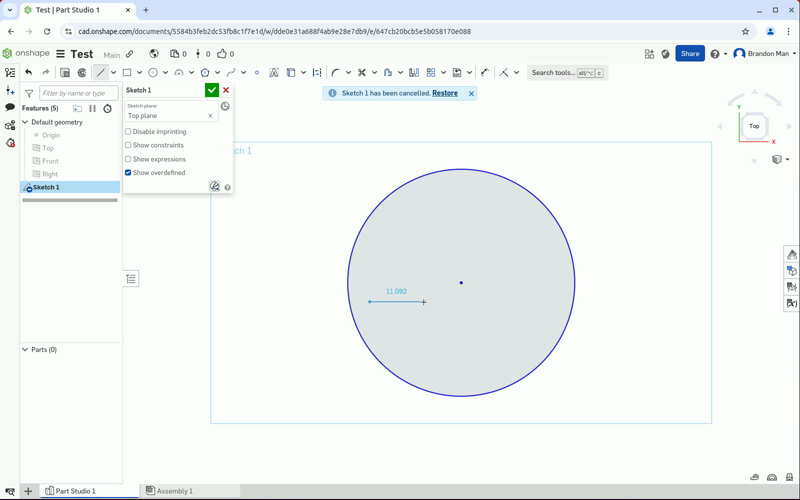
mouse_move(453, 301)
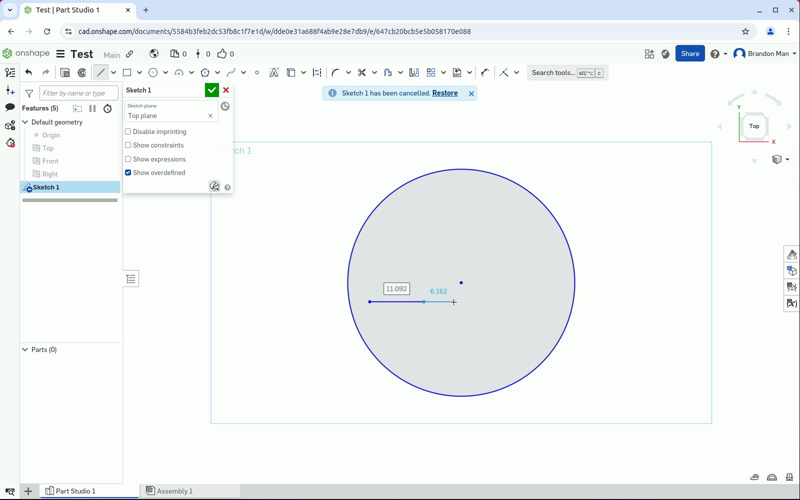
mouse_move(423, 264)
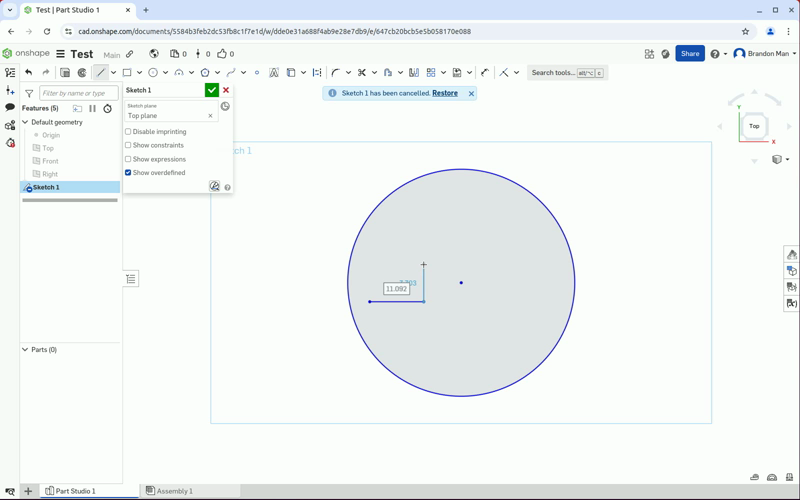
click(423, 264)
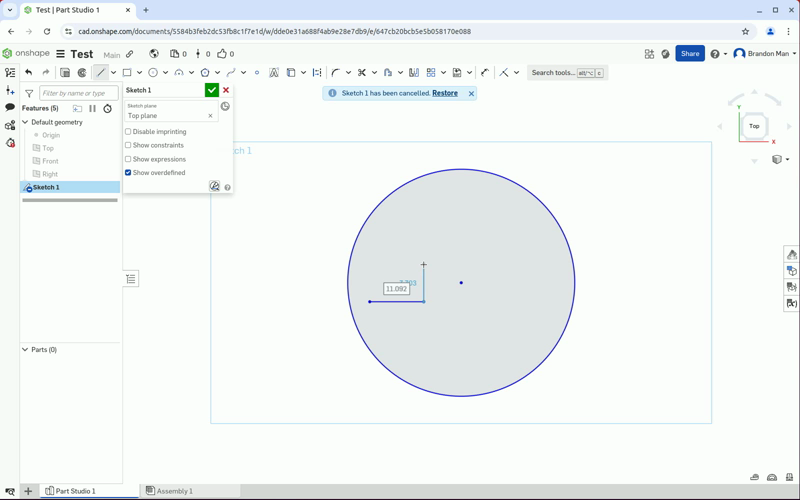
key_up(shift)
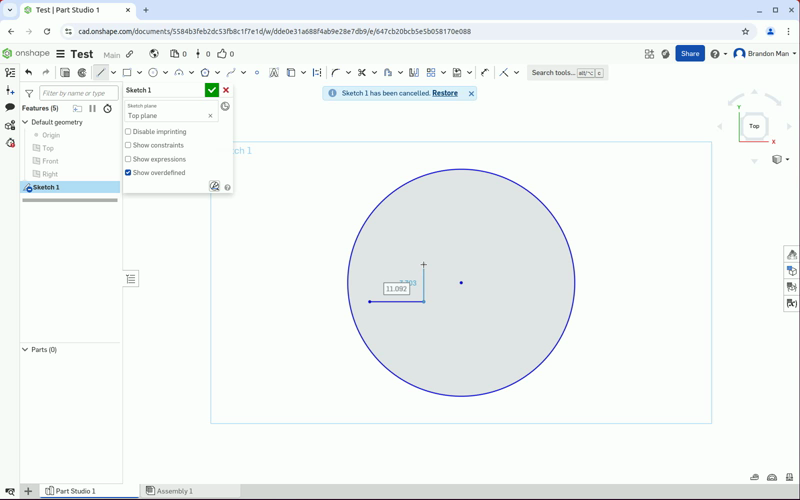
key_down(shift)
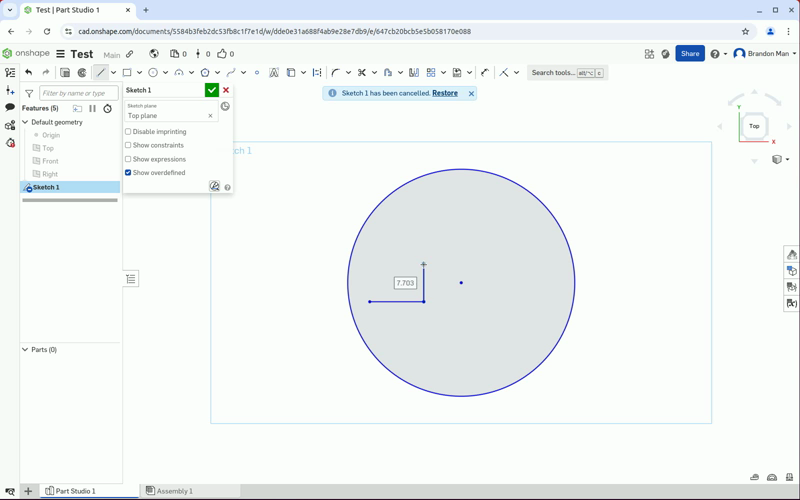
mouse_move(453, 264)
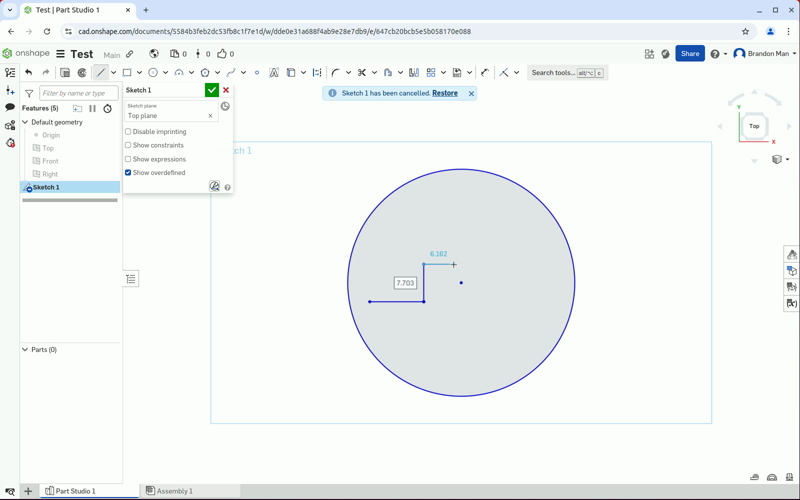
mouse_move(369, 264)
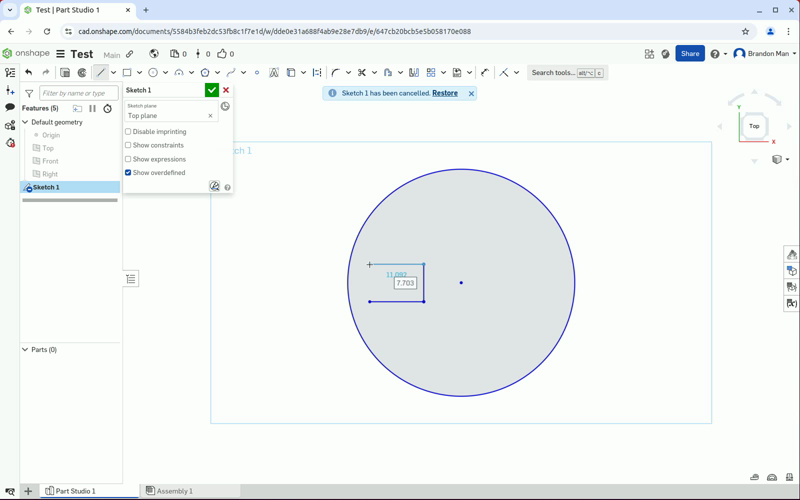
click(369, 264)
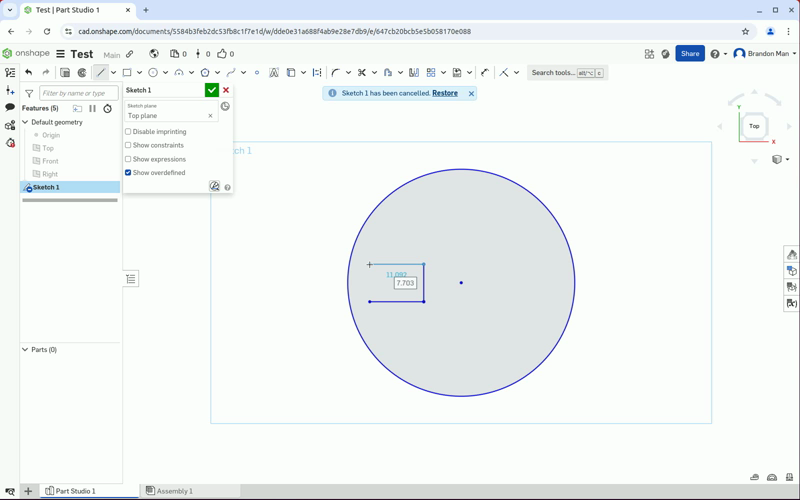
key_up(shift)
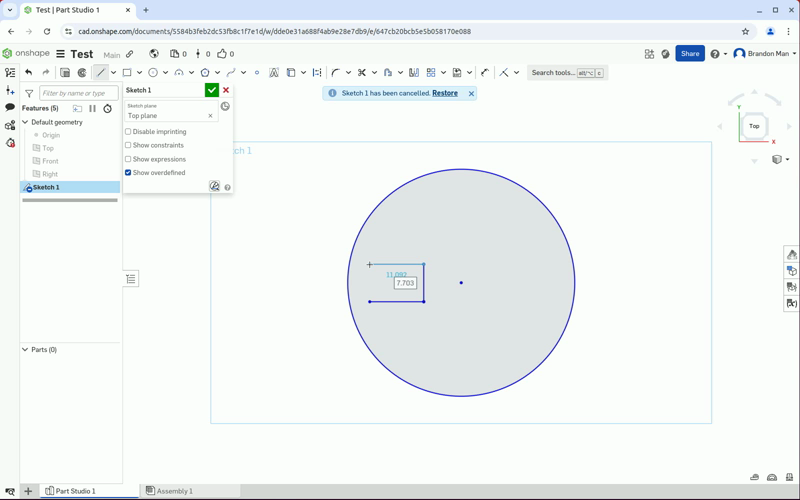
mouse_move(399, 264)
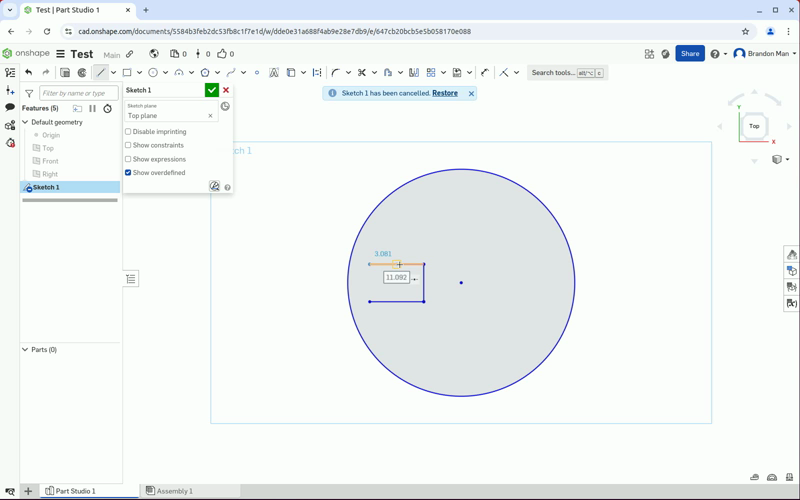
key_down(shift)
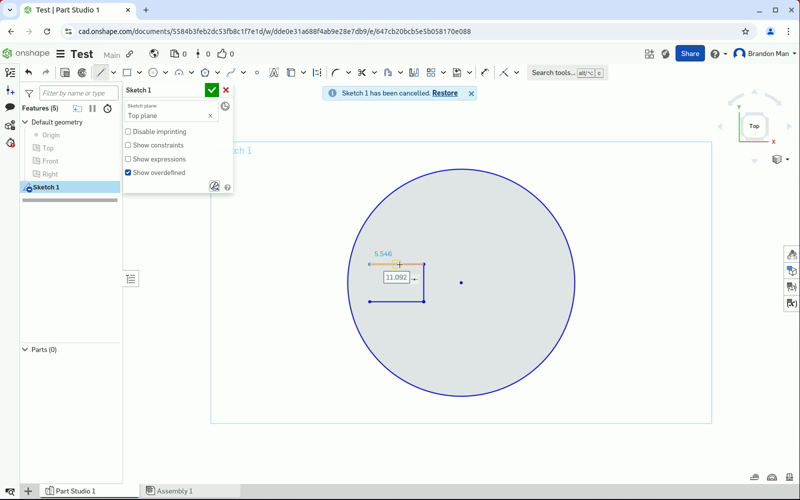
mouse_move(369, 301)
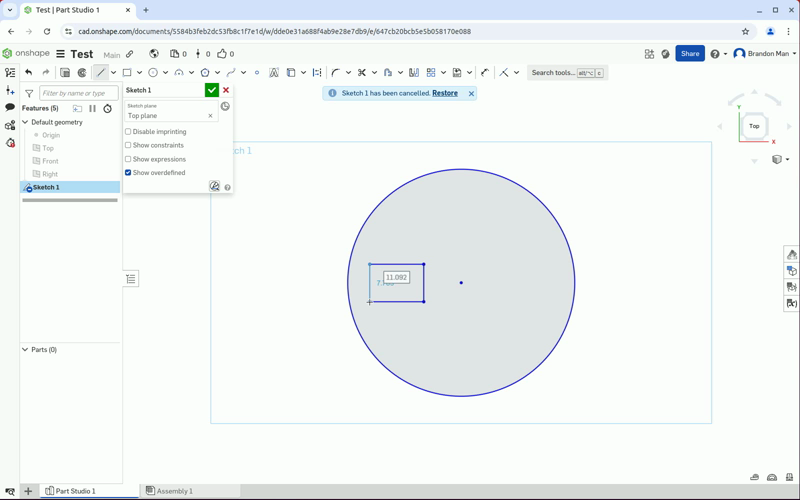
key_up(shift)
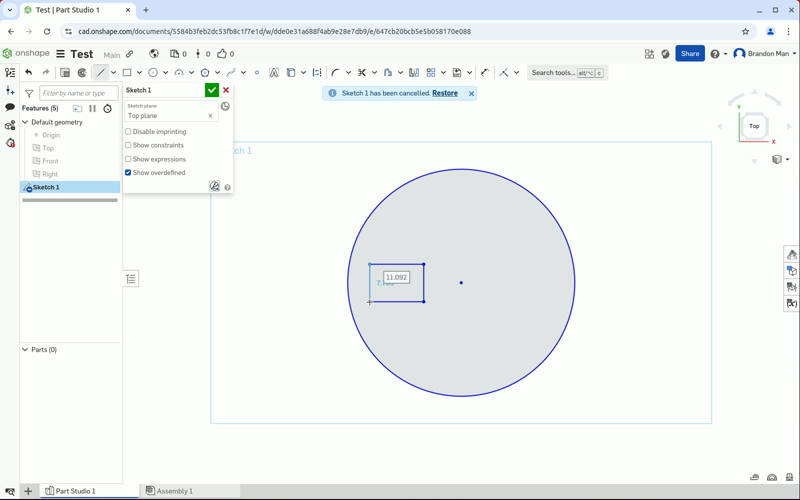
click(369, 301)
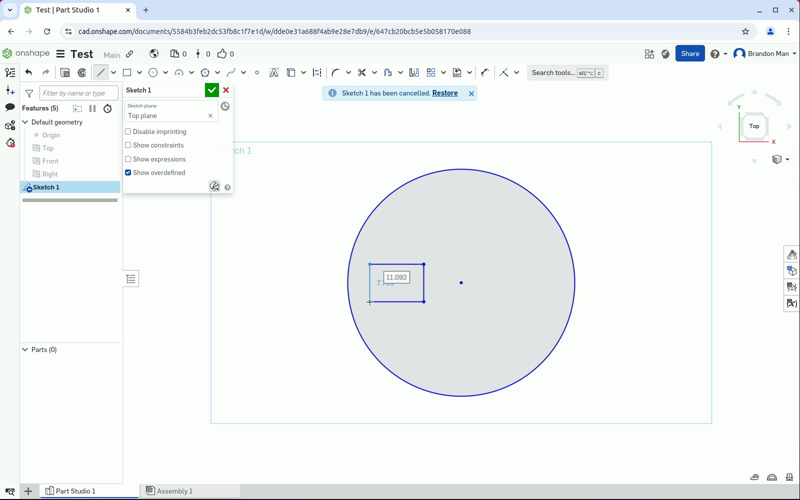
key(esc)
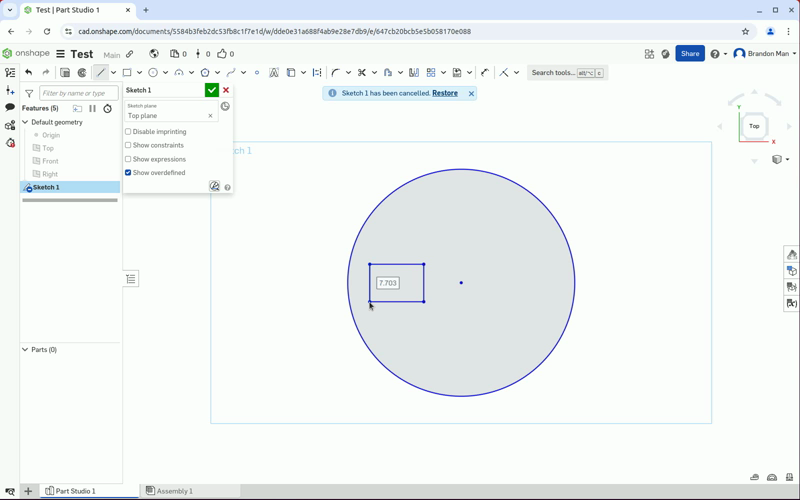
key(c)
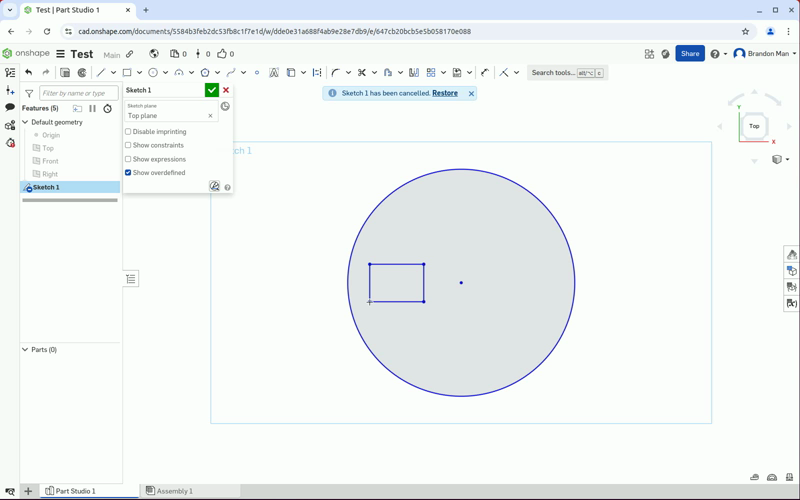
key_down(shift)
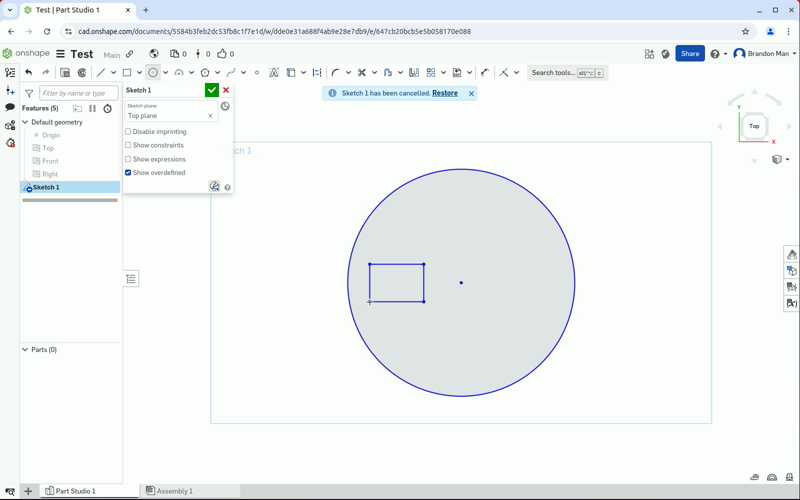
mouse_move(390, 353)
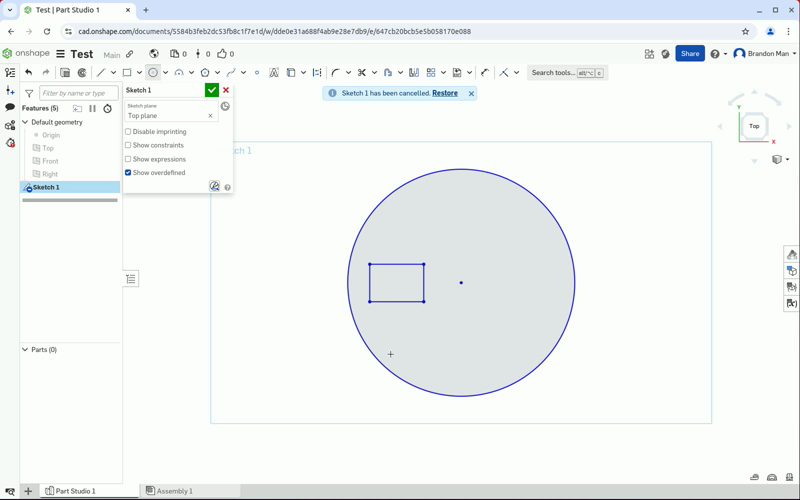
click(390, 353)
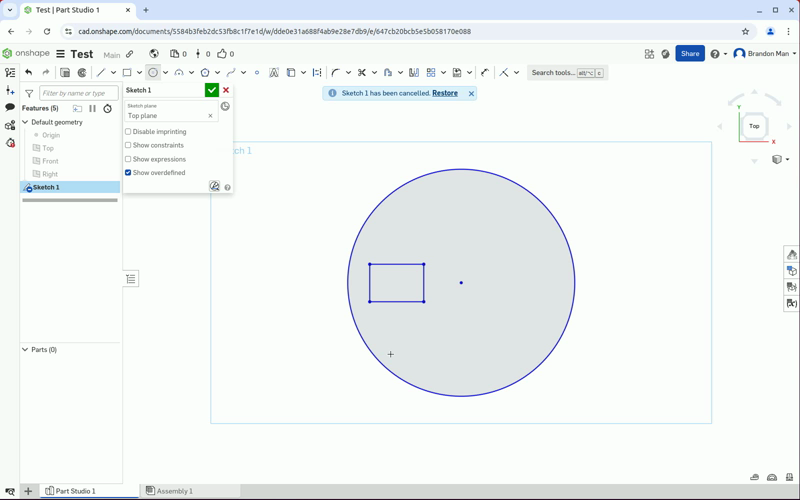
key_up(shift)
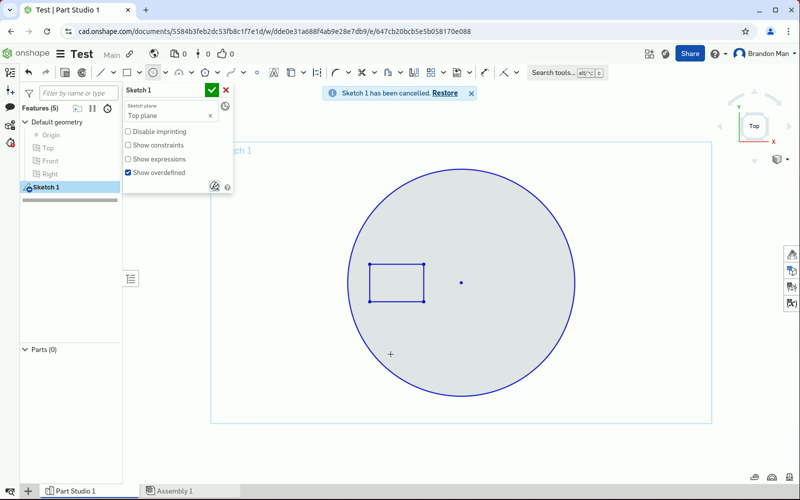
mouse_move(395, 353)
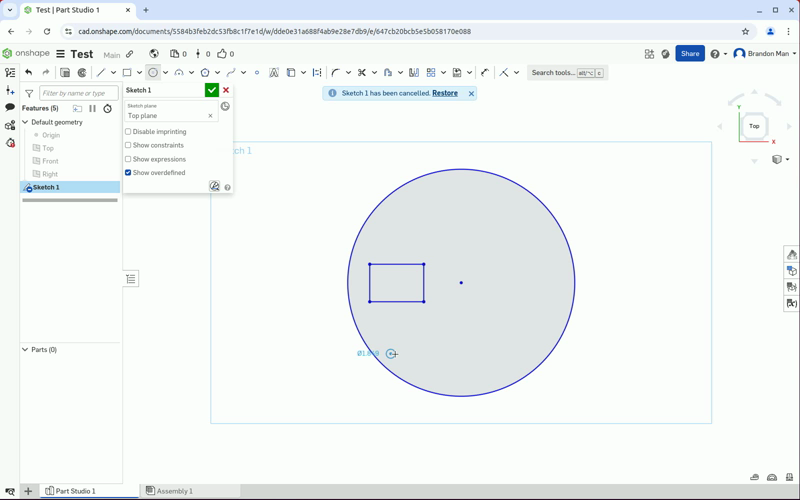
click(395, 353)
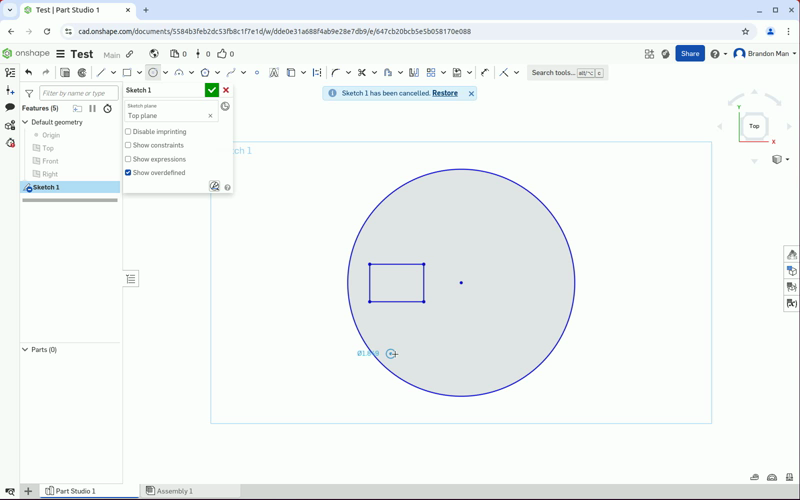
key(esc)
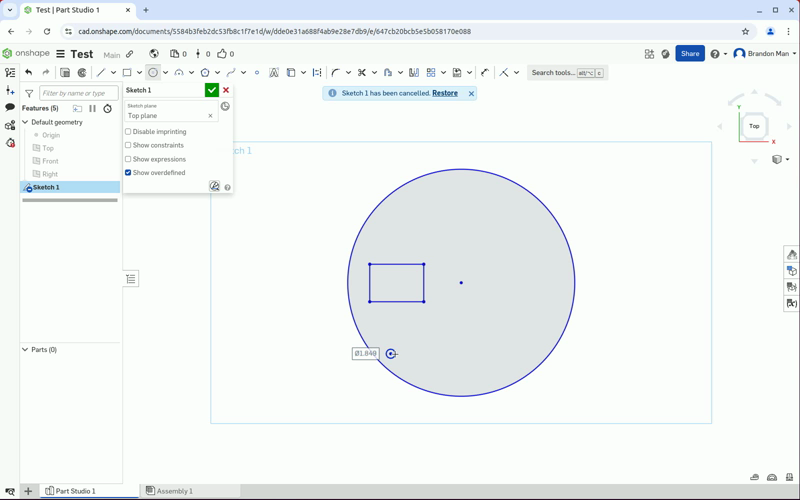
key(c)
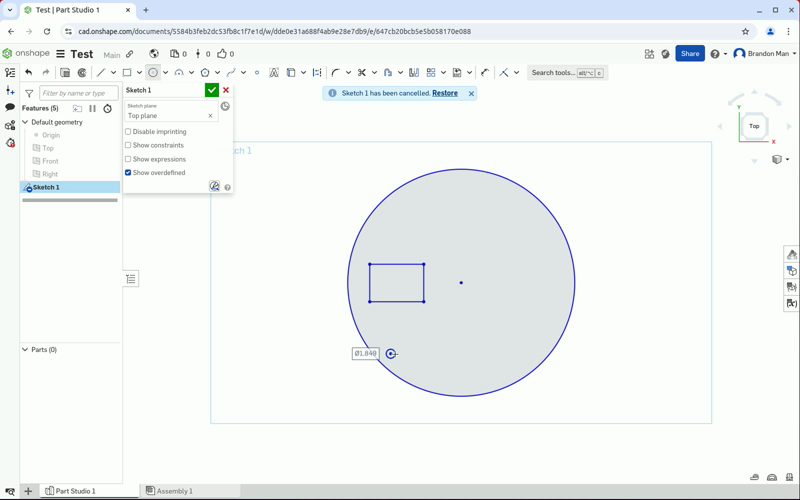
key_down(shift)
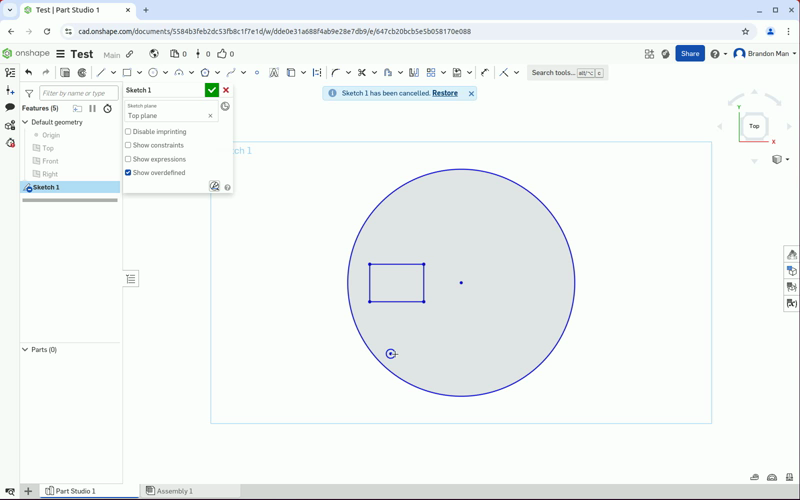
mouse_move(390, 212)
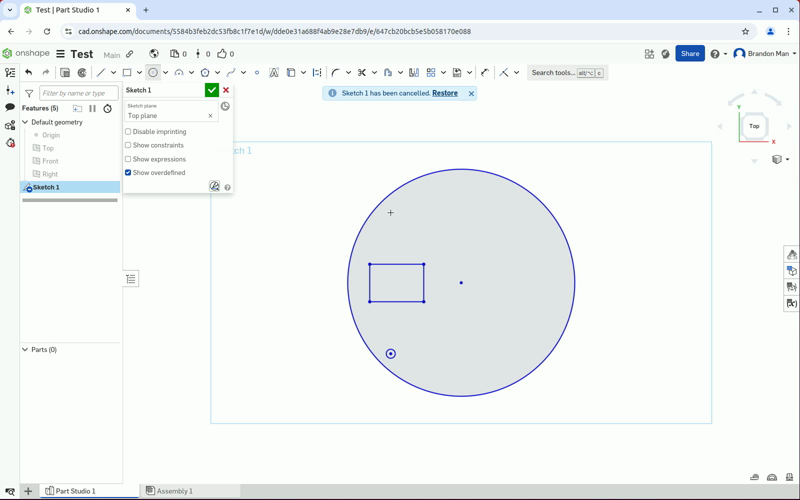
click(390, 212)
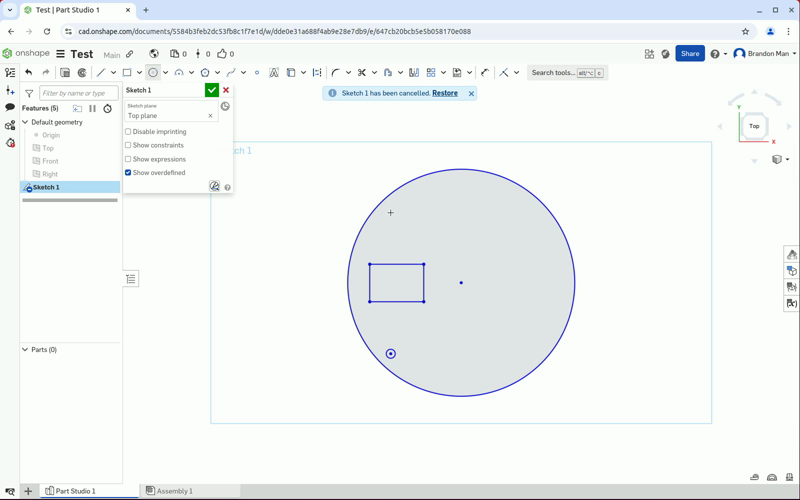
key_up(shift)
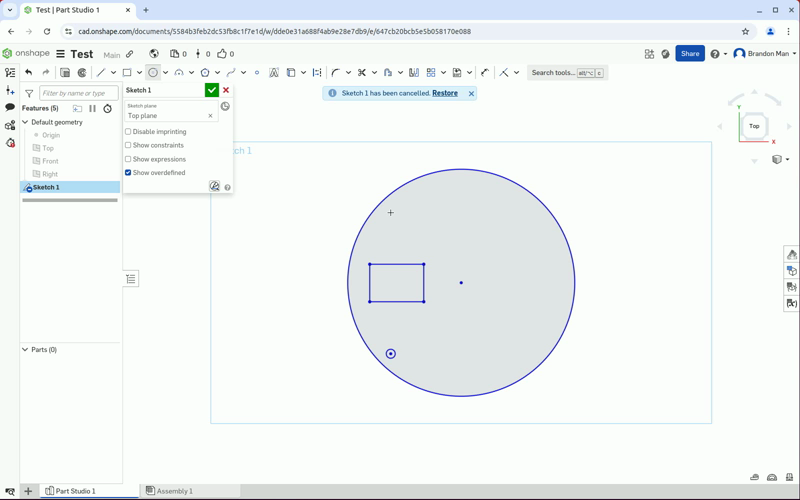
mouse_move(395, 212)
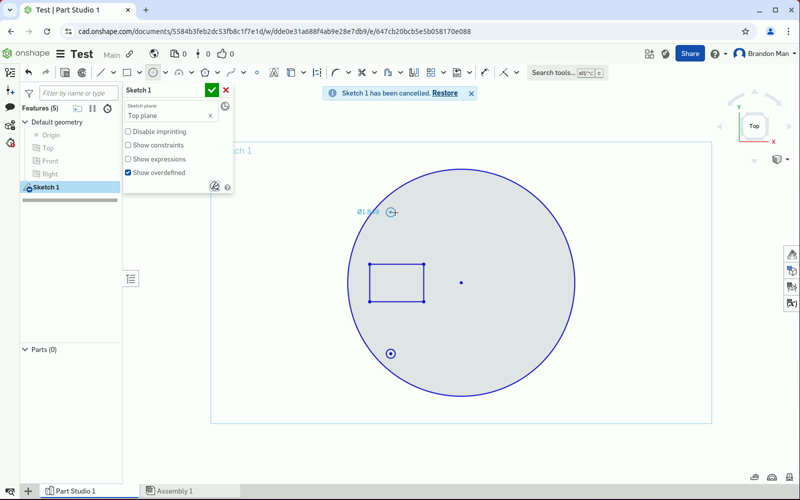
click(395, 212)
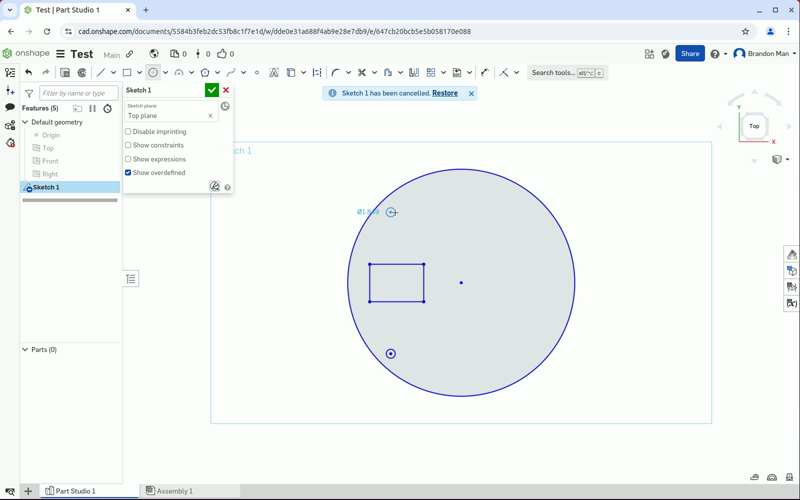
key(esc)
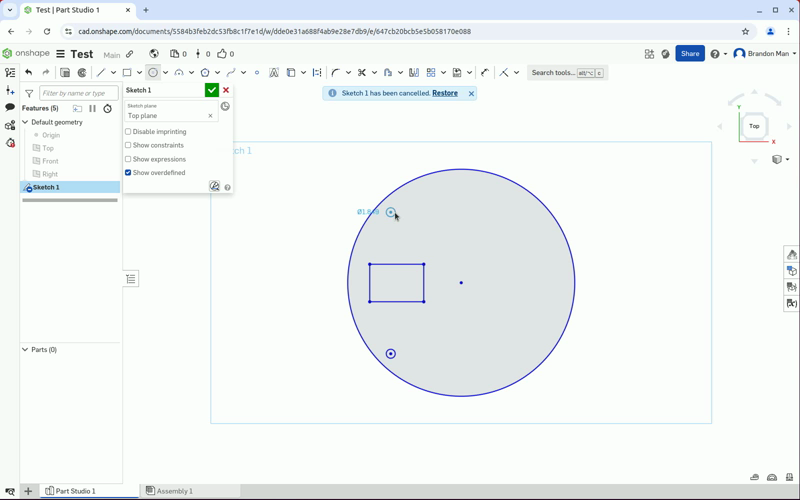
key(c)
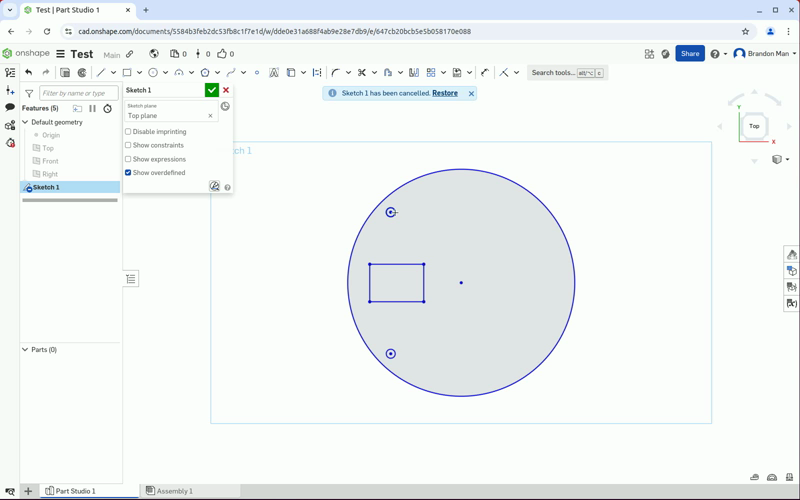
key_down(shift)
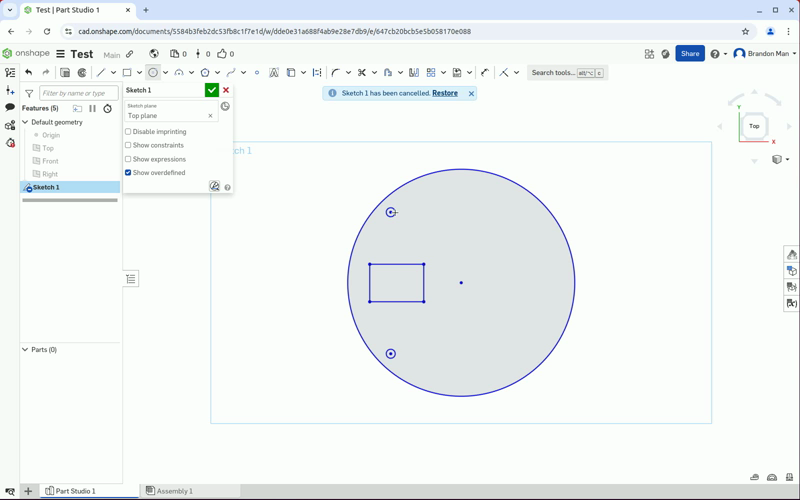
mouse_move(529, 353)
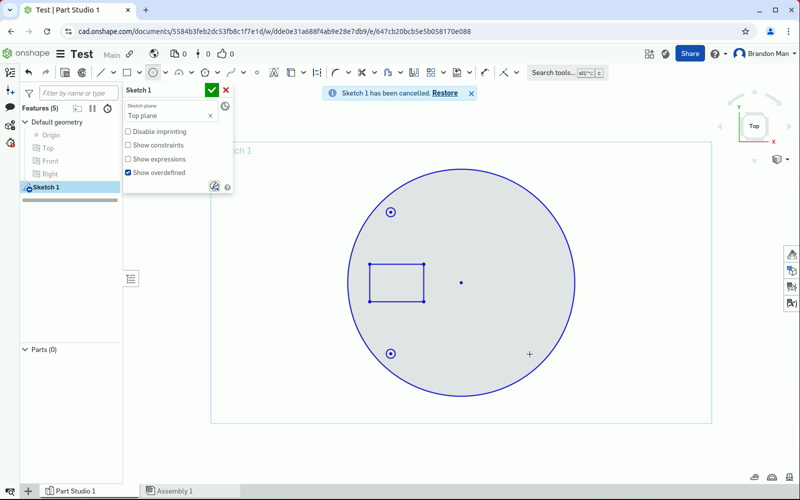
click(529, 353)
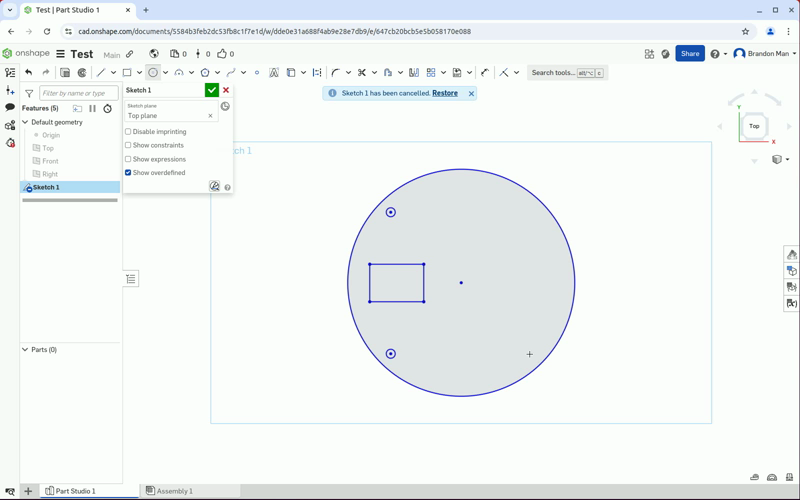
key_up(shift)
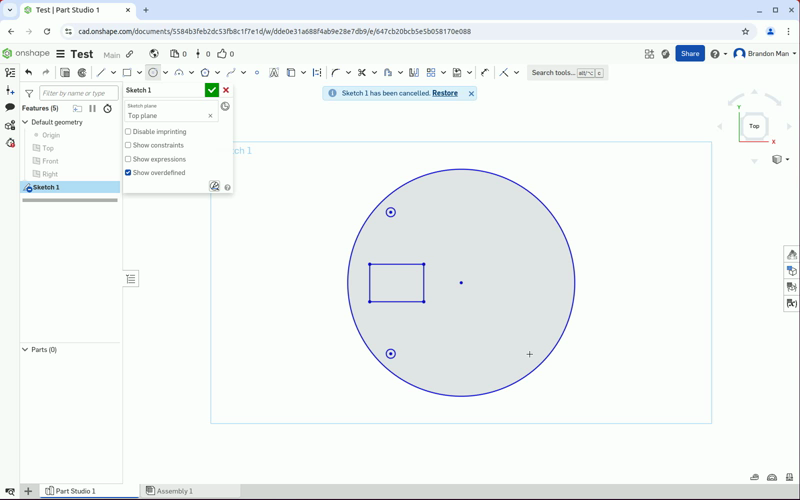
mouse_move(534, 353)
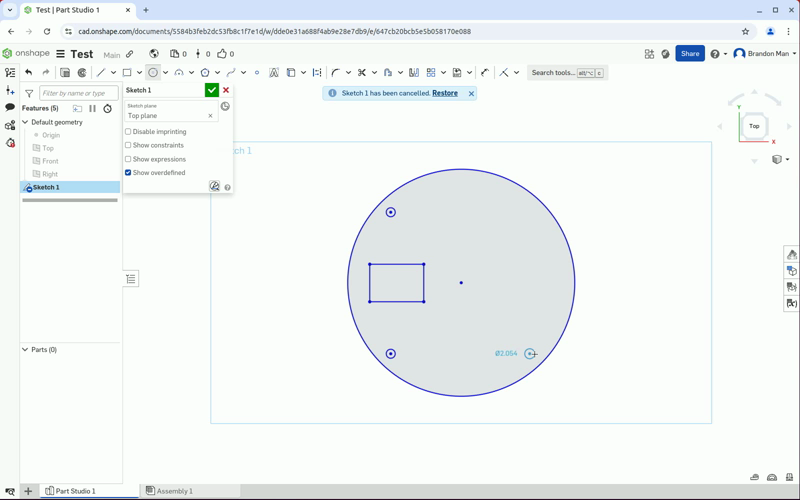
click(534, 353)
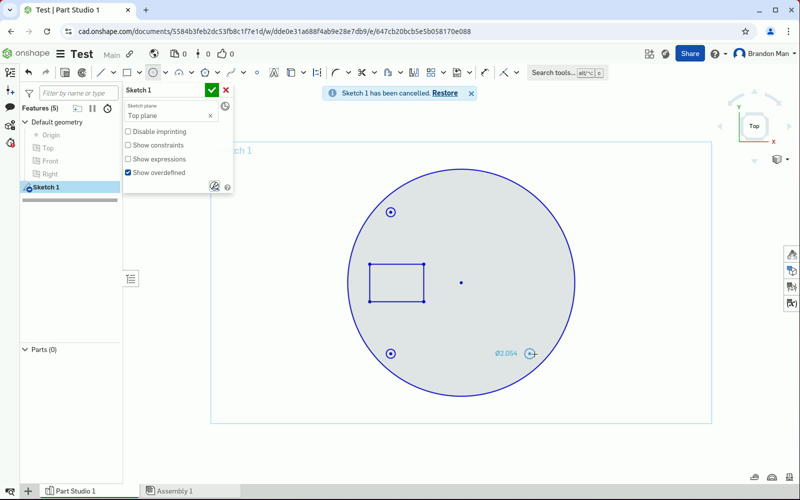
key(esc)
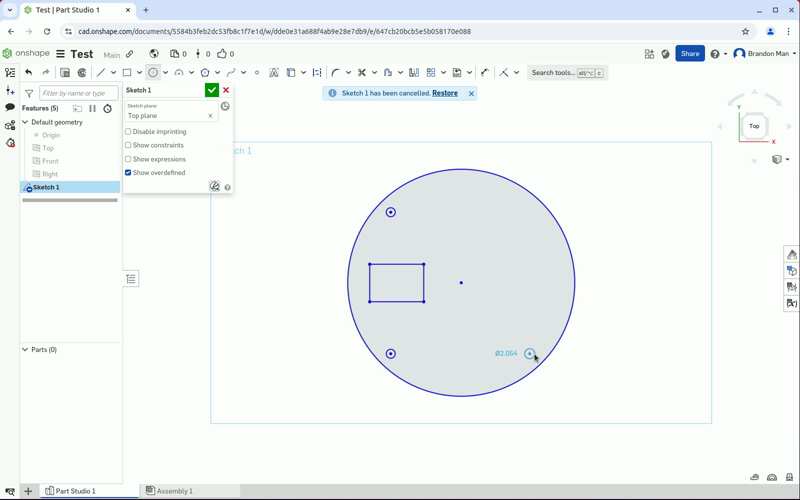
key(c)
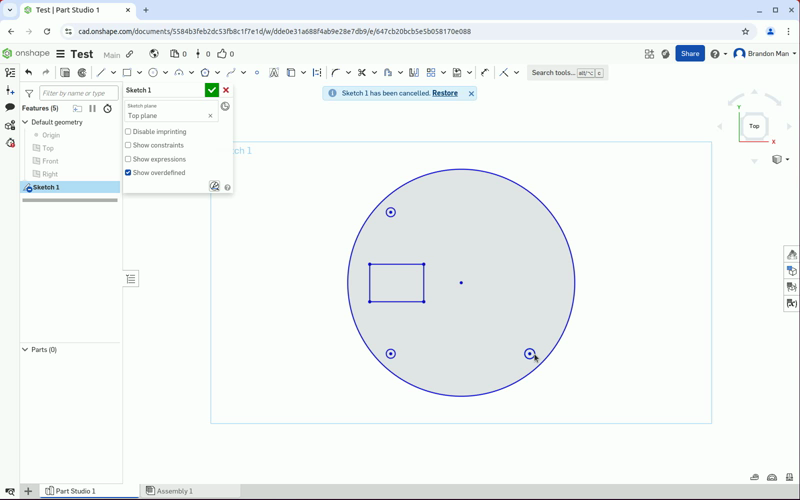
key_down(shift)
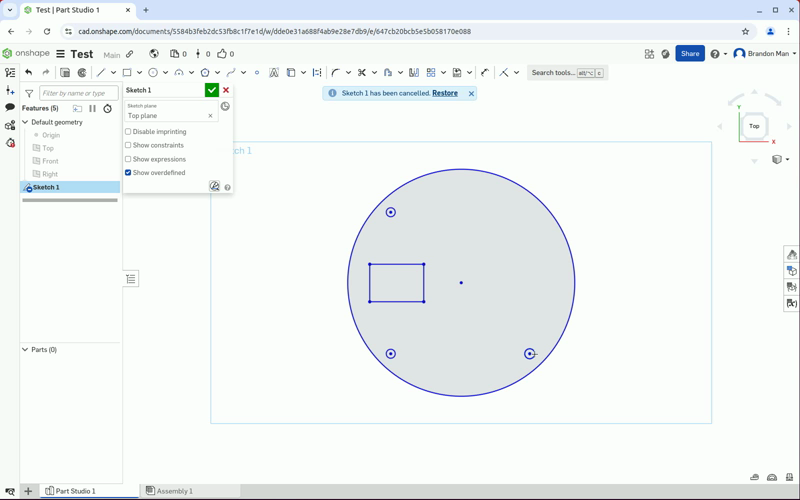
mouse_move(529, 212)
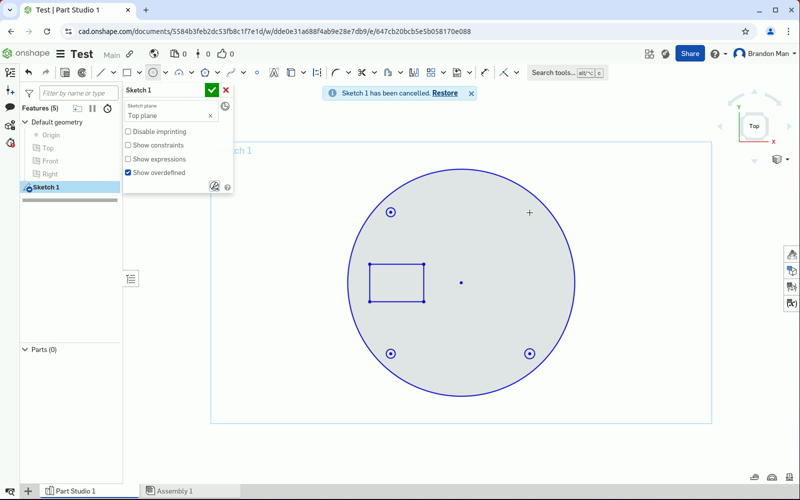
click(529, 212)
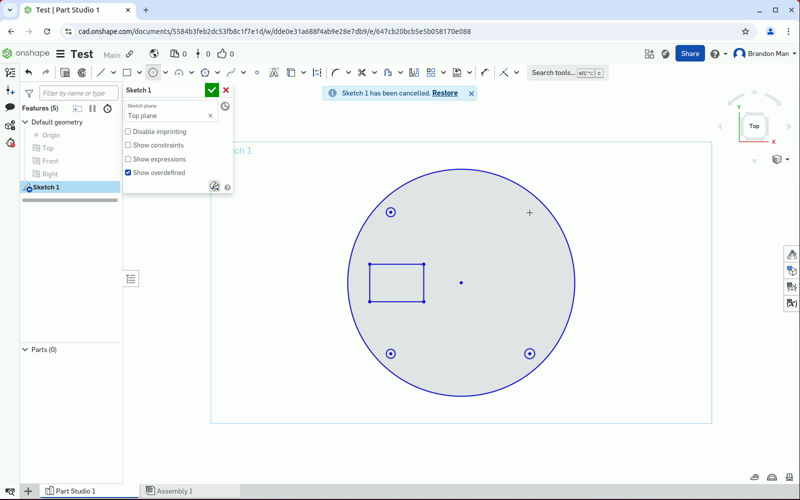
key_up(shift)
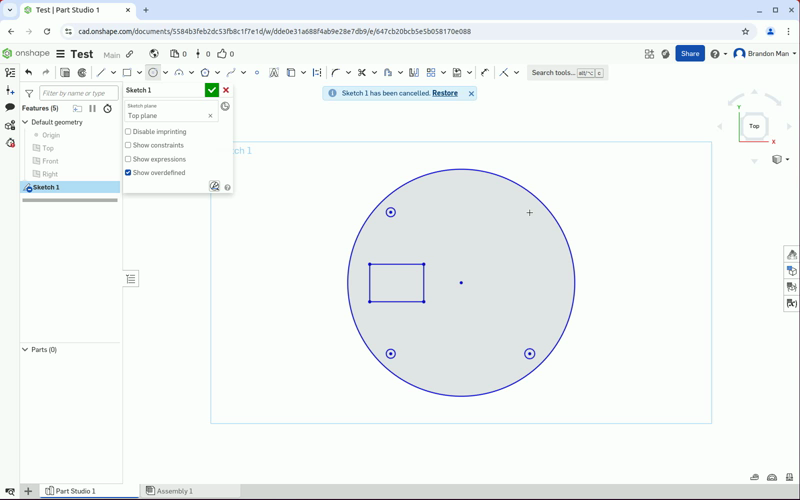
mouse_move(534, 212)
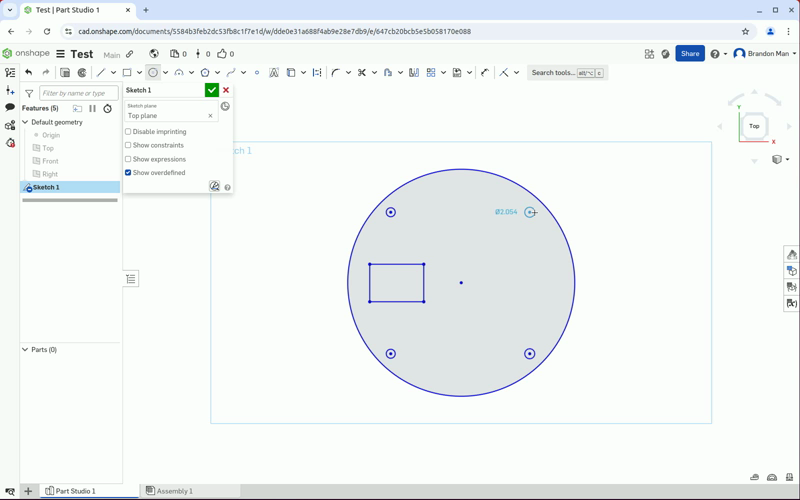
click(534, 212)
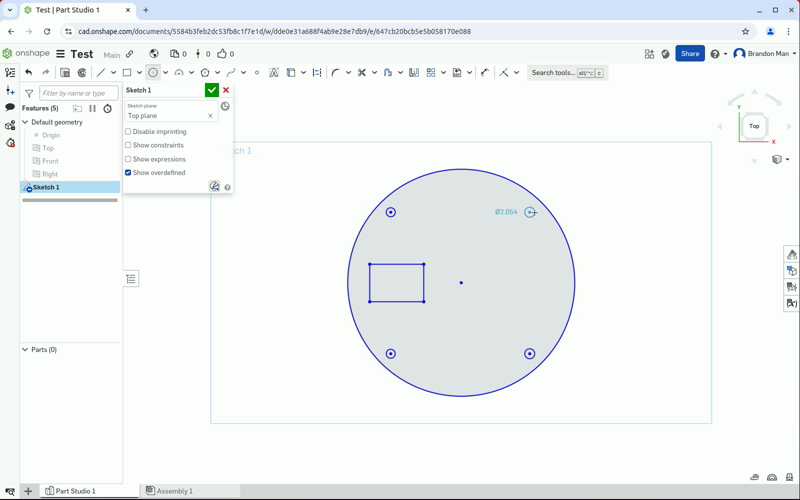
key(esc)
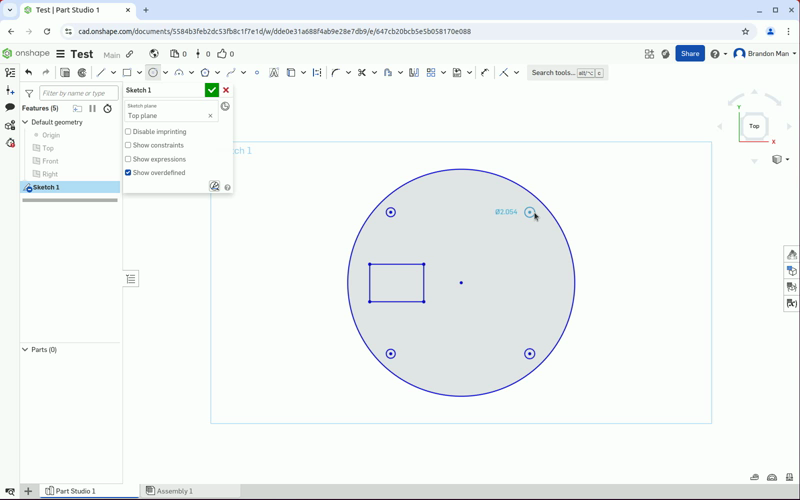
mouse_move(518, 310)
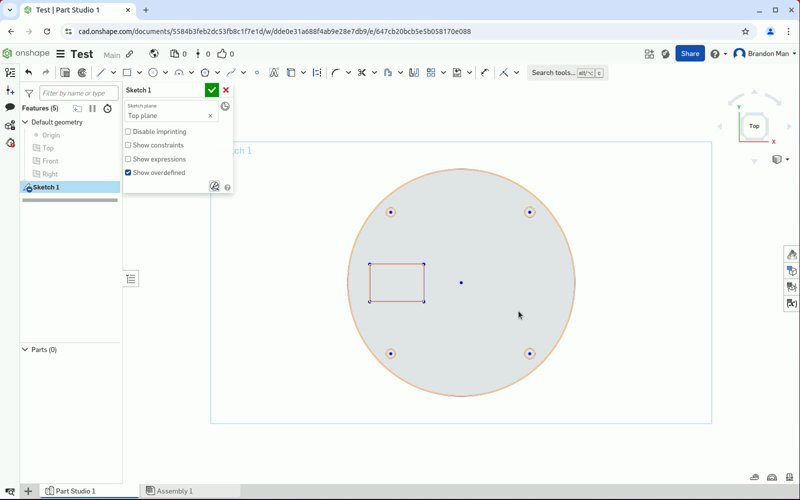
click(518, 310)
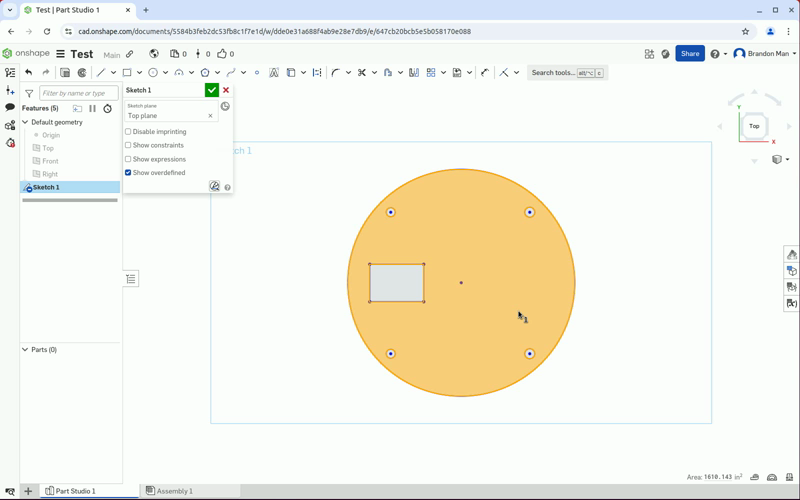
mouse_move(73, 352)
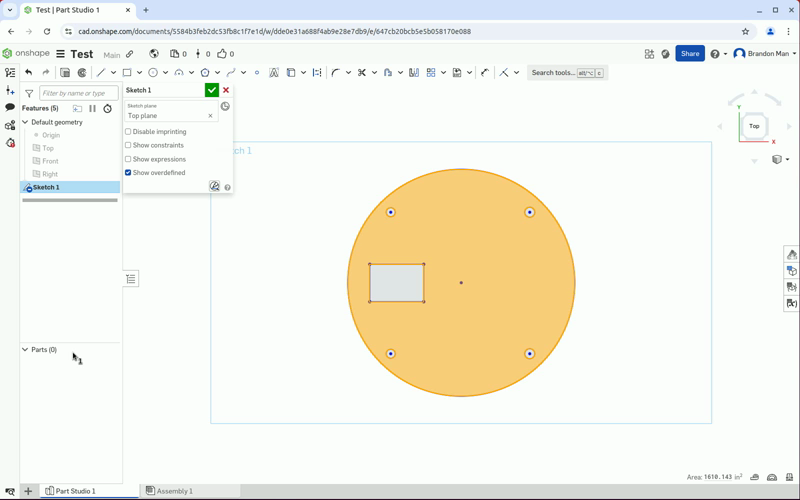
key(shift+y)
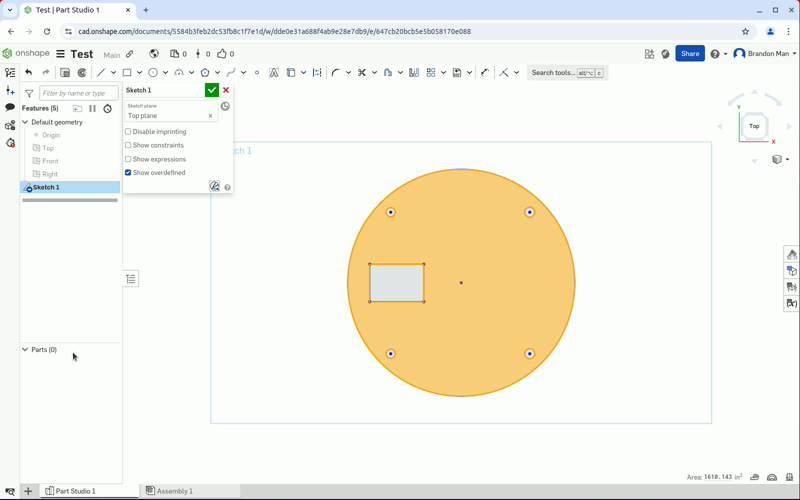
key(shift+e)
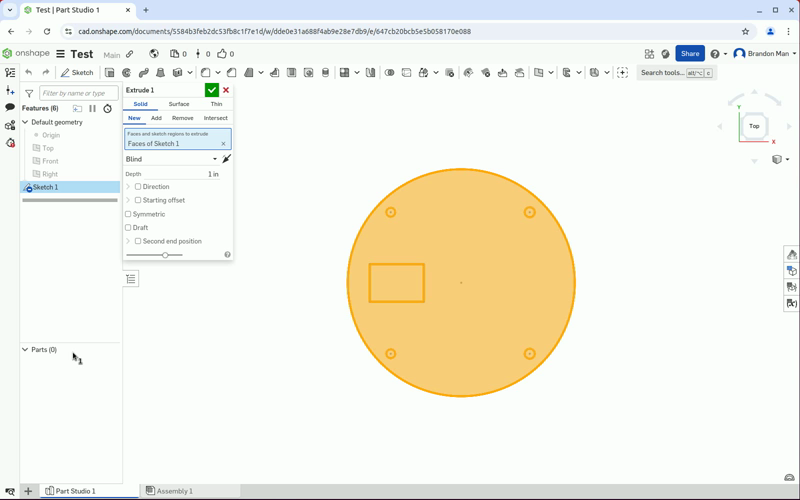
mouse_move(143, 106)
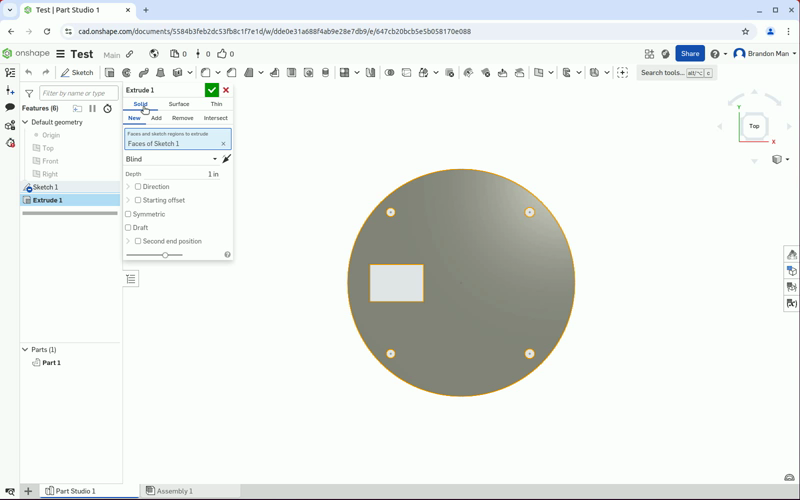
click(143, 106)
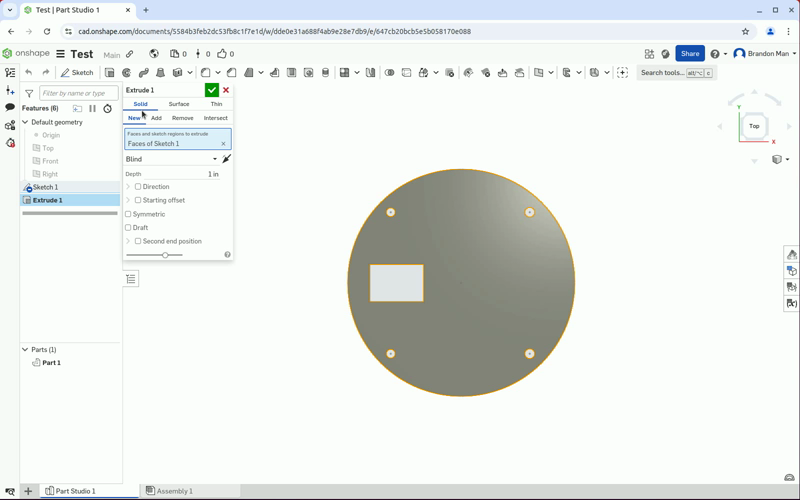
mouse_move(137, 120)
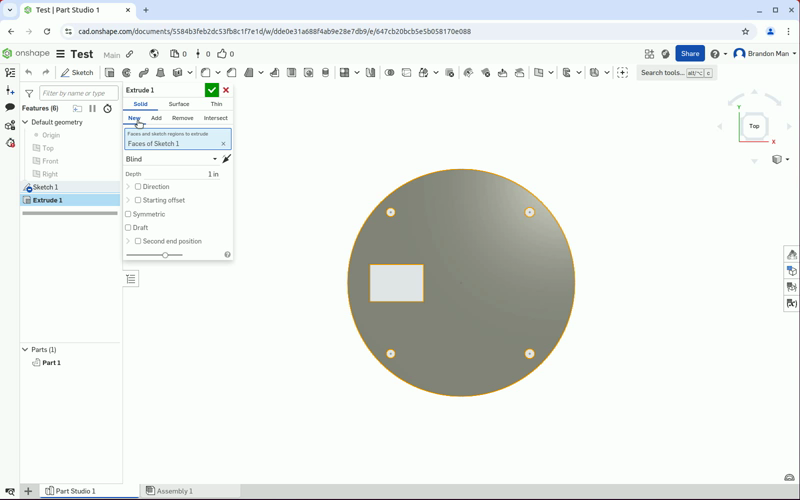
click(137, 120)
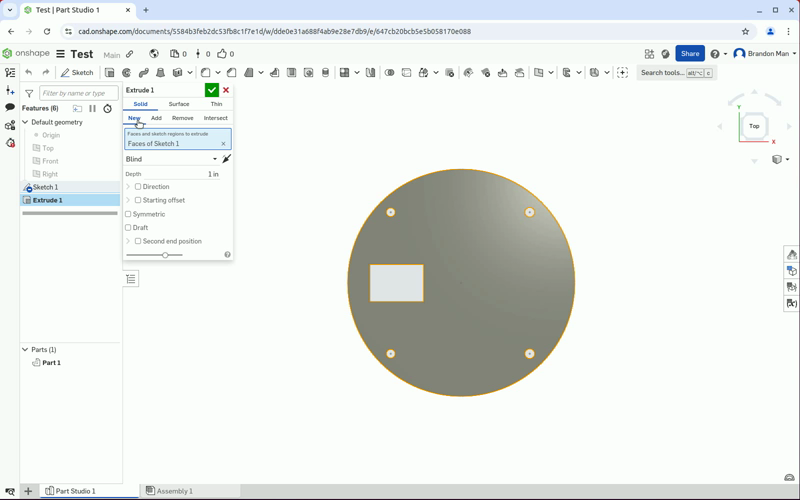
key(tab, 4)
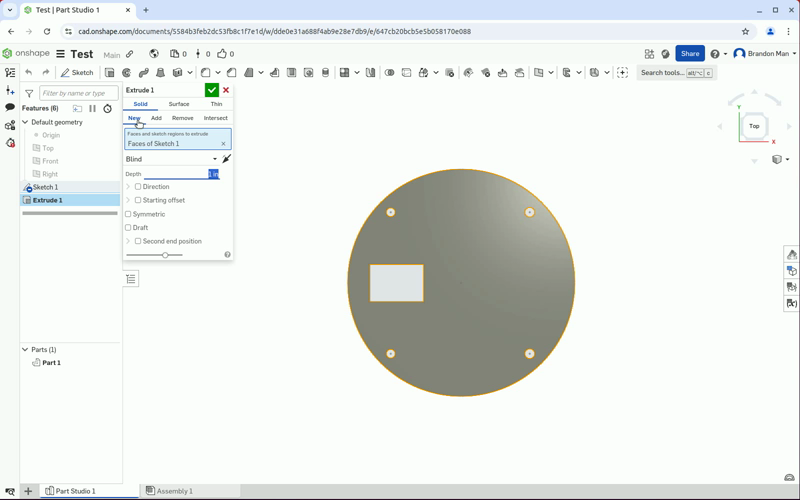
text(-1.685)
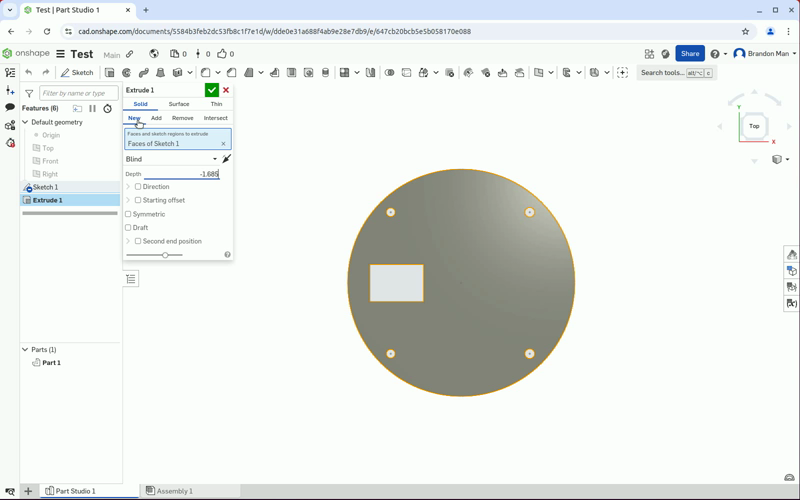
key(enter)
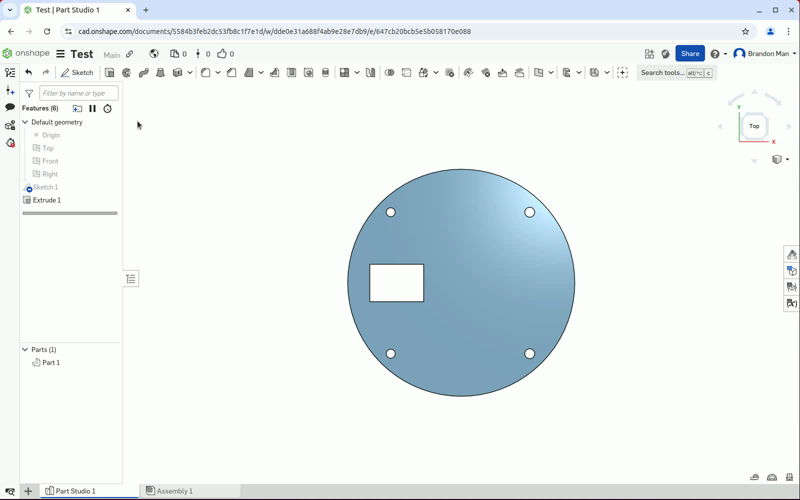
key(shift+h)
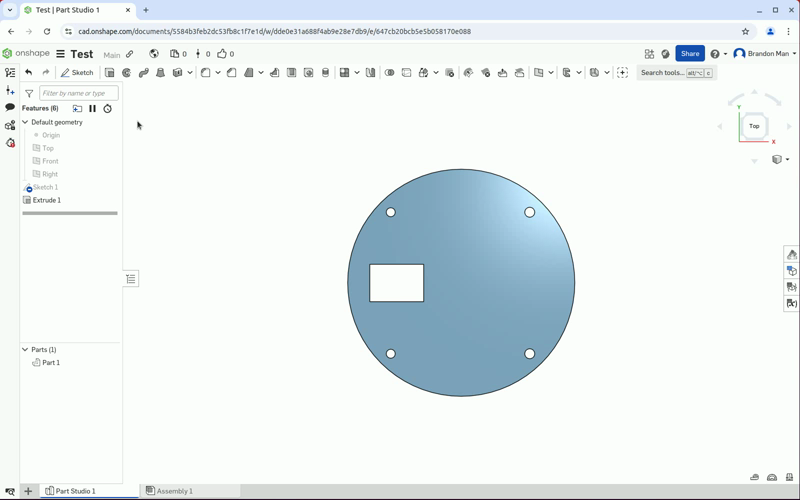
key(shift+h)
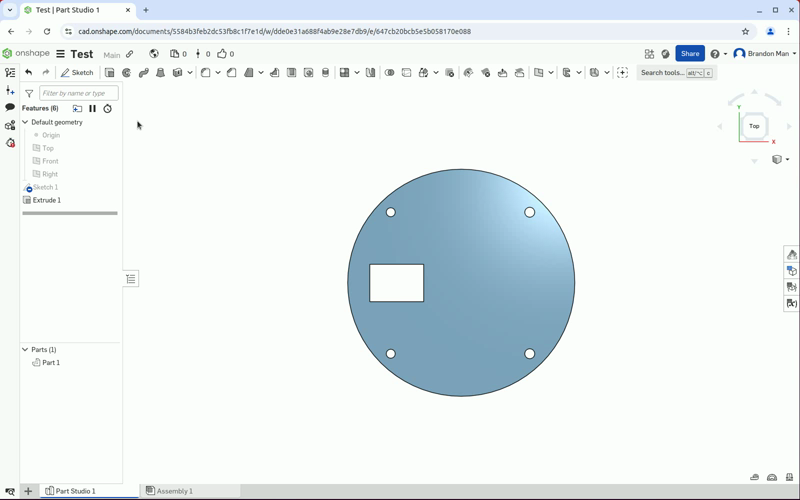
mouse_move(73, 189)
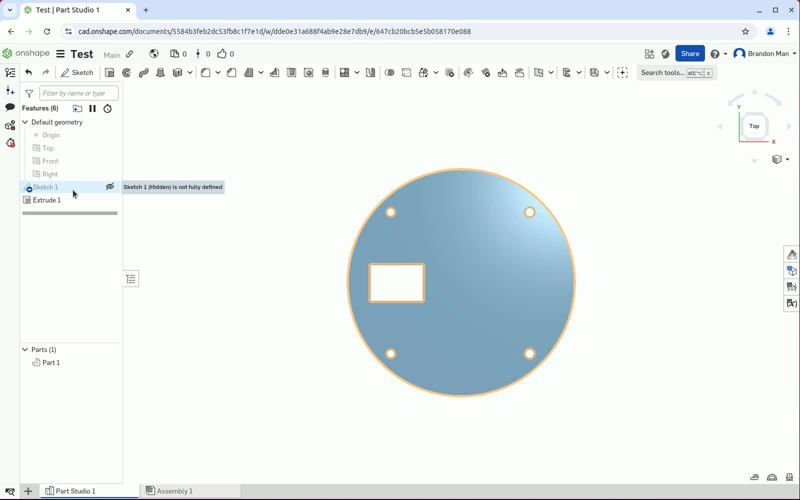
click(73, 189)
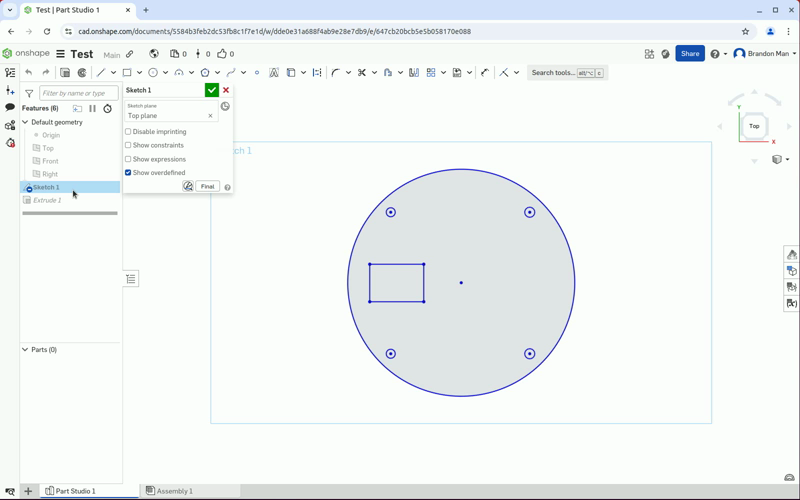
mouse_move(229, 92)
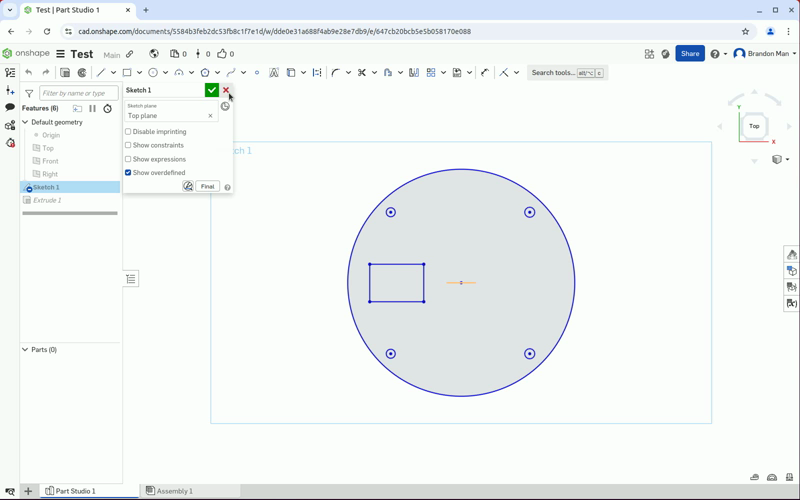
click(229, 92)
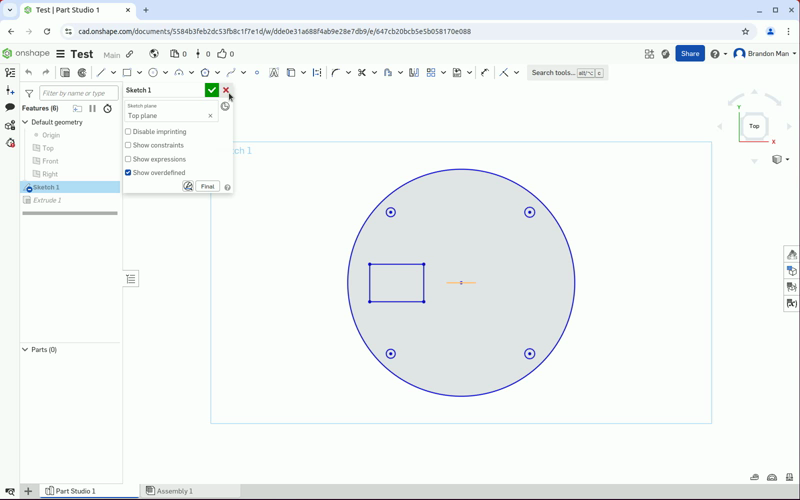
key(shift+s)
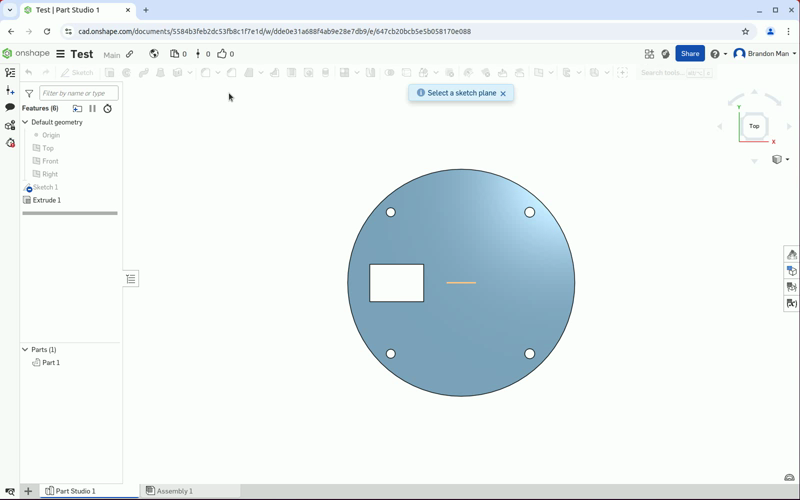
mouse_move(73, 150)
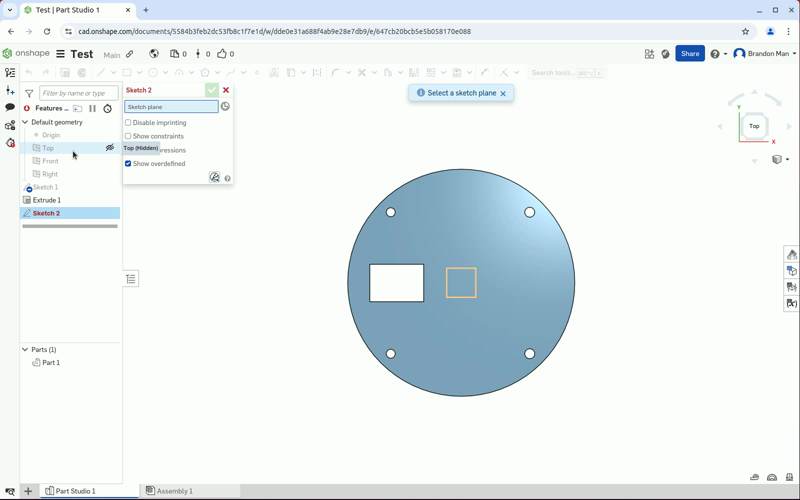
click(73, 150)
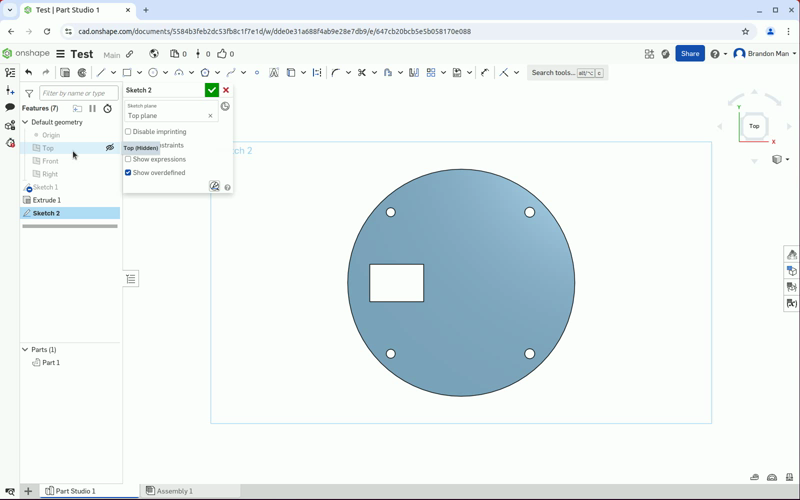
mouse_move(73, 352)
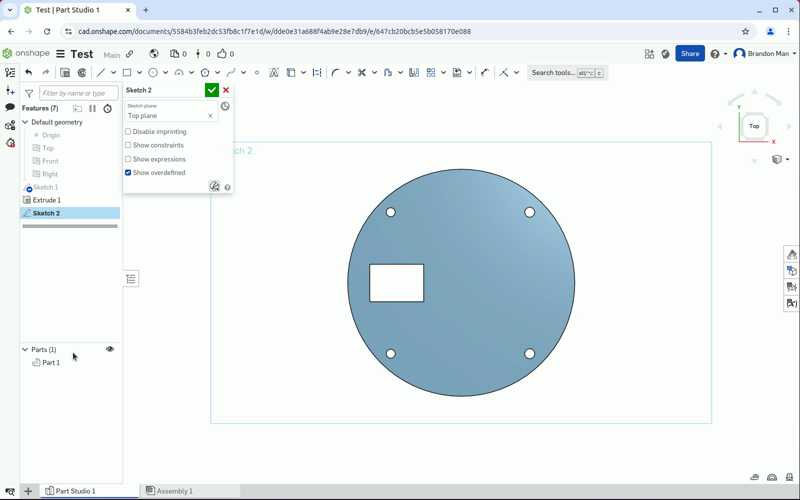
key(y)
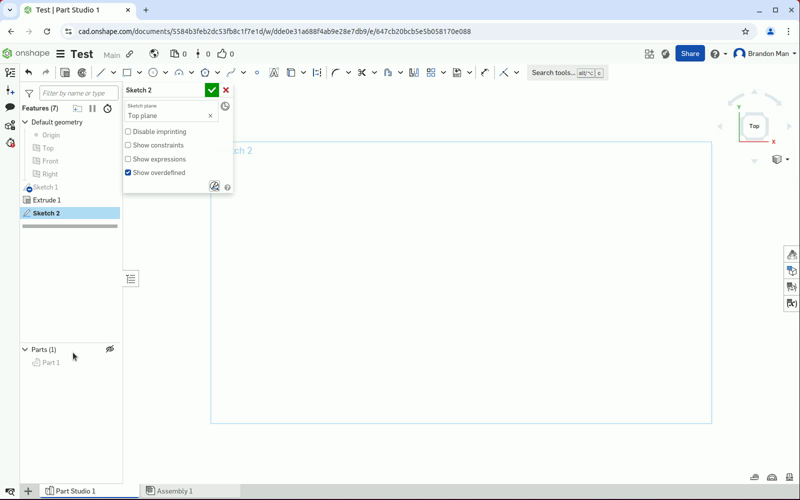
key(l)
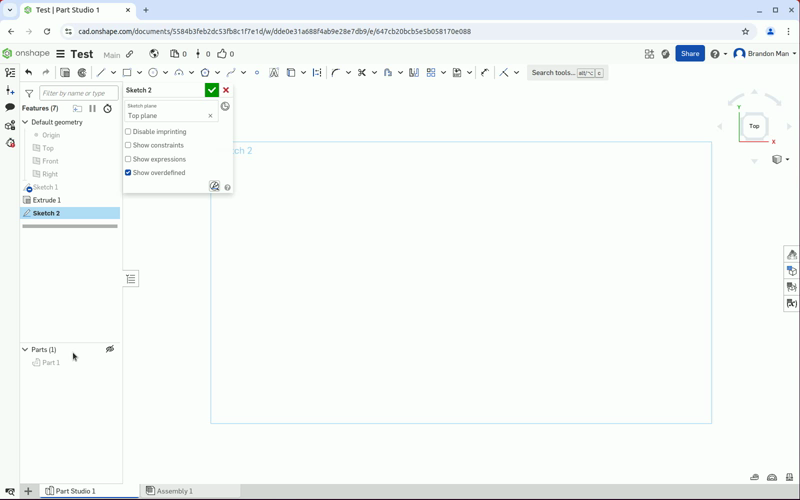
key_down(shift)
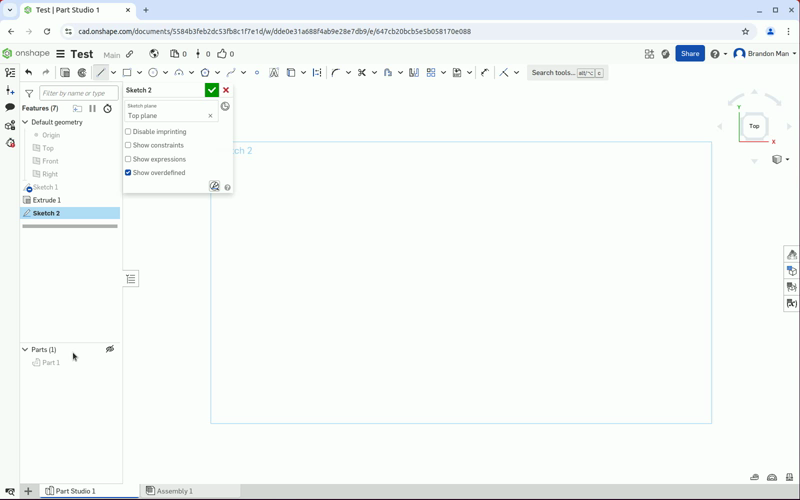
mouse_move(424, 314)
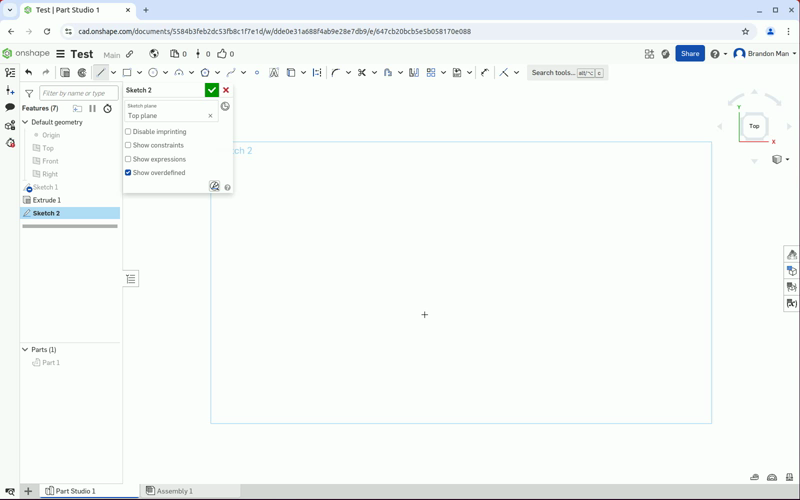
click(424, 314)
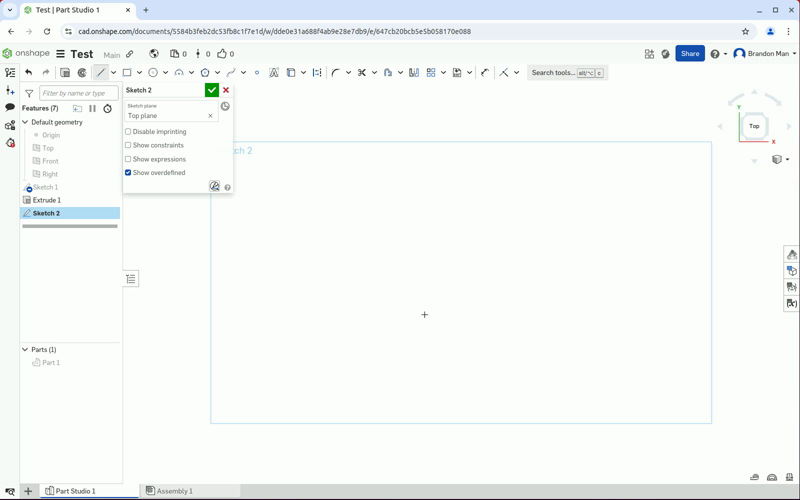
key_up(shift)
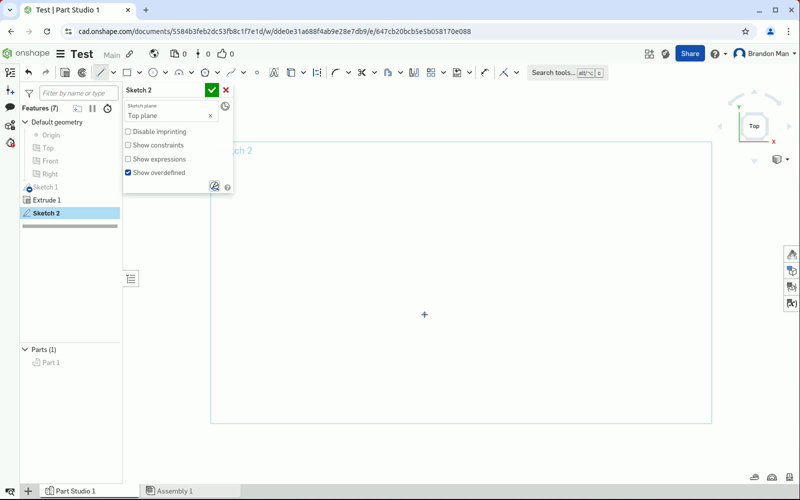
key_down(shift)
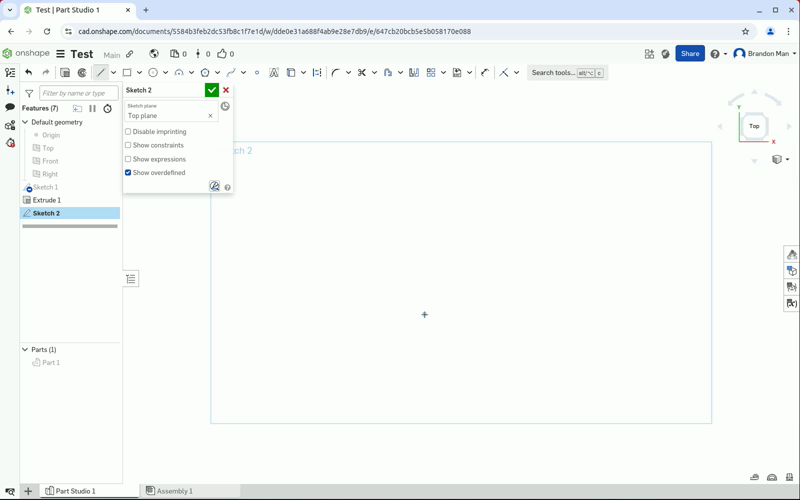
mouse_move(560, 314)
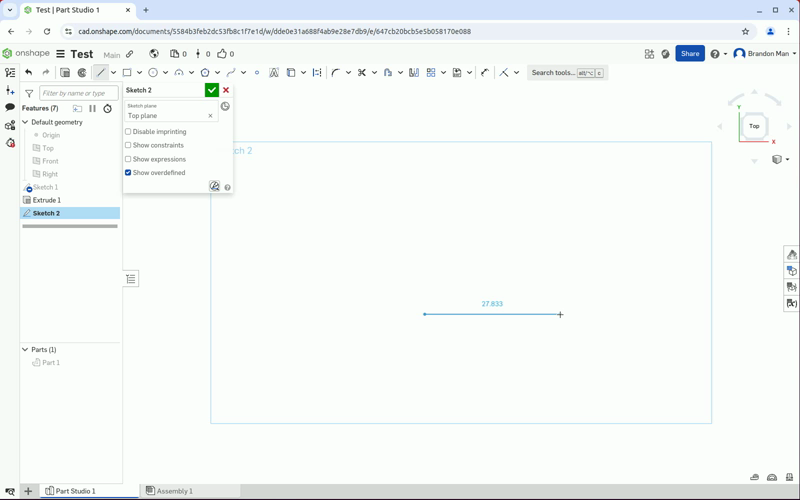
click(560, 314)
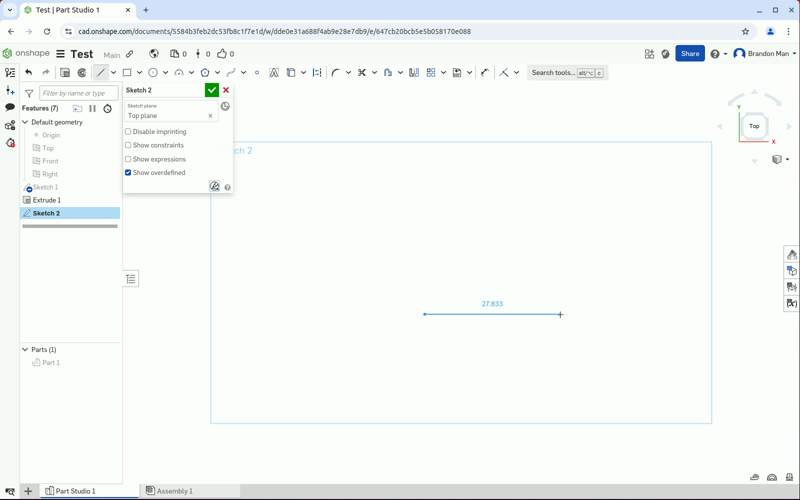
key_up(shift)
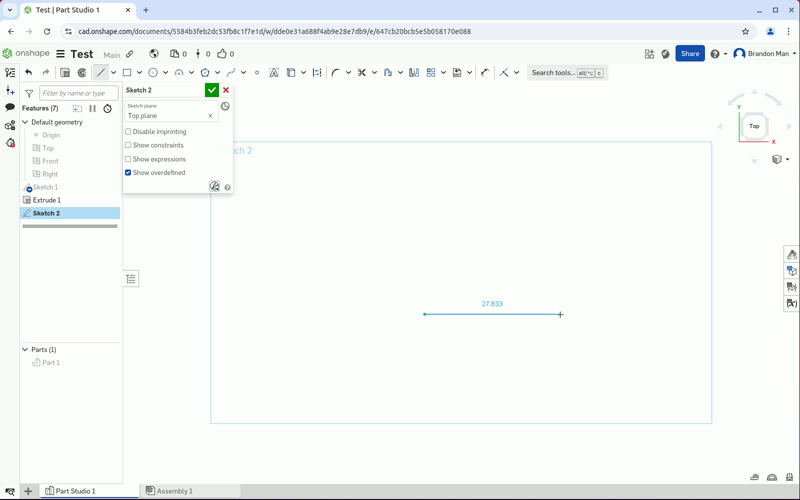
key_down(shift)
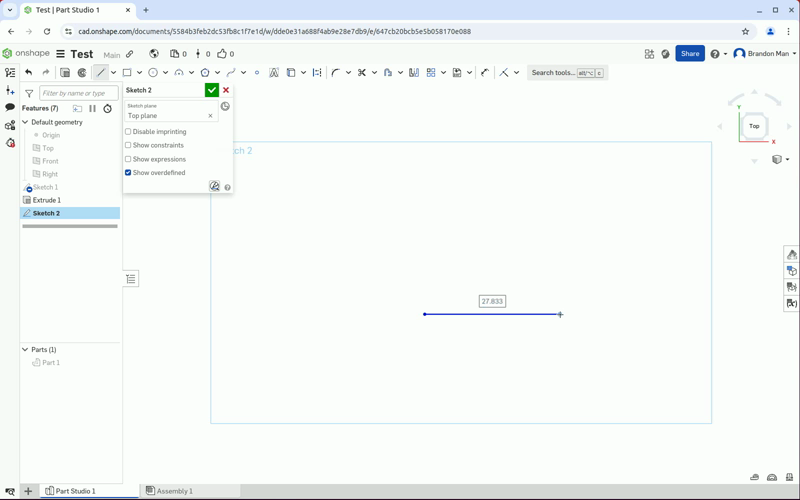
mouse_move(589, 314)
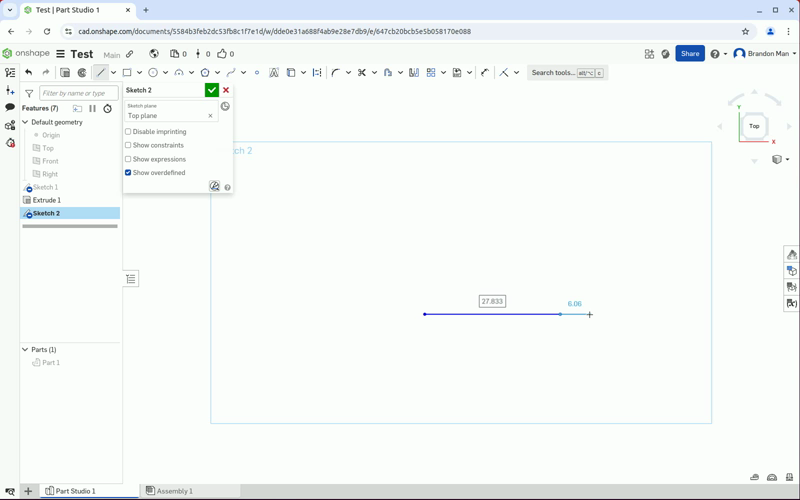
mouse_move(560, 258)
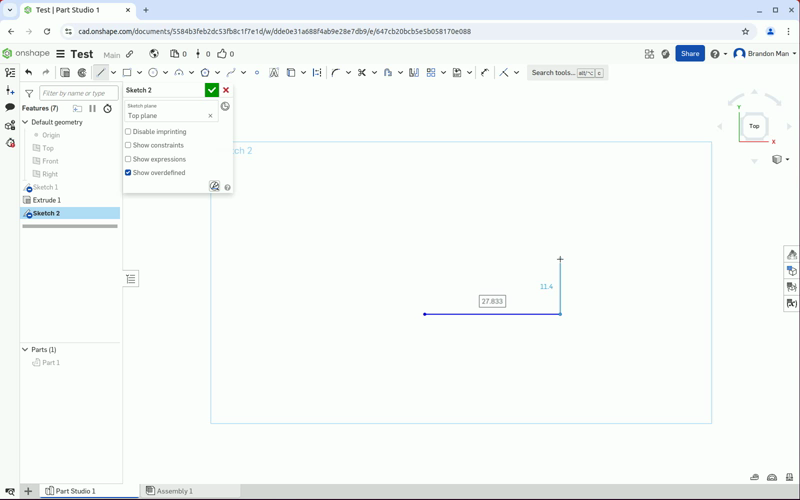
click(560, 258)
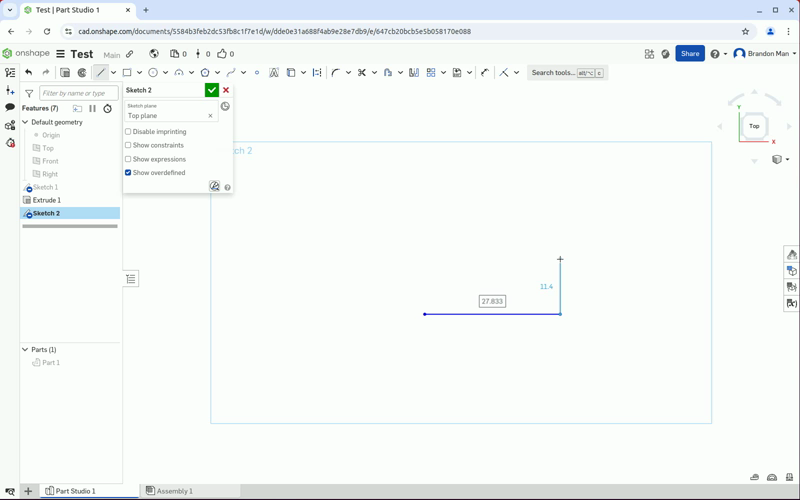
key_up(shift)
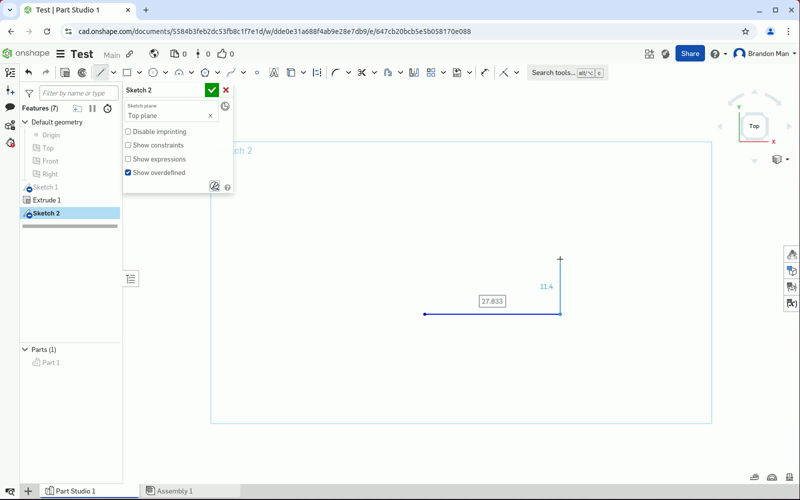
key_down(shift)
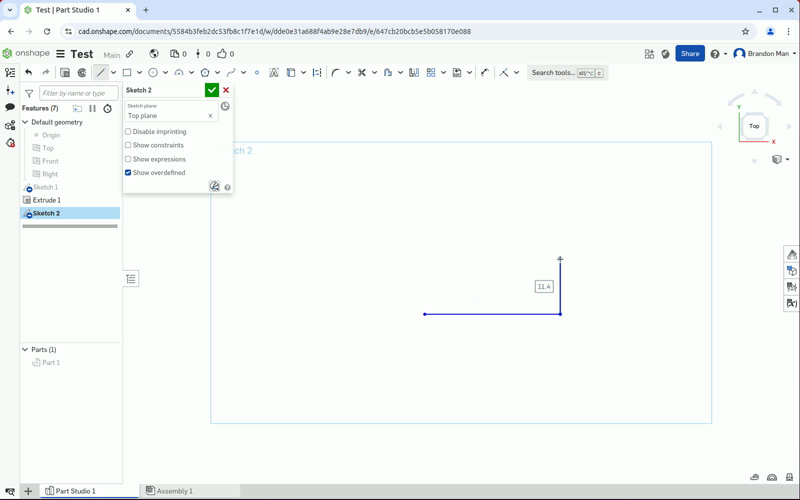
mouse_move(424, 258)
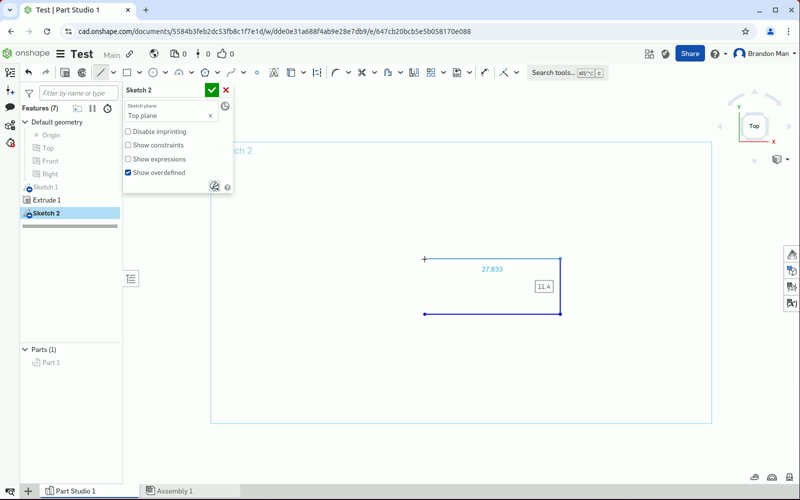
click(424, 258)
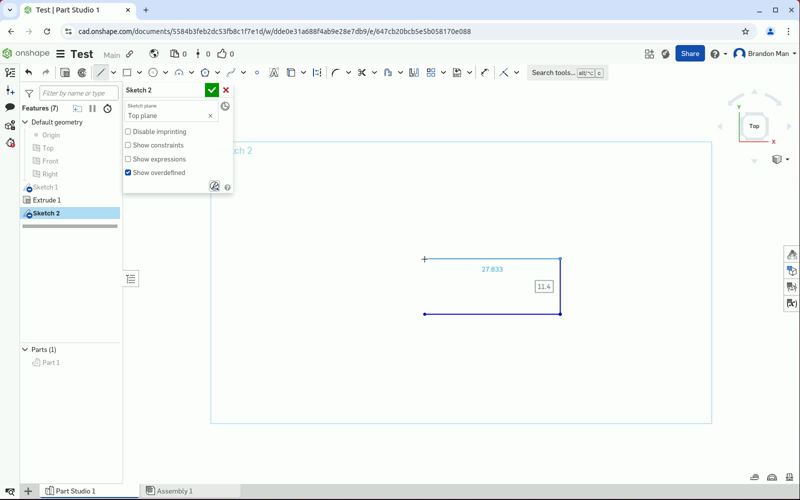
key_up(shift)
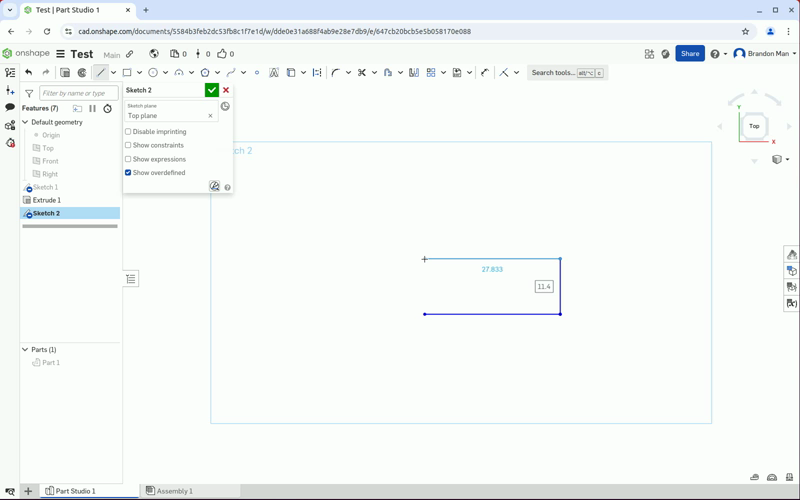
key_down(shift)
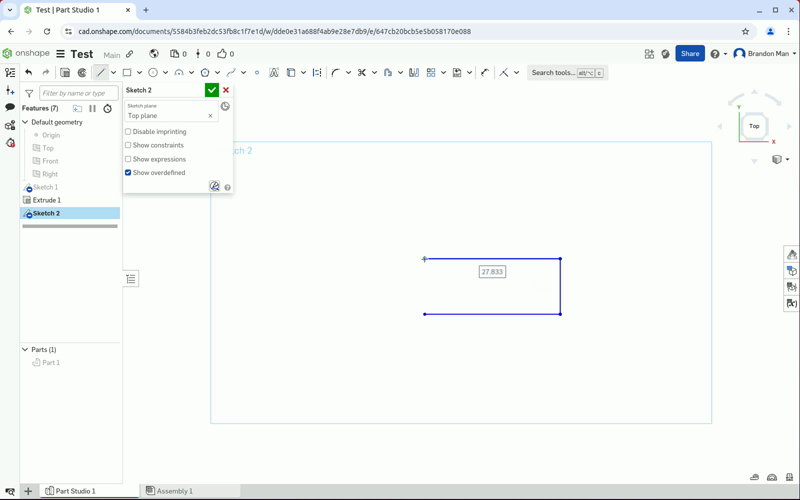
mouse_move(454, 258)
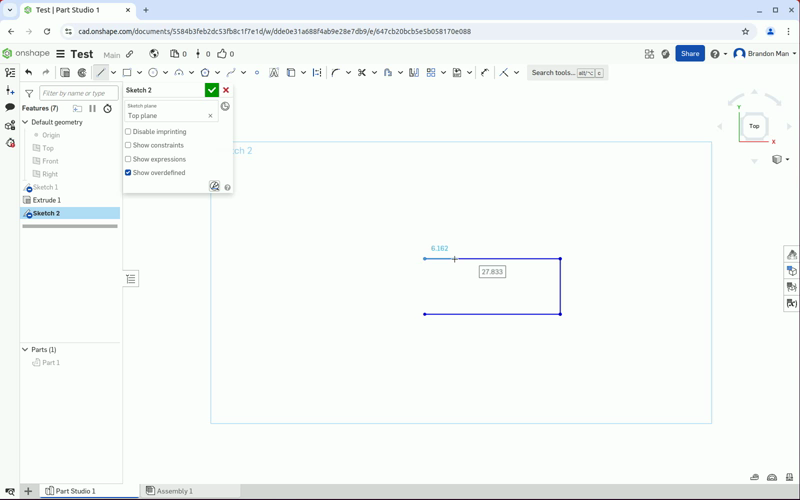
mouse_move(424, 264)
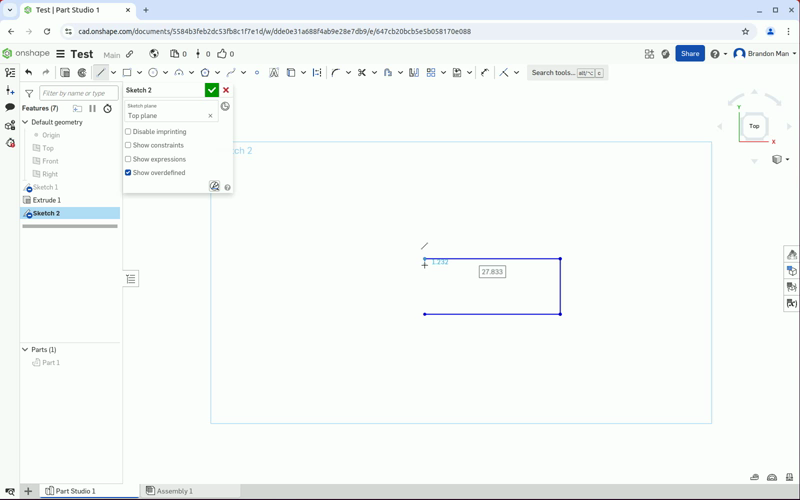
scroll(6)
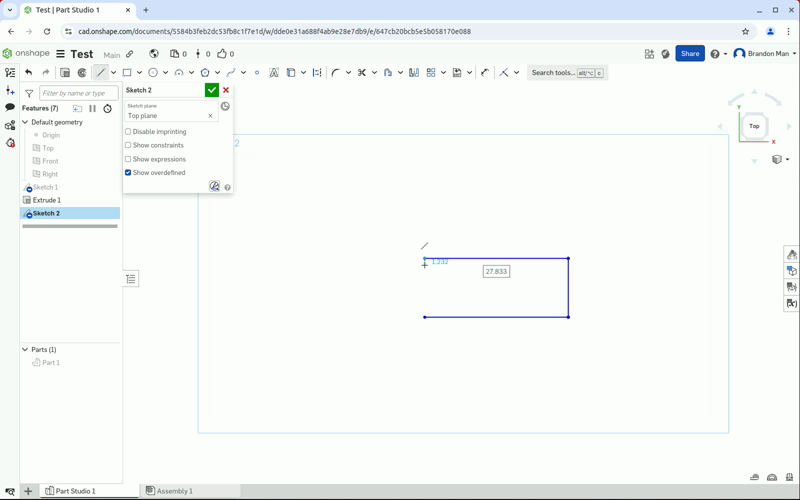
scroll(6)
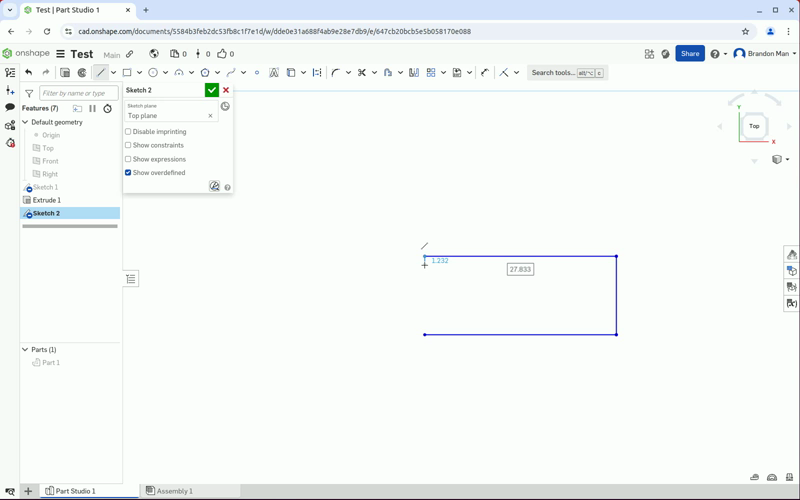
scroll(6)
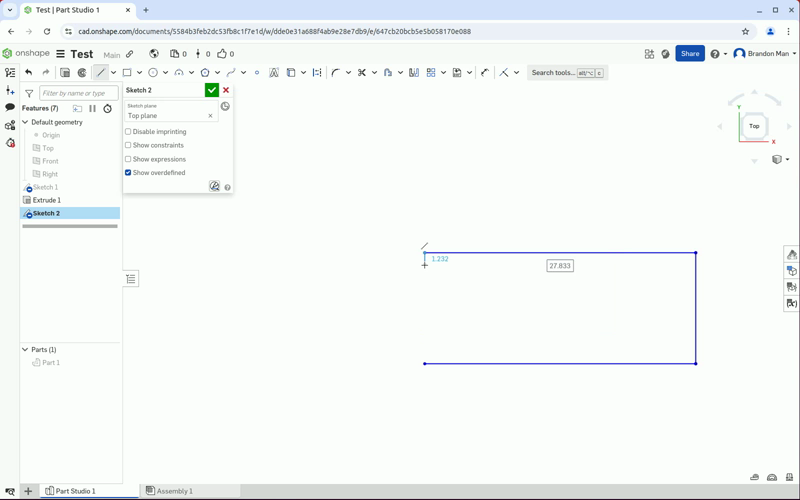
scroll(6)
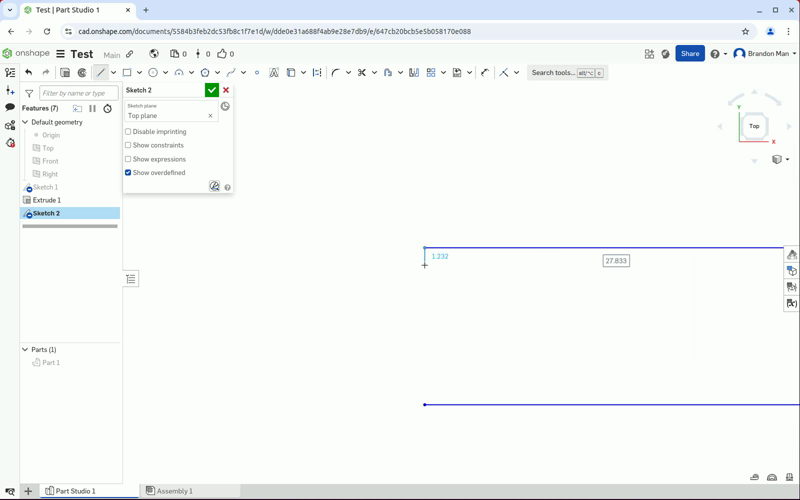
scroll(6)
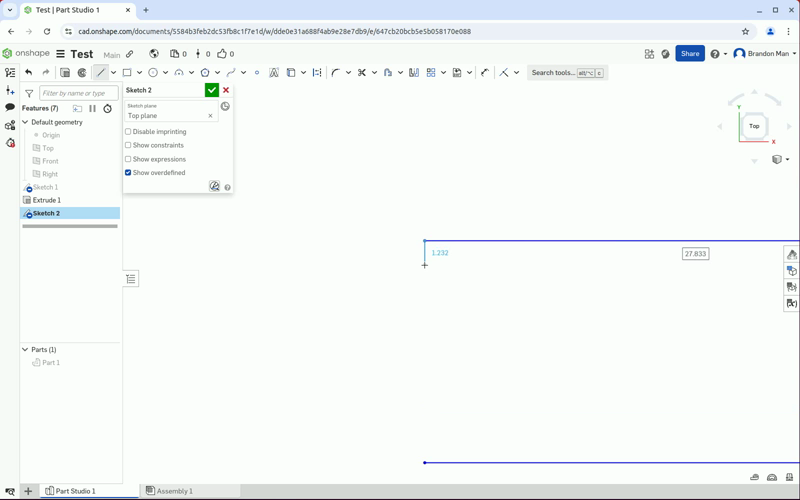
scroll(6)
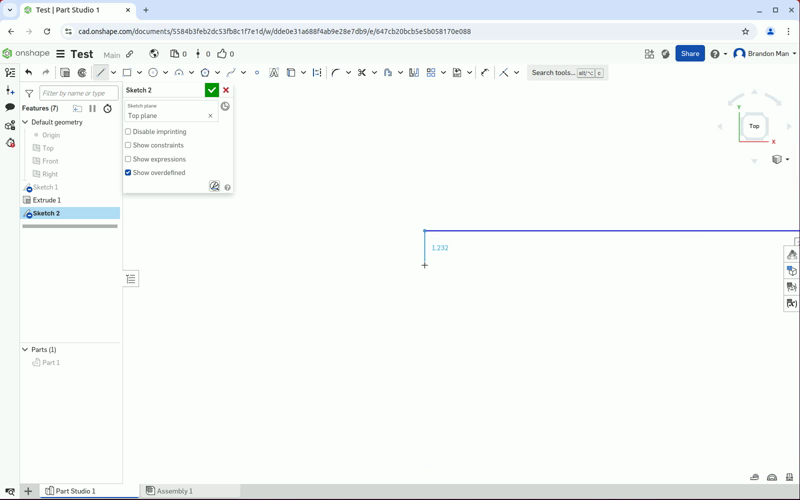
scroll(6)
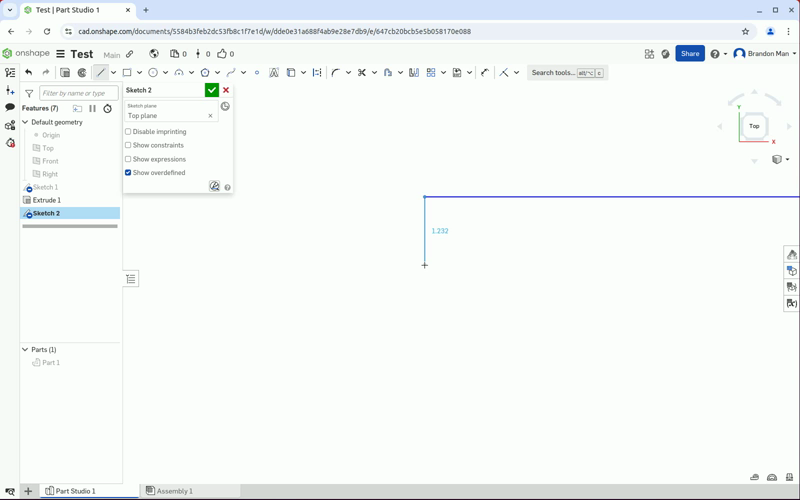
click(424, 264)
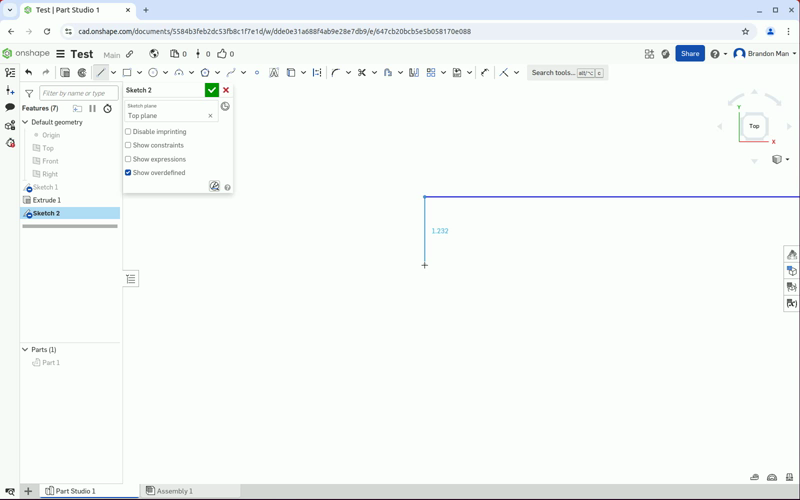
scroll(-6)
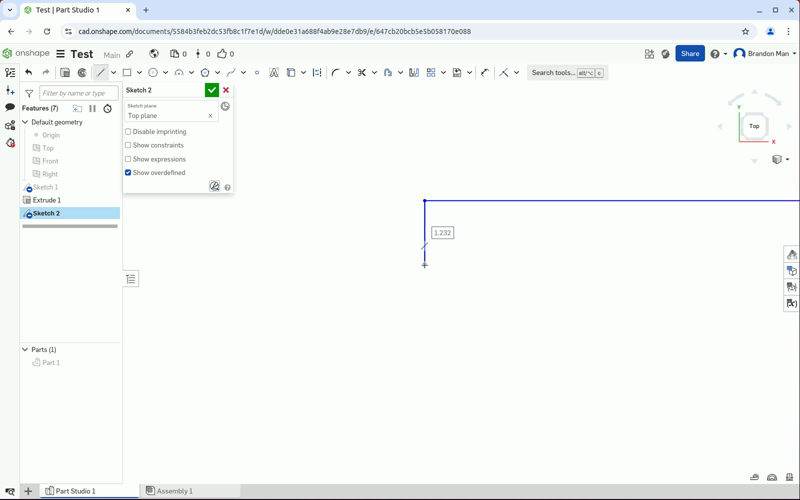
scroll(-6)
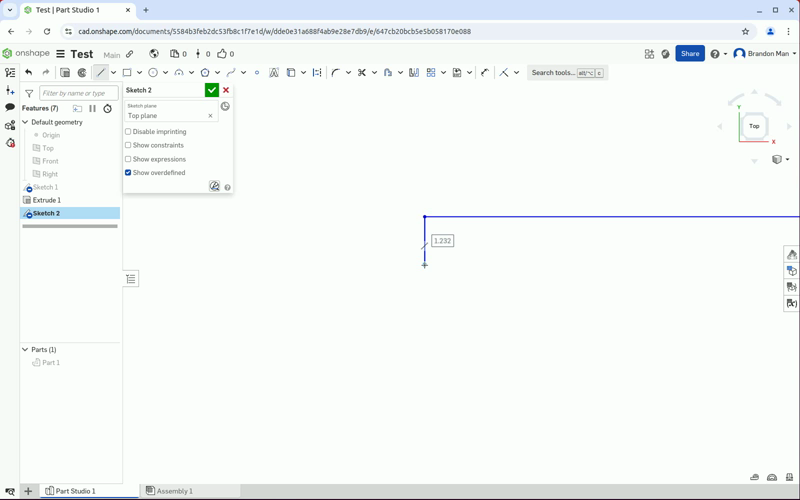
scroll(-6)
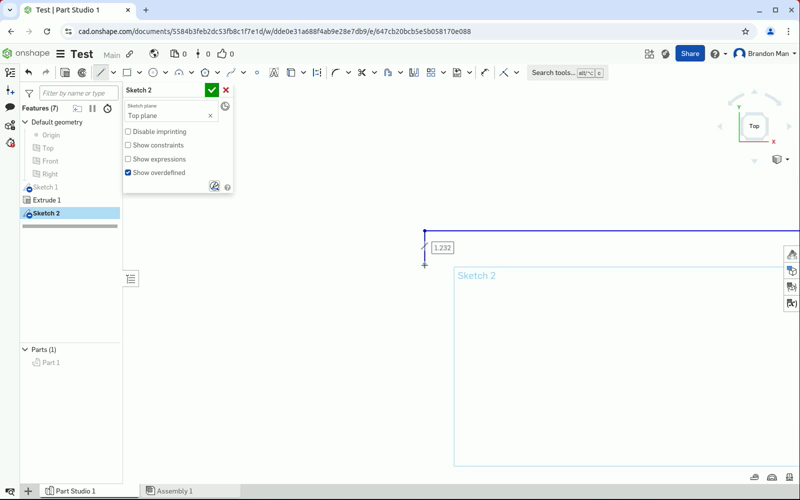
scroll(-6)
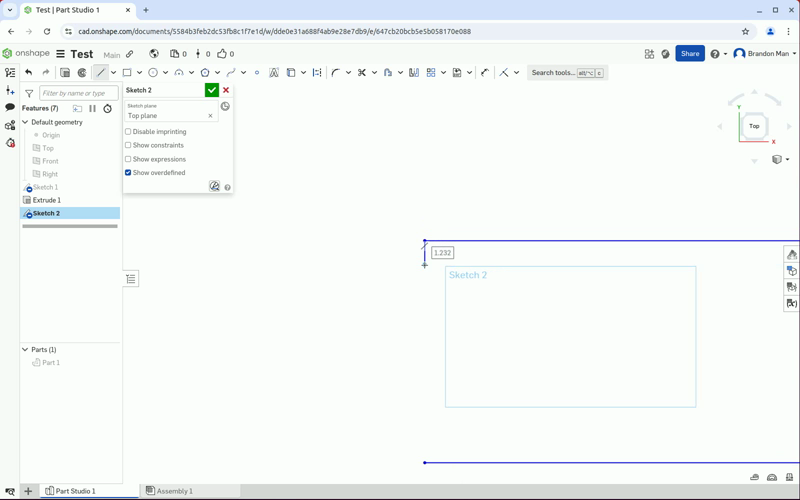
scroll(-6)
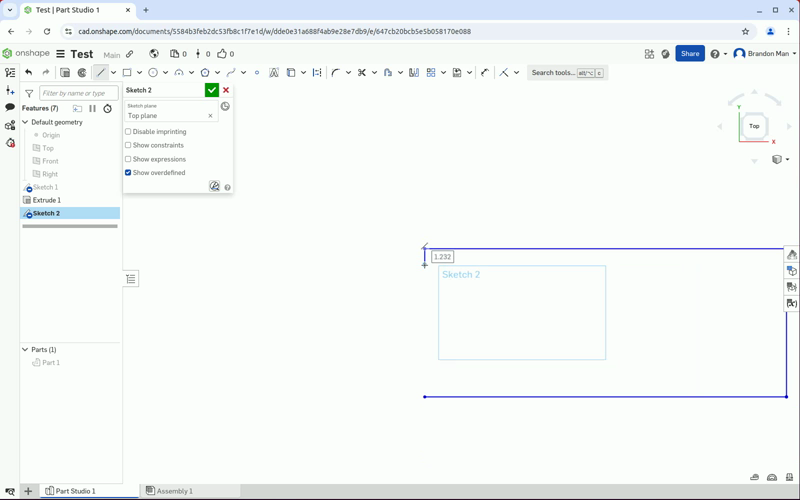
scroll(-6)
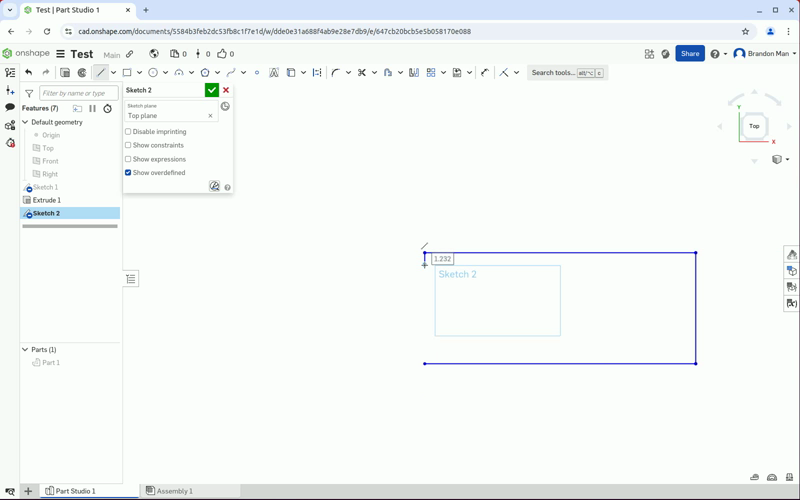
scroll(-6)
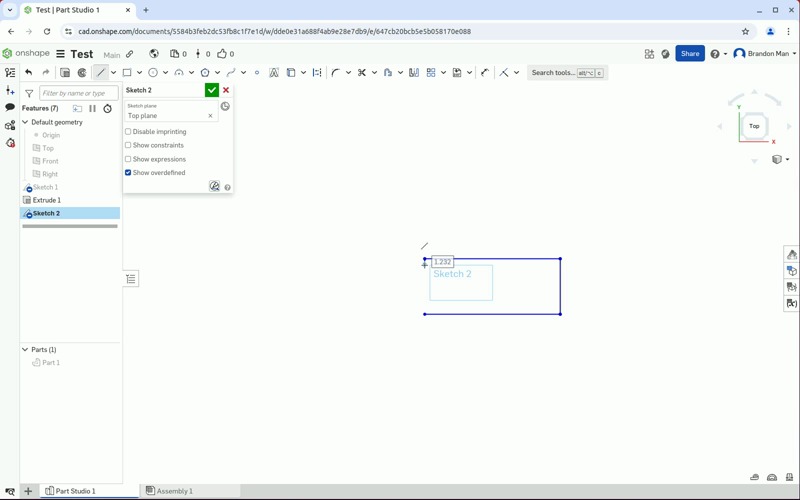
key_up(shift)
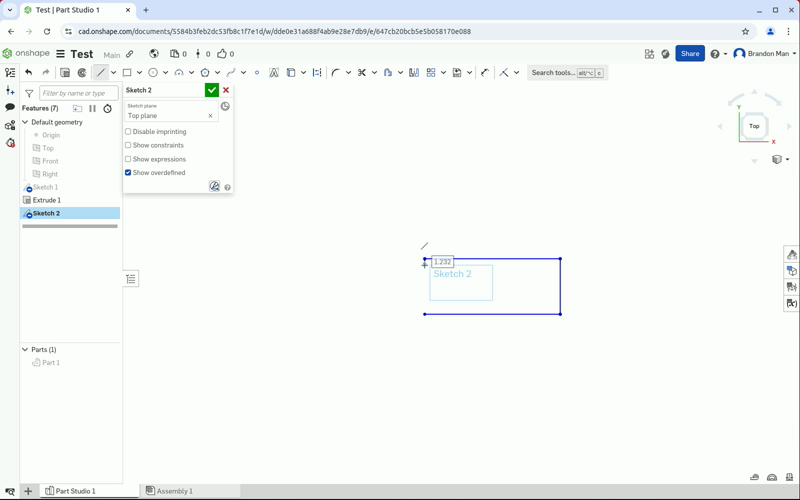
key_down(shift)
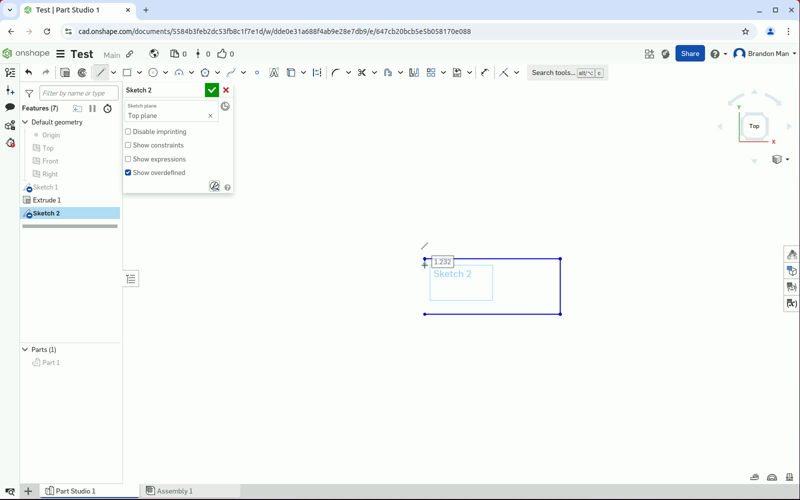
mouse_move(454, 264)
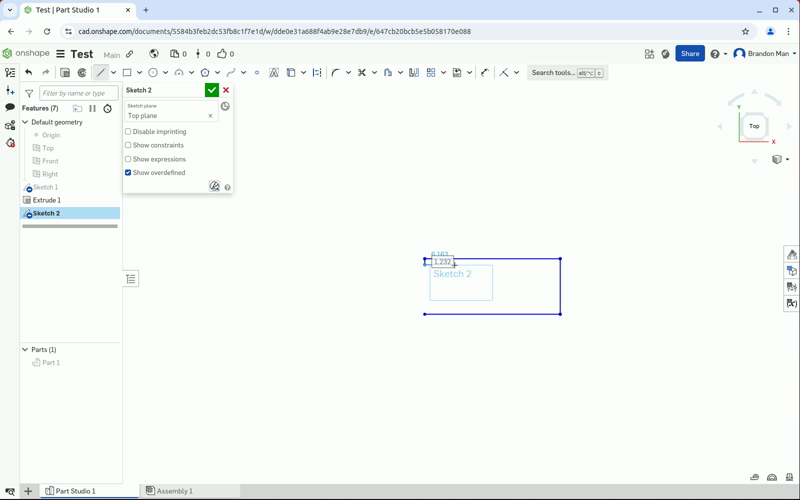
mouse_move(424, 267)
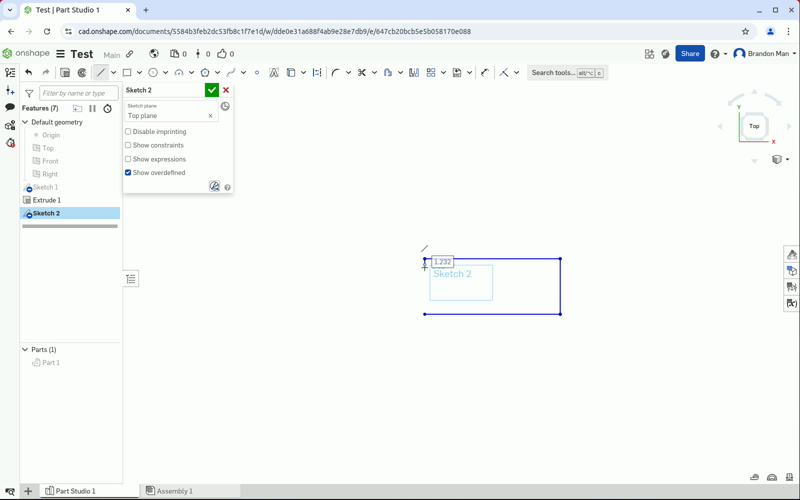
scroll(6)
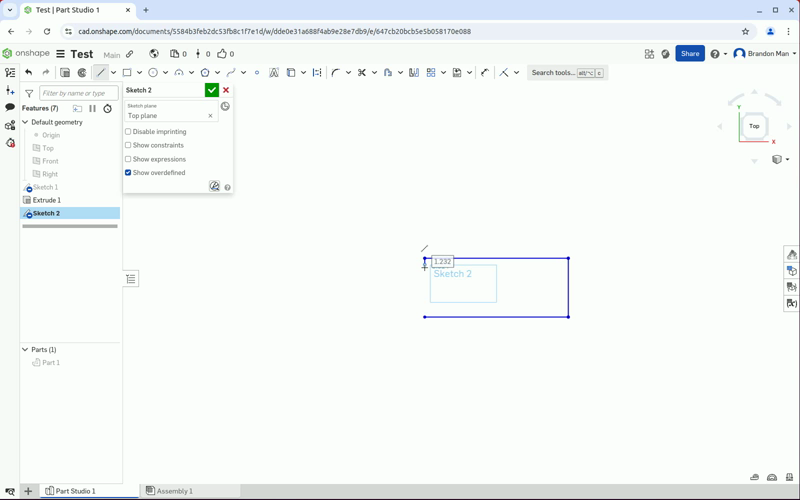
scroll(6)
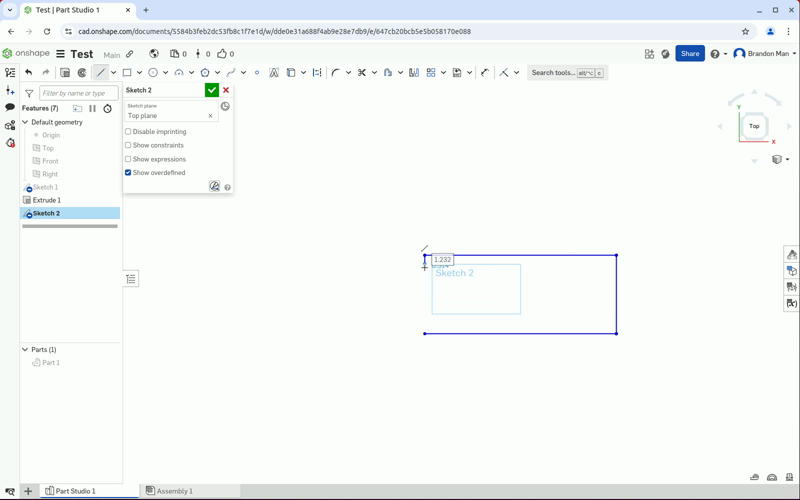
scroll(6)
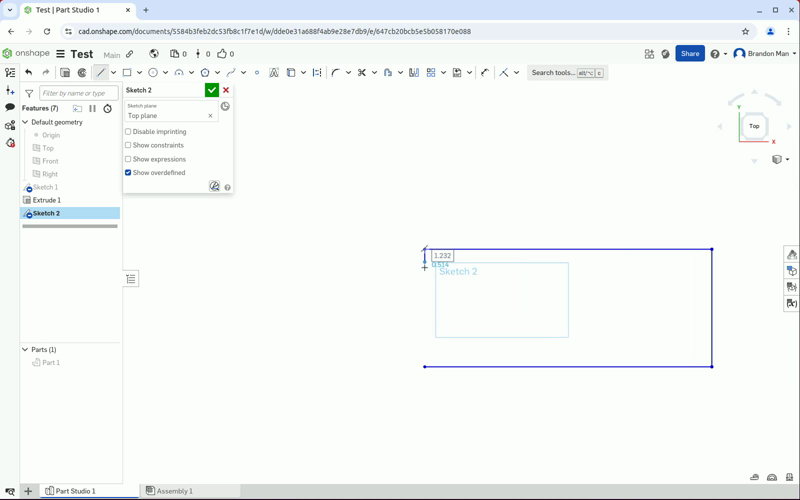
scroll(6)
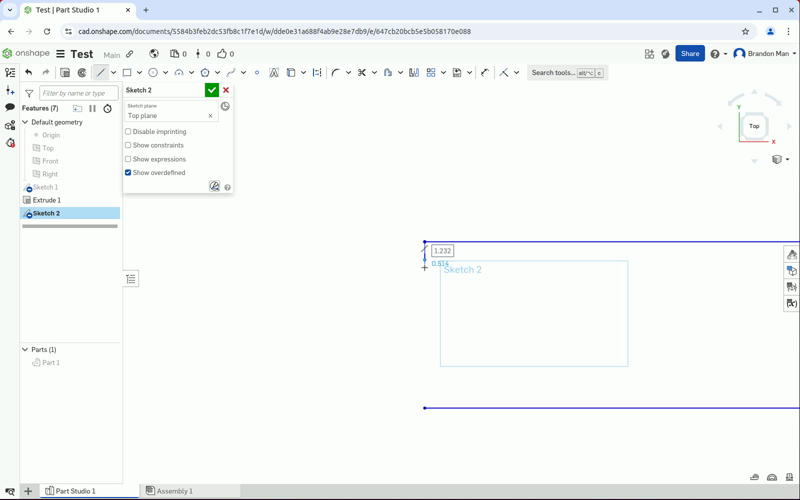
scroll(6)
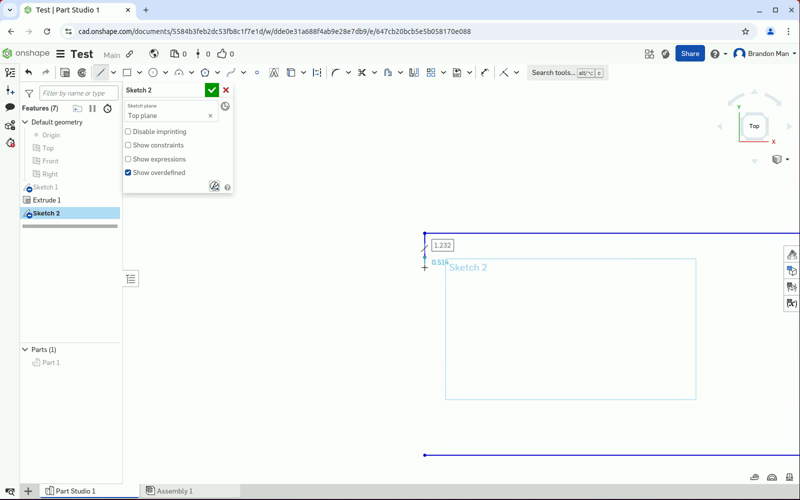
scroll(6)
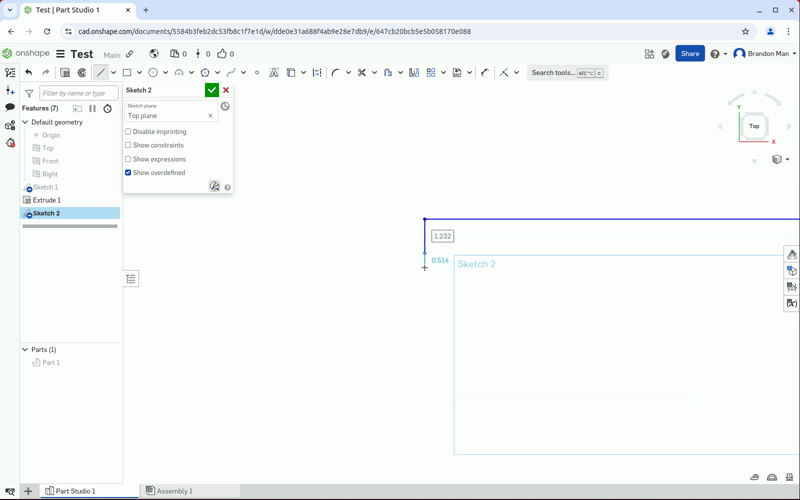
scroll(6)
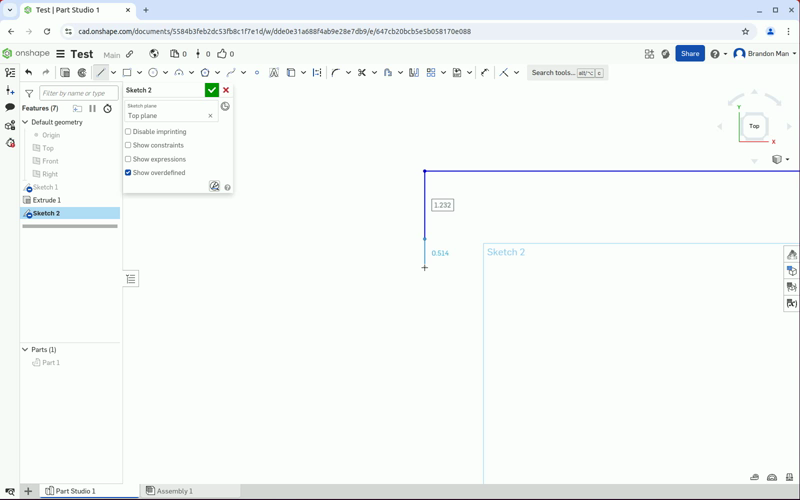
click(424, 267)
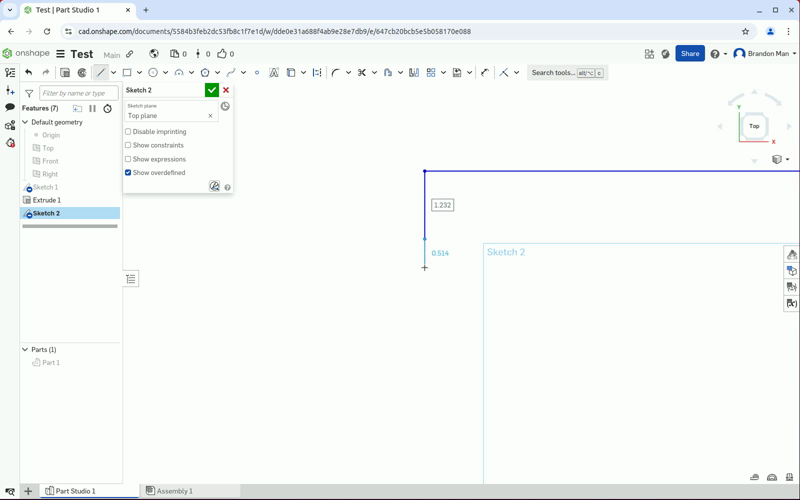
scroll(-6)
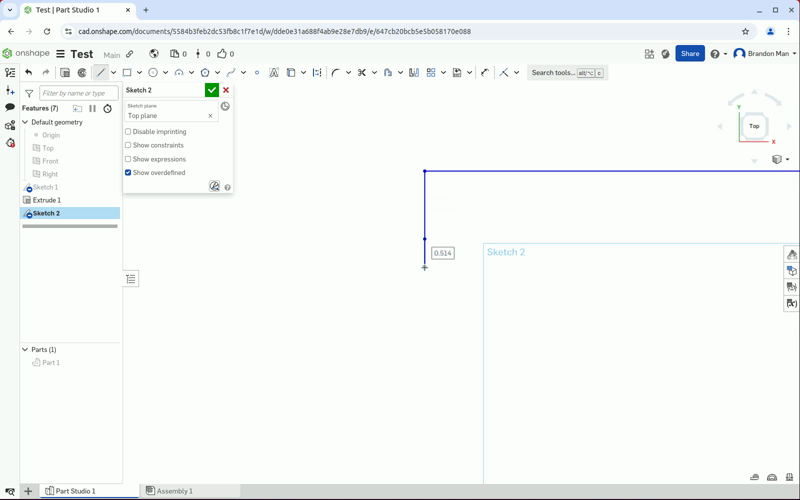
scroll(-6)
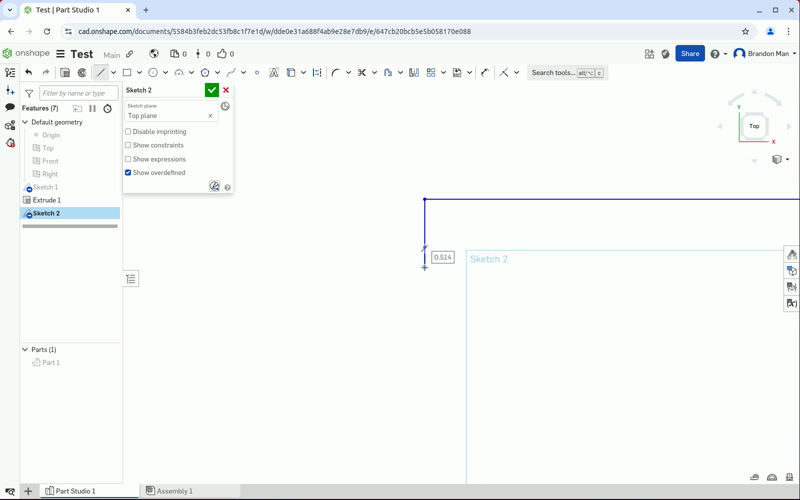
scroll(-6)
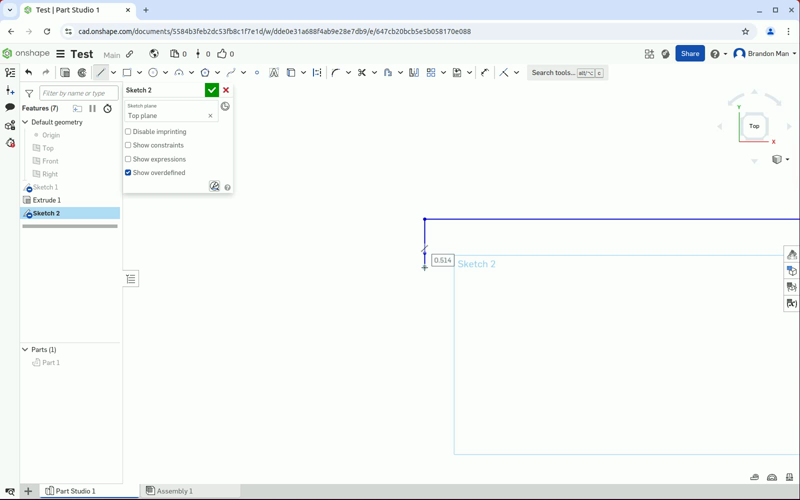
scroll(-6)
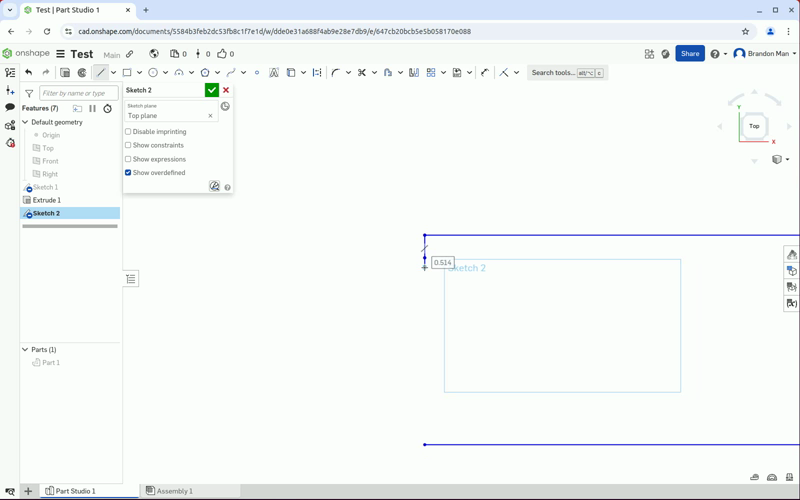
scroll(-6)
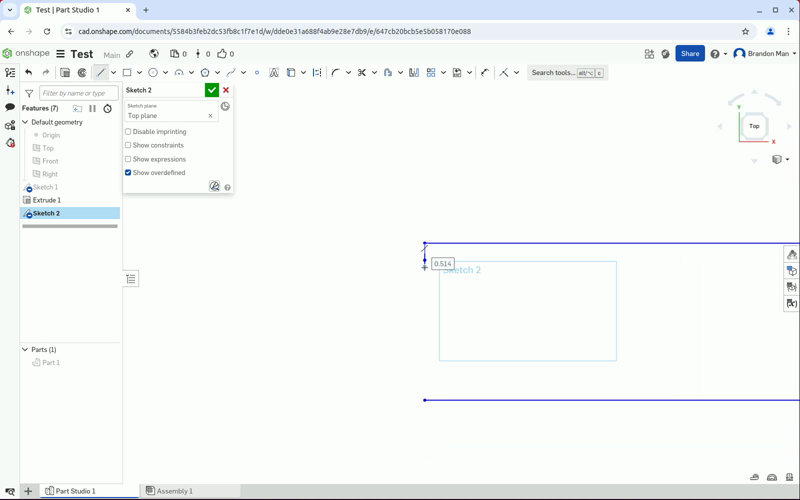
scroll(-6)
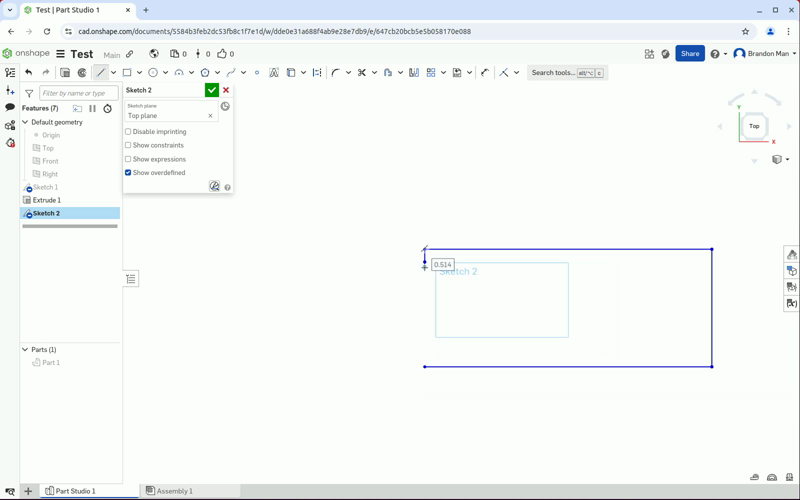
scroll(-6)
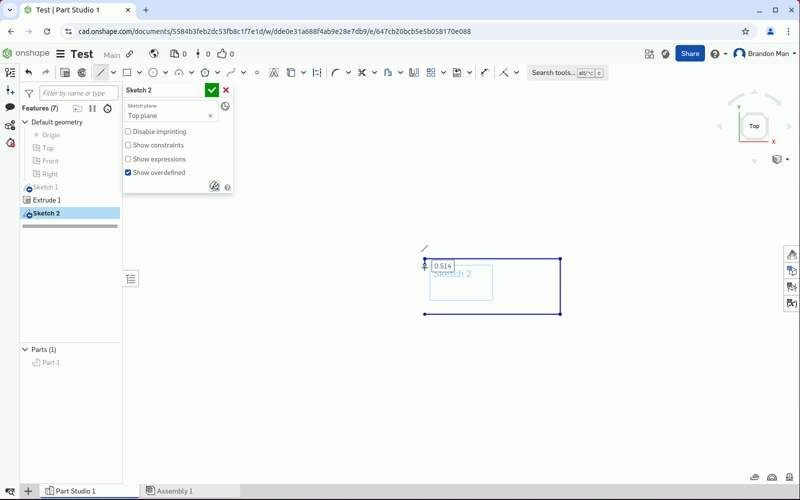
key_up(shift)
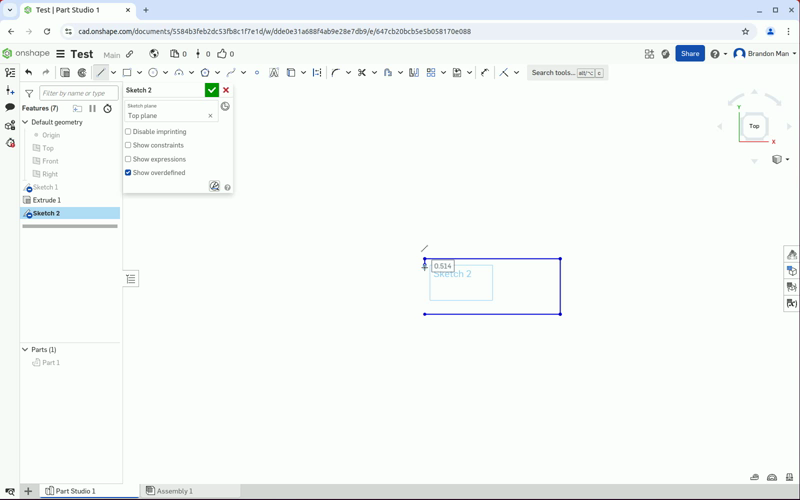
key_down(shift)
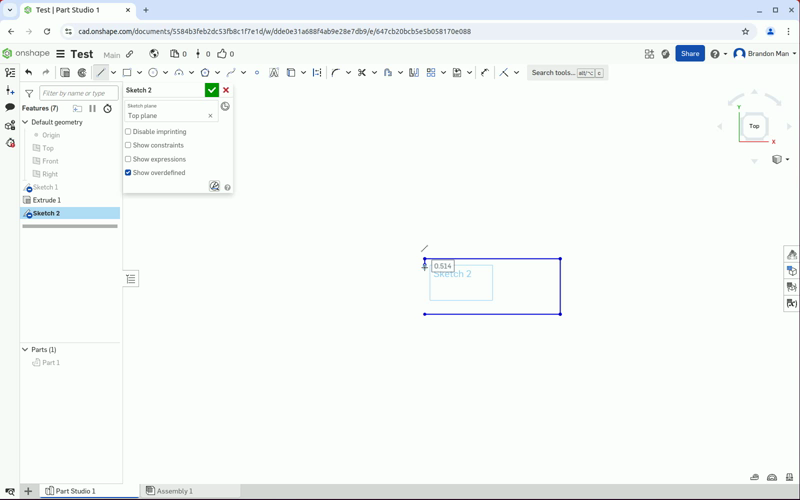
mouse_move(551, 267)
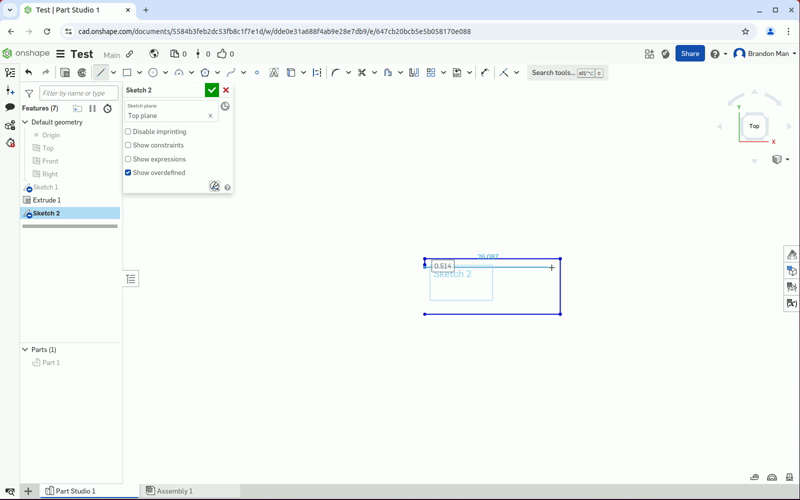
click(551, 267)
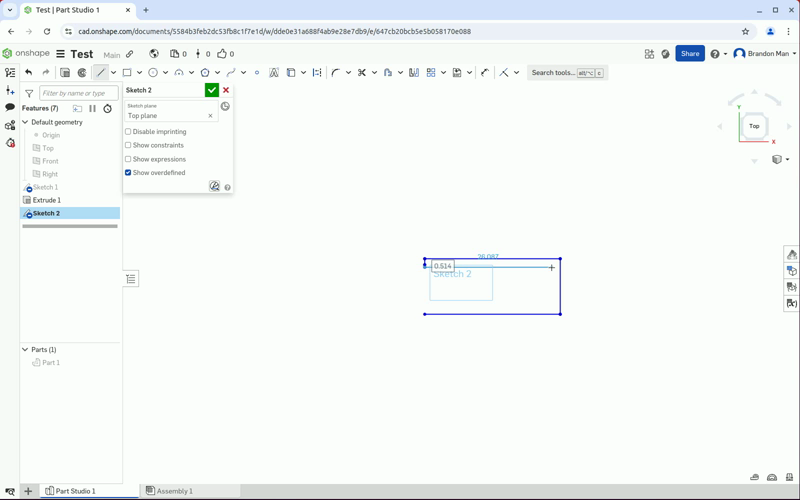
key_up(shift)
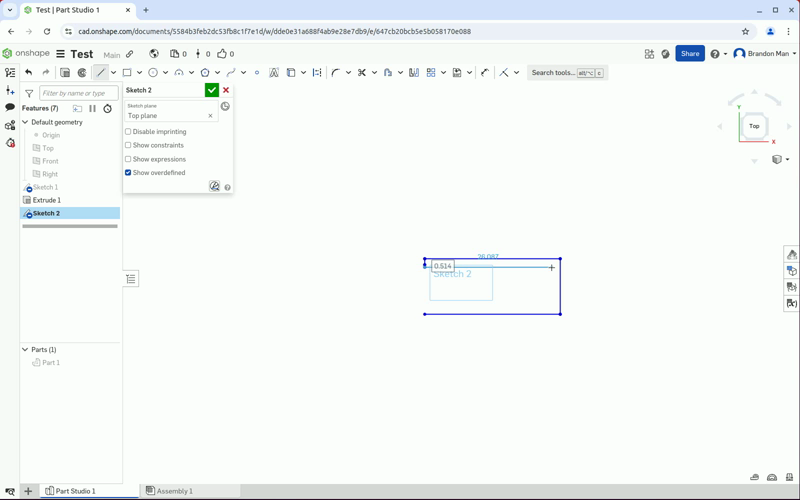
key_down(shift)
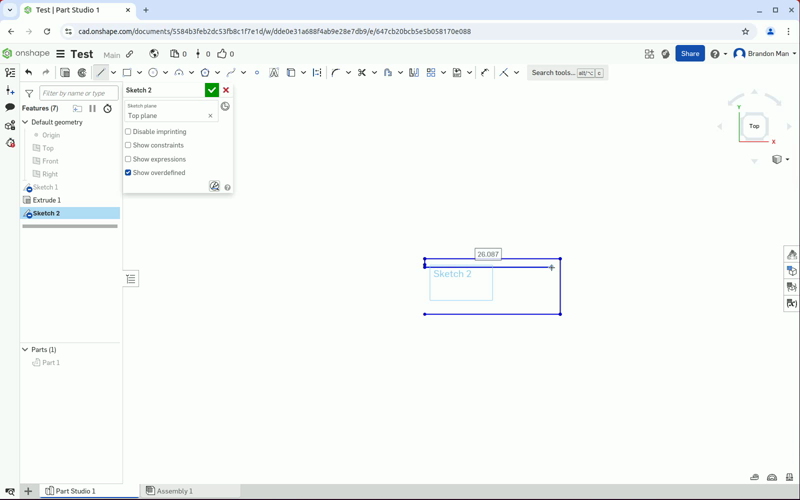
mouse_move(581, 267)
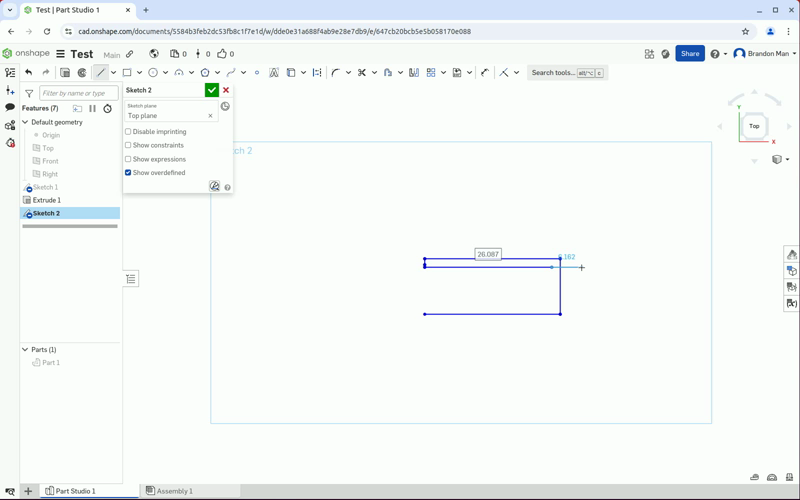
mouse_move(551, 297)
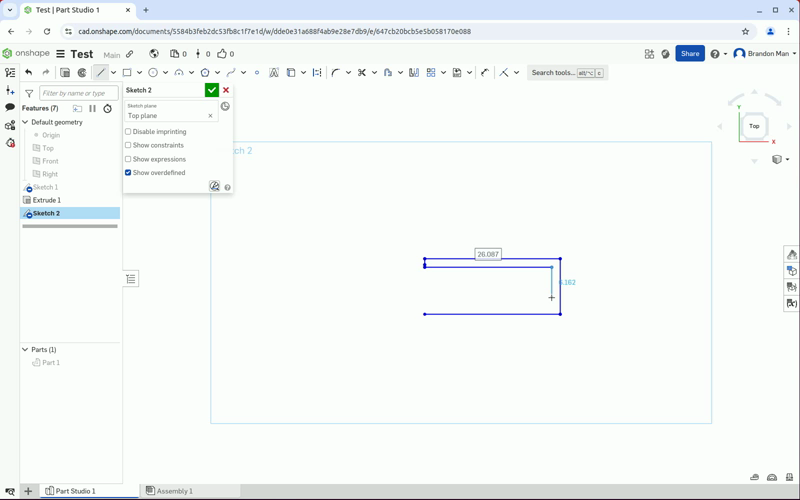
click(551, 297)
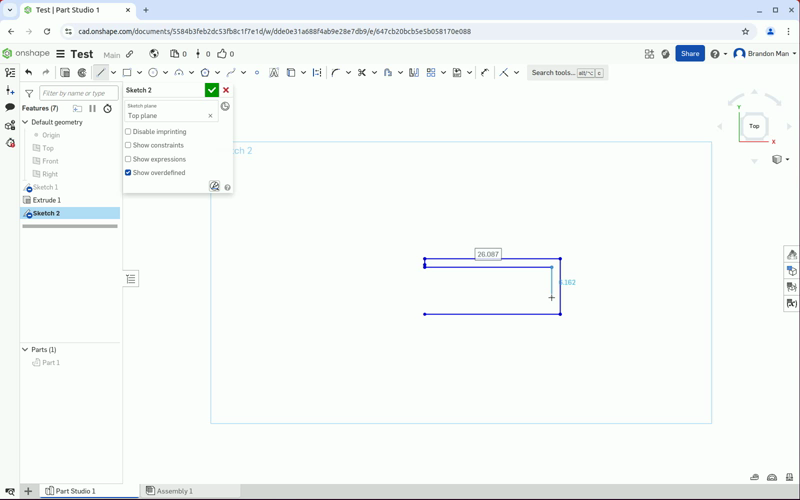
key_up(shift)
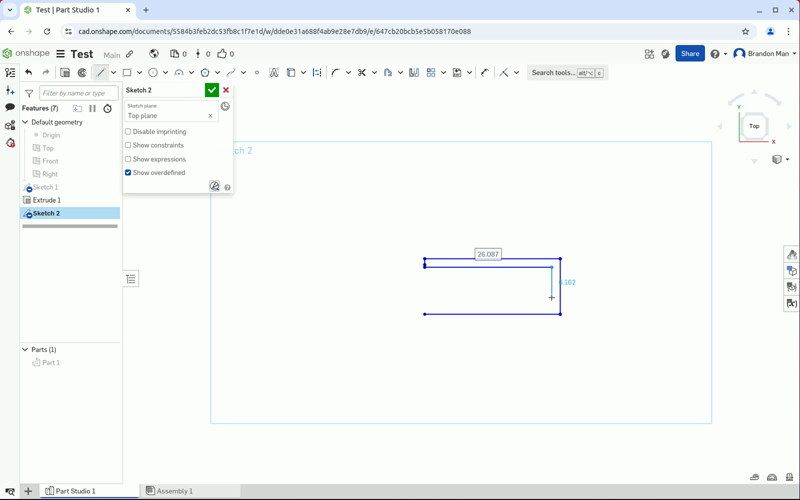
key_down(shift)
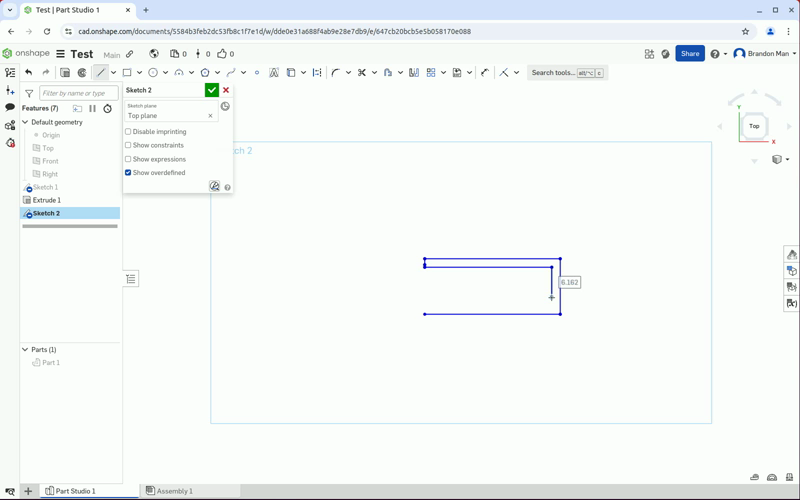
mouse_move(424, 297)
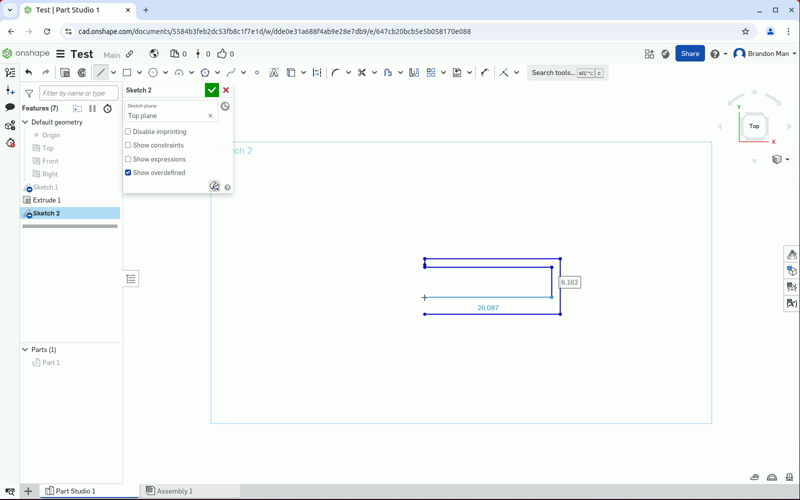
click(424, 297)
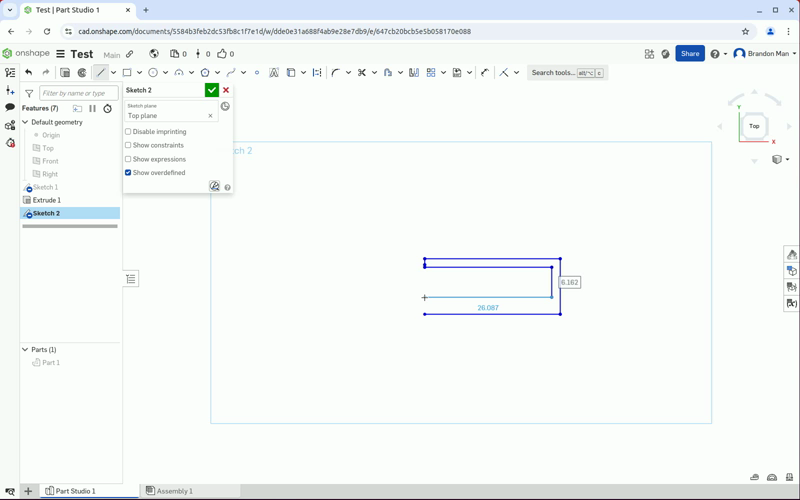
key_up(shift)
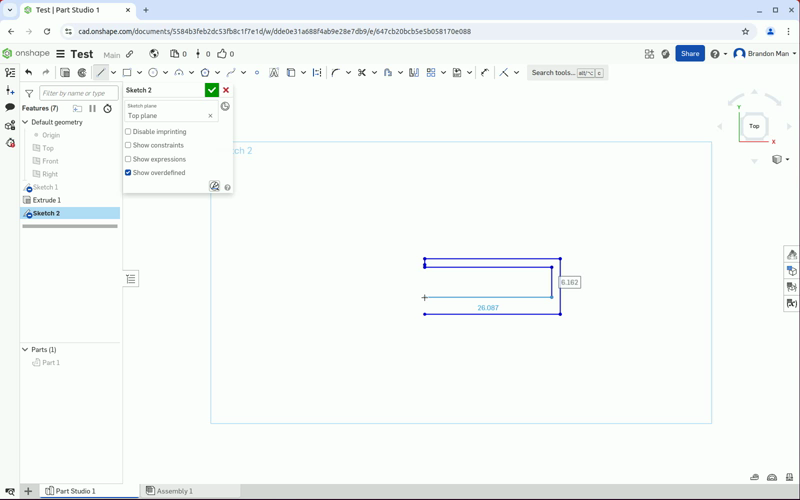
key_down(shift)
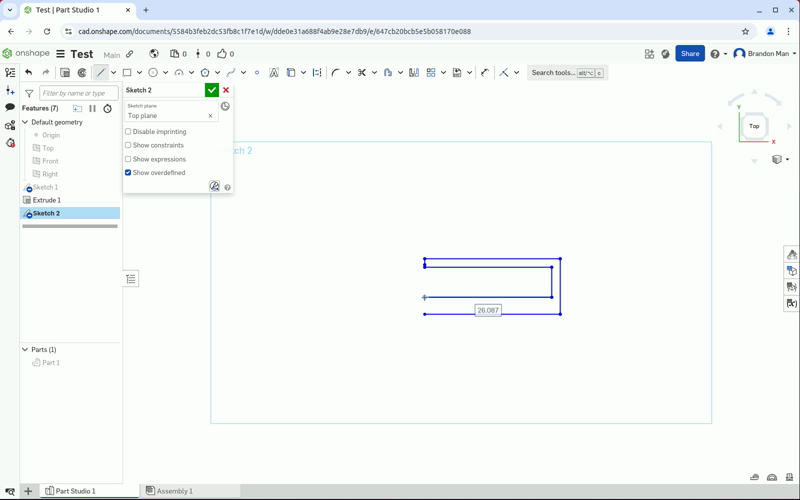
mouse_move(454, 297)
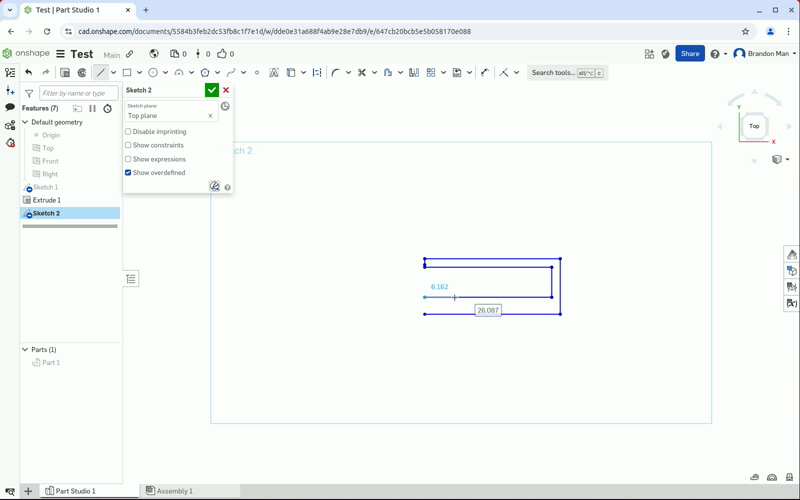
mouse_move(424, 300)
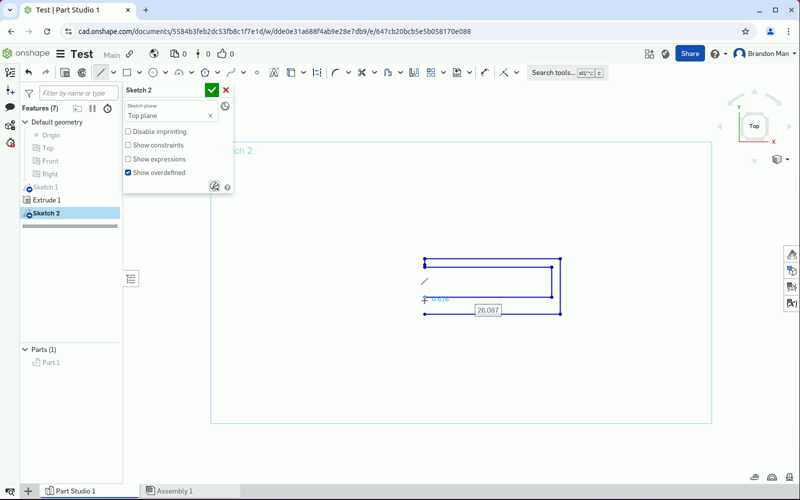
scroll(6)
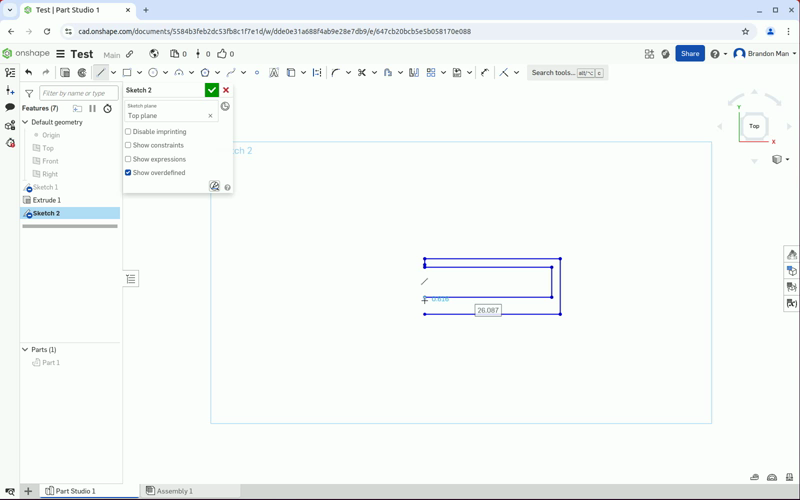
scroll(6)
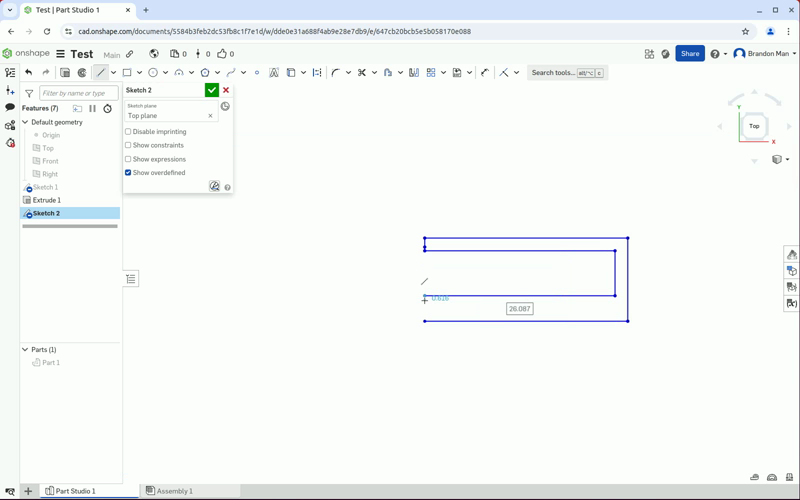
scroll(6)
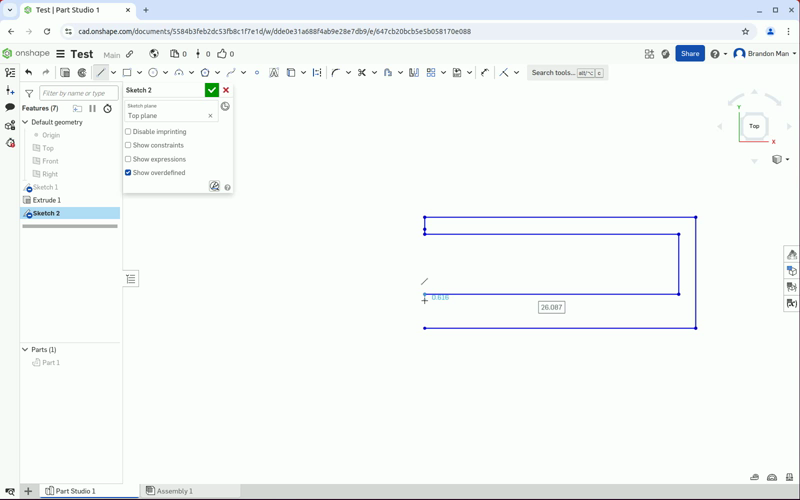
scroll(6)
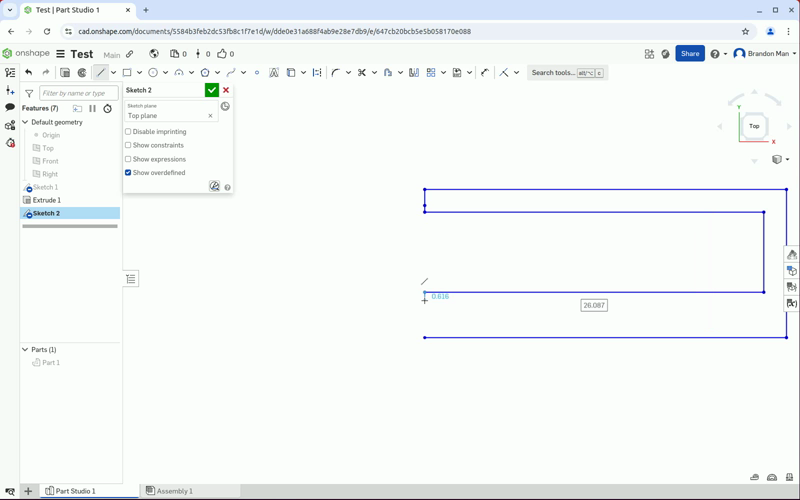
scroll(6)
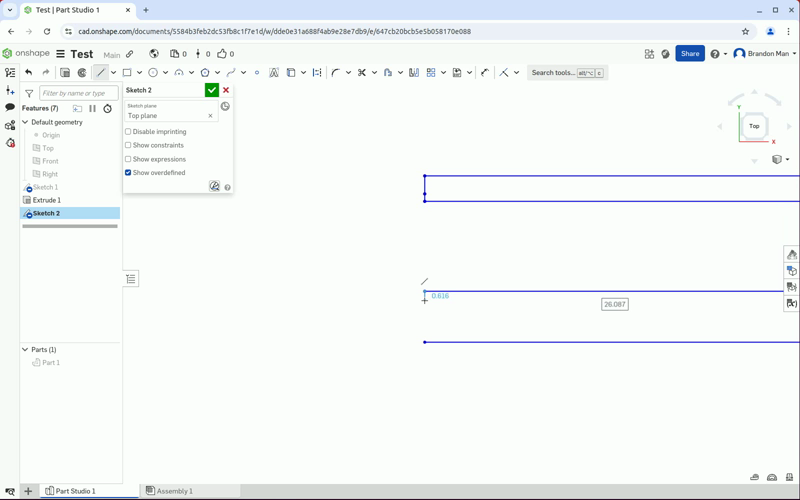
scroll(6)
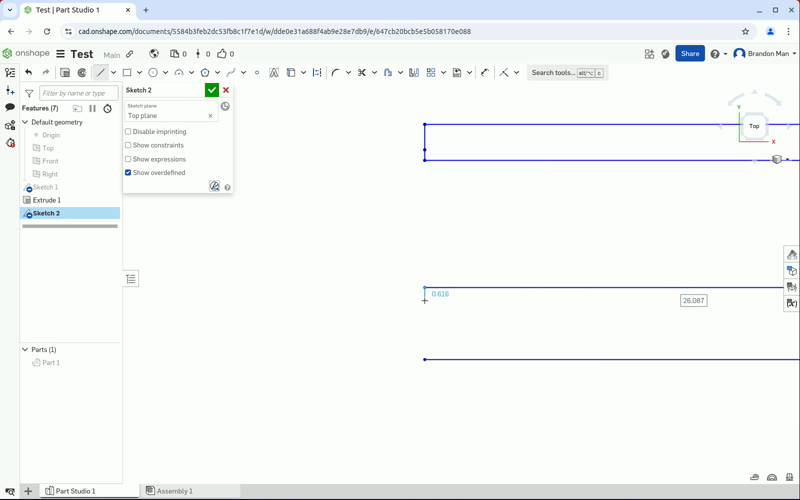
scroll(6)
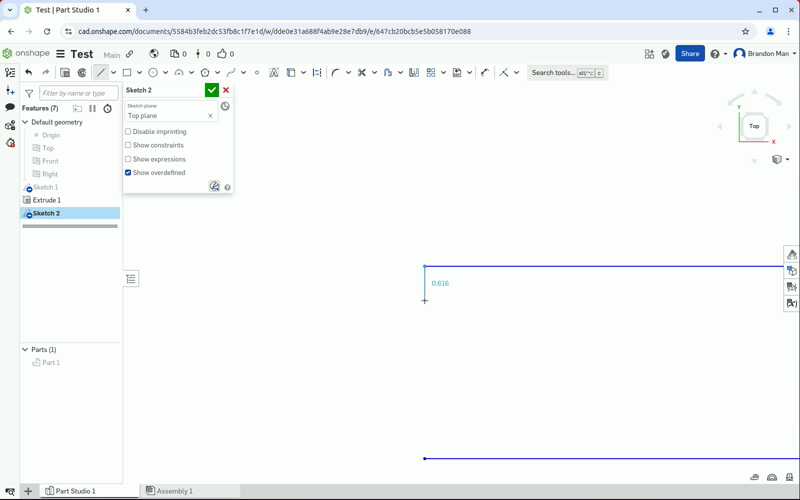
click(424, 300)
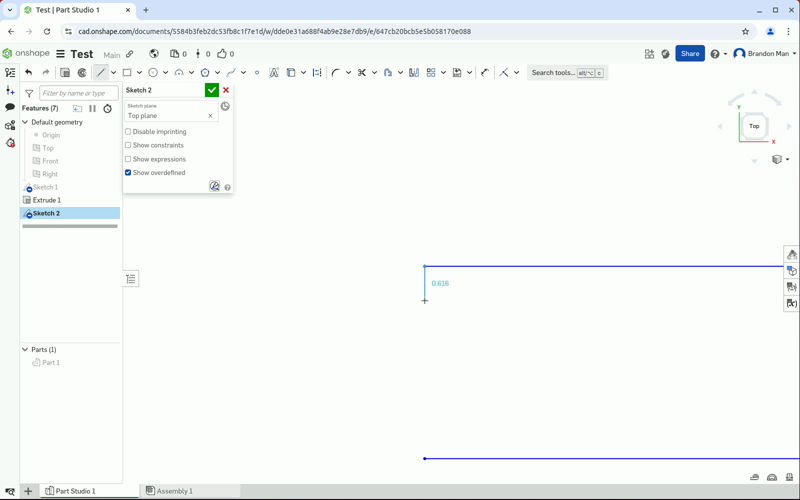
scroll(-6)
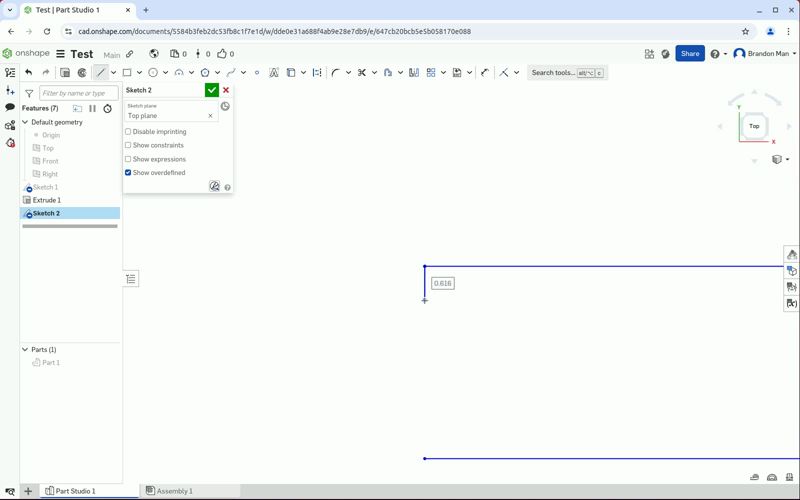
scroll(-6)
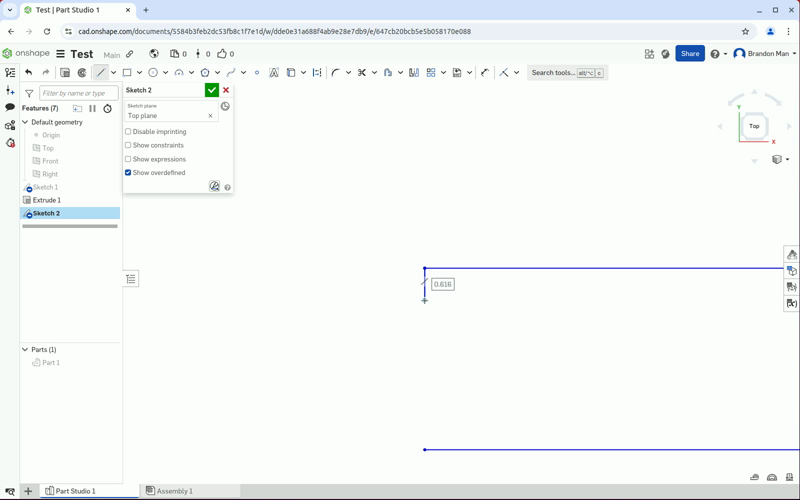
scroll(-6)
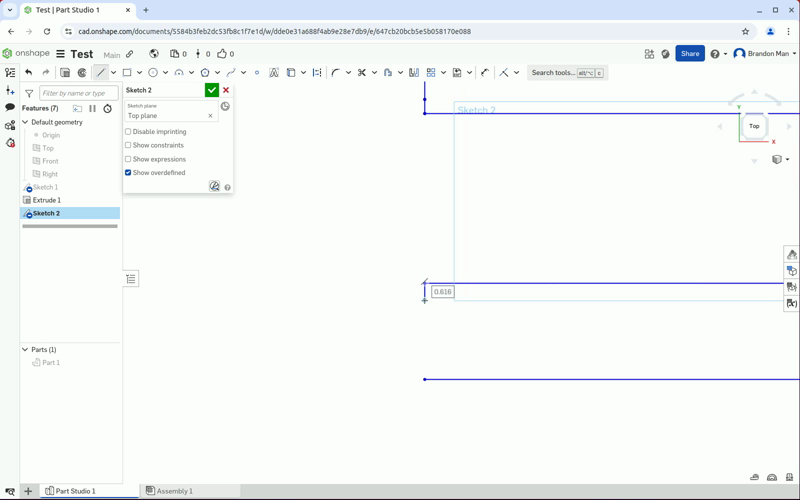
scroll(-6)
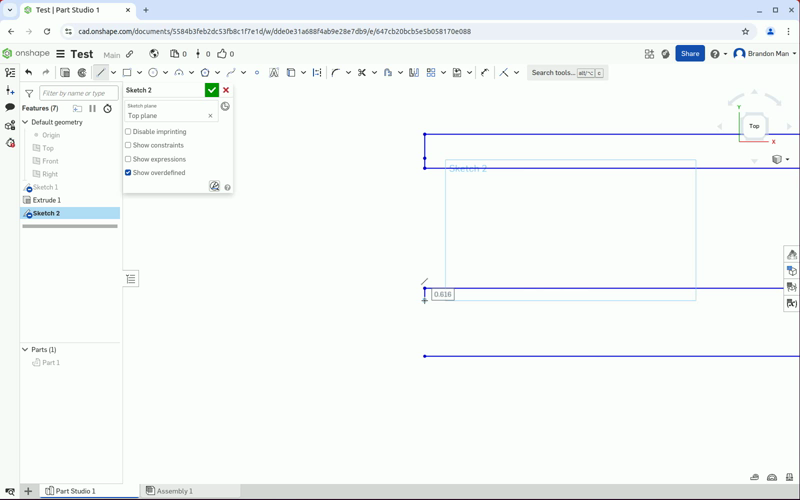
scroll(-6)
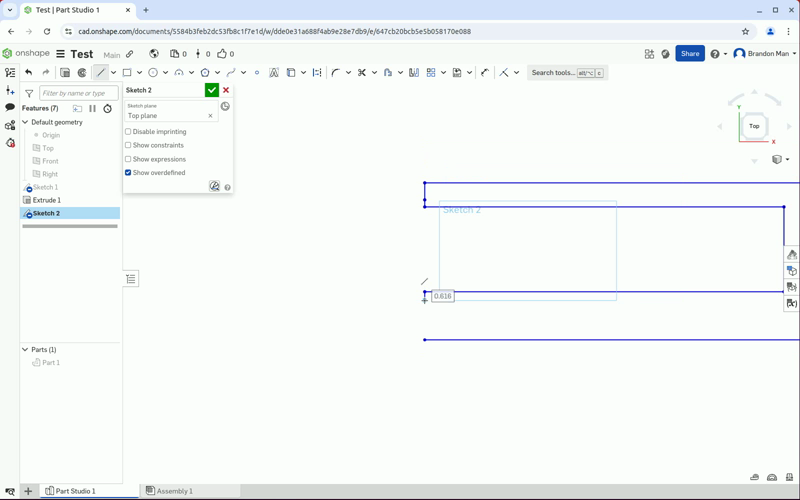
scroll(-6)
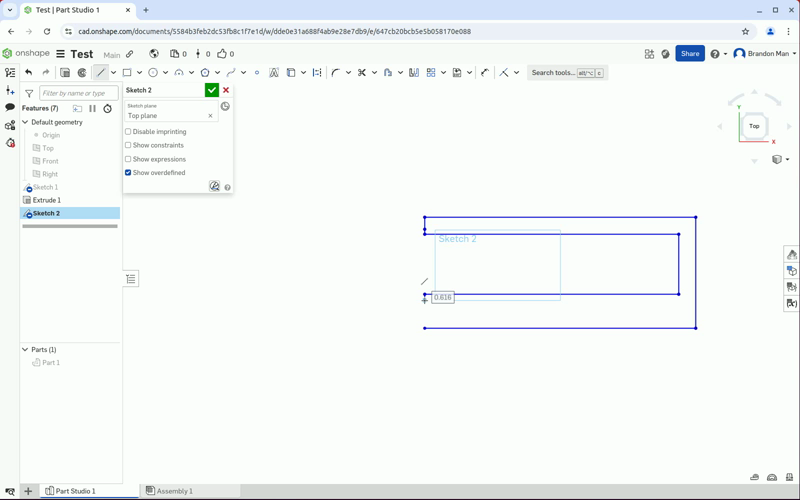
scroll(-6)
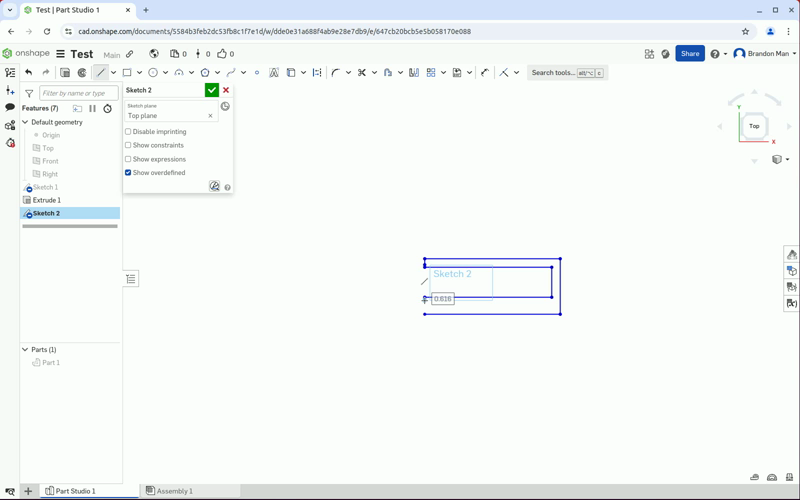
key_up(shift)
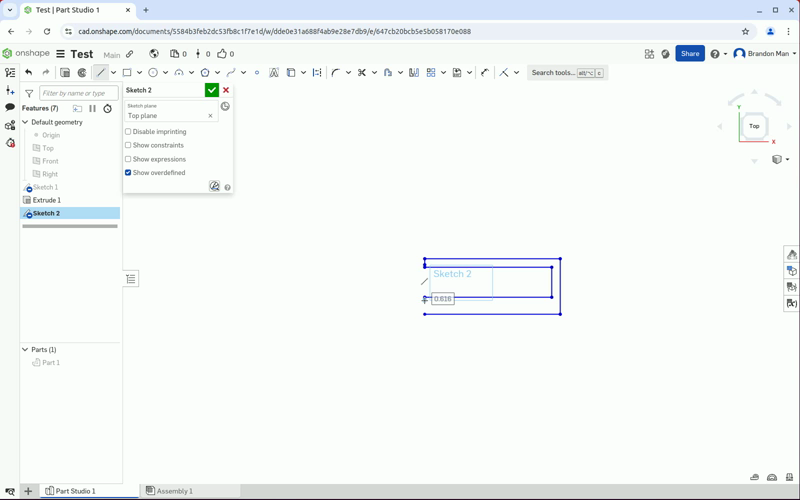
mouse_move(454, 300)
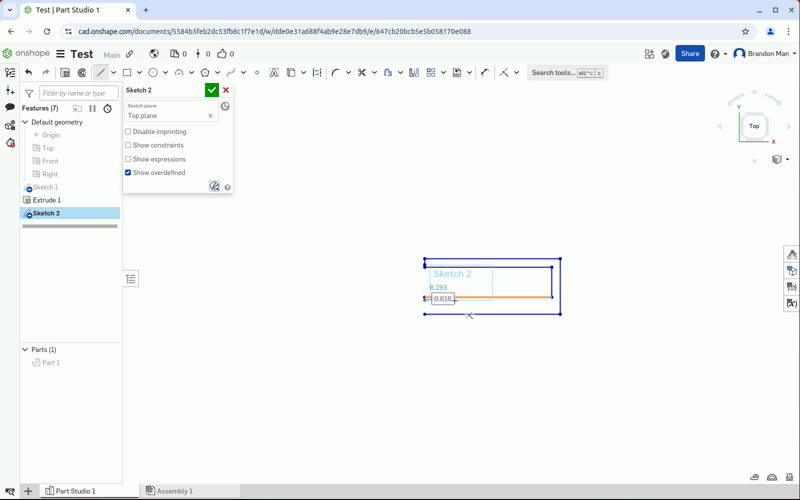
key_down(shift)
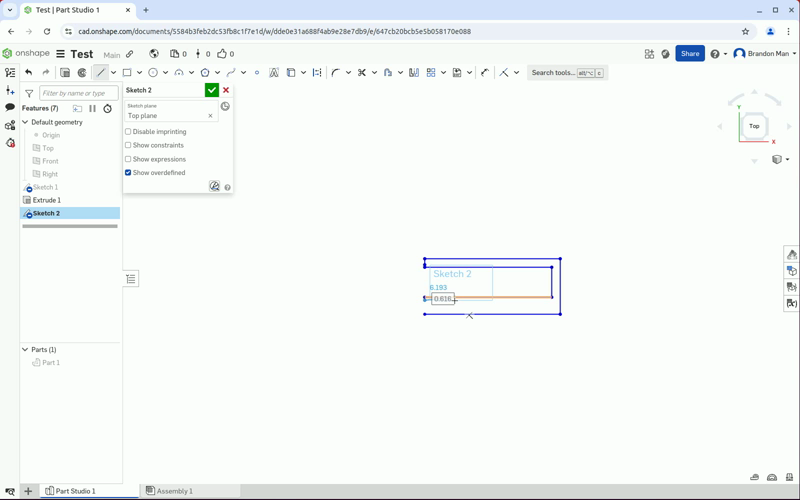
mouse_move(424, 314)
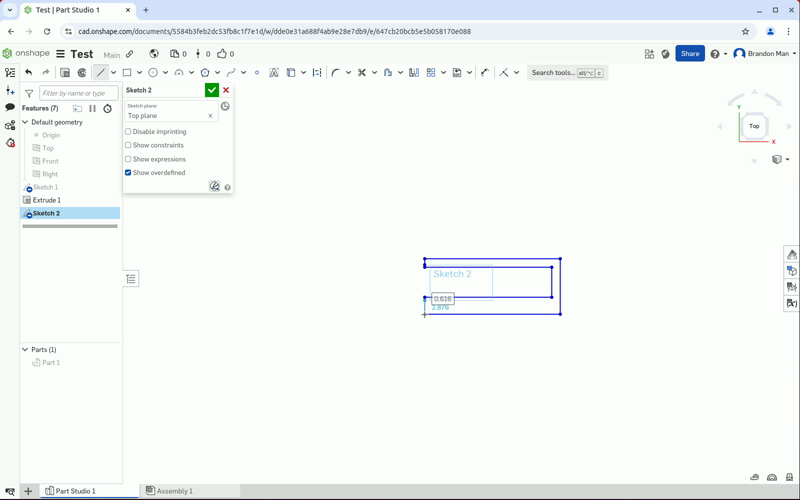
key_up(shift)
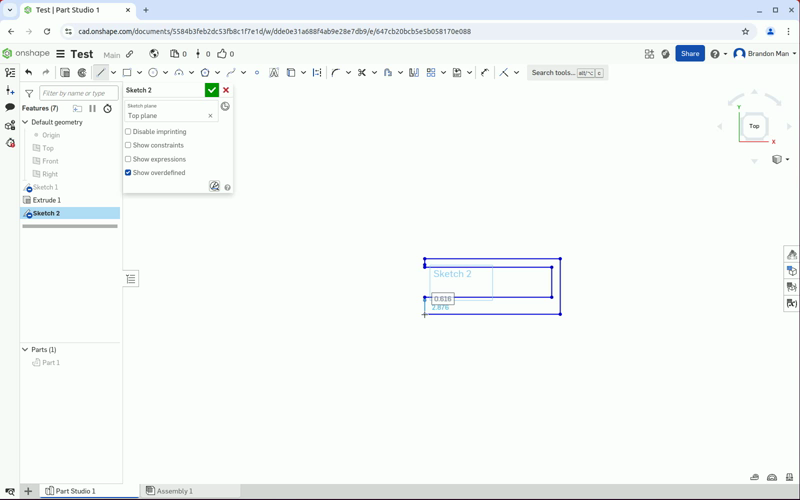
click(424, 314)
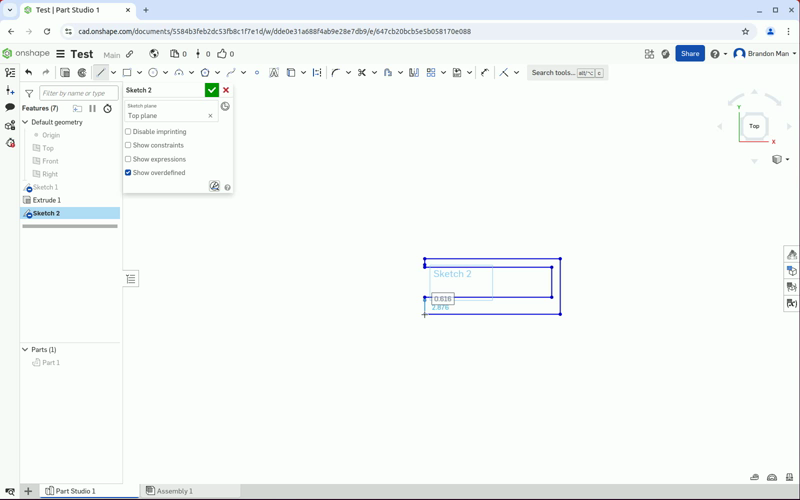
key(esc)
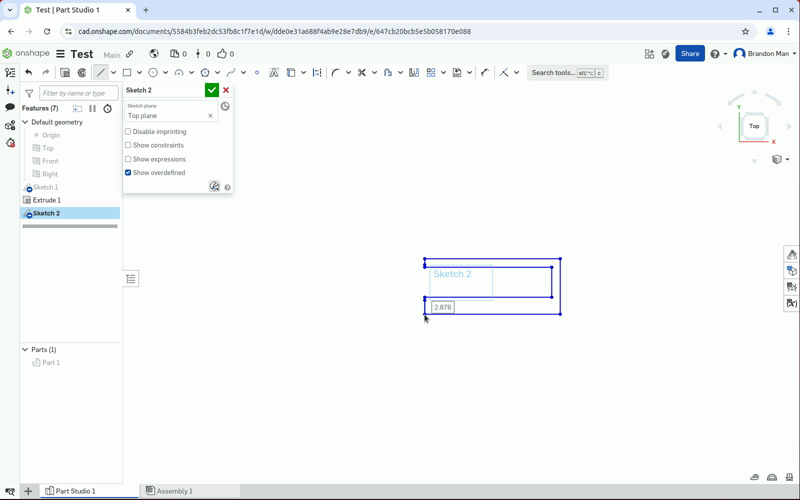
mouse_move(495, 263)
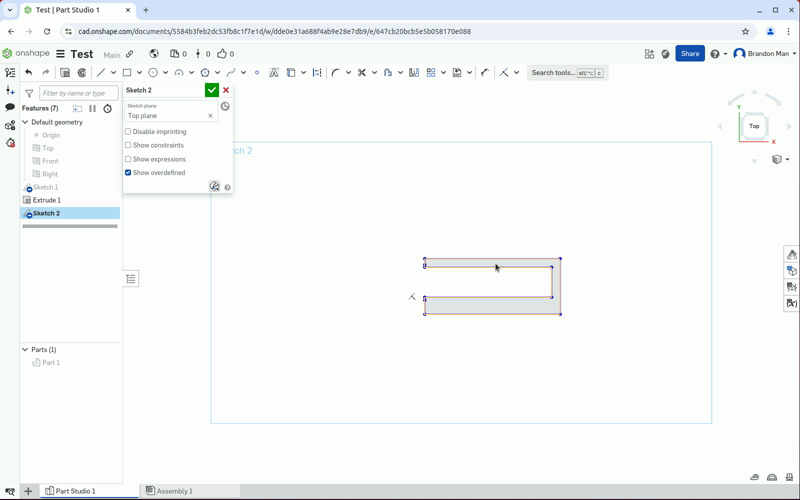
click(495, 263)
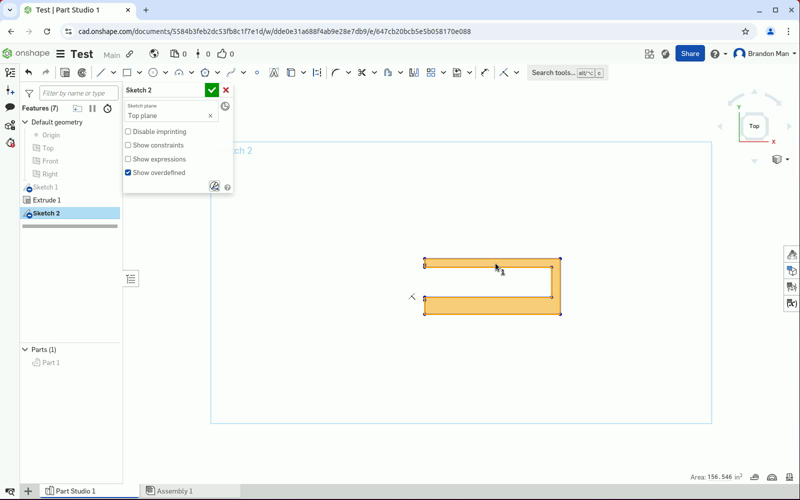
mouse_move(73, 352)
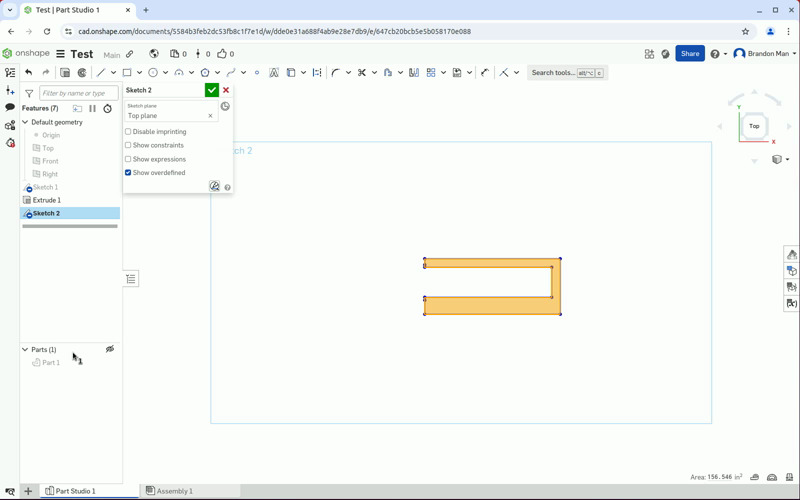
key(shift+y)
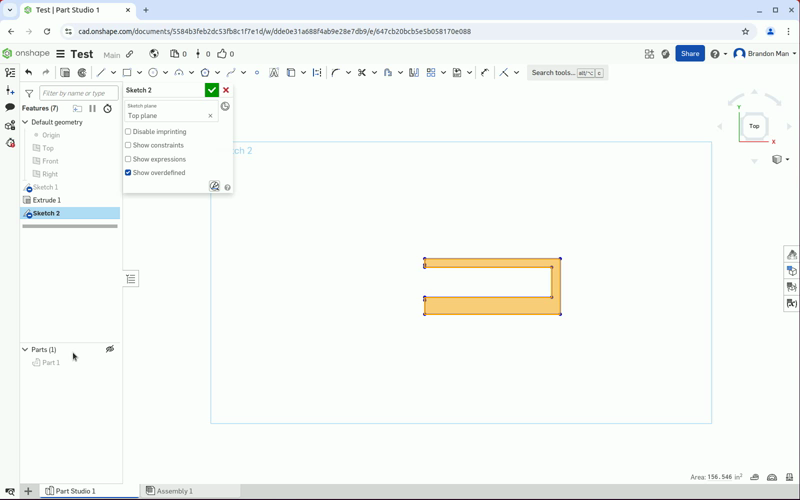
key(shift+e)
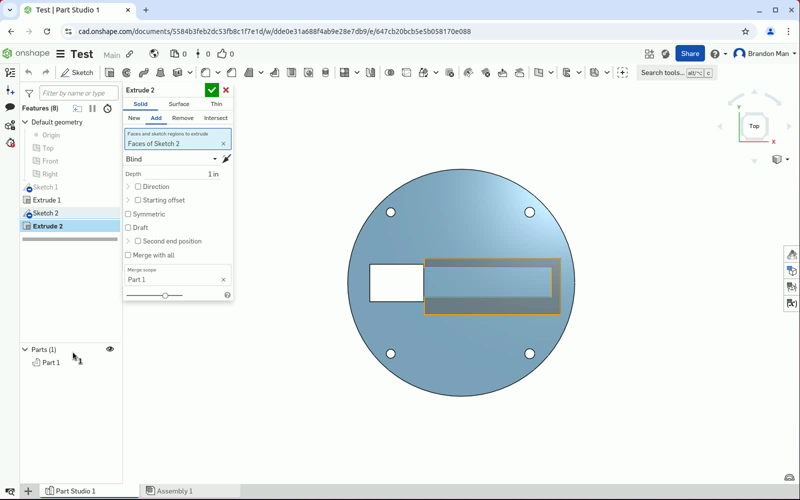
mouse_move(143, 106)
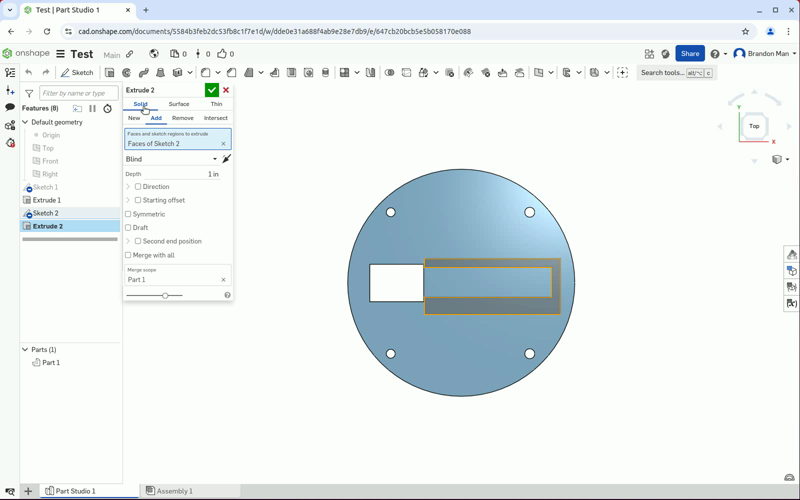
click(143, 106)
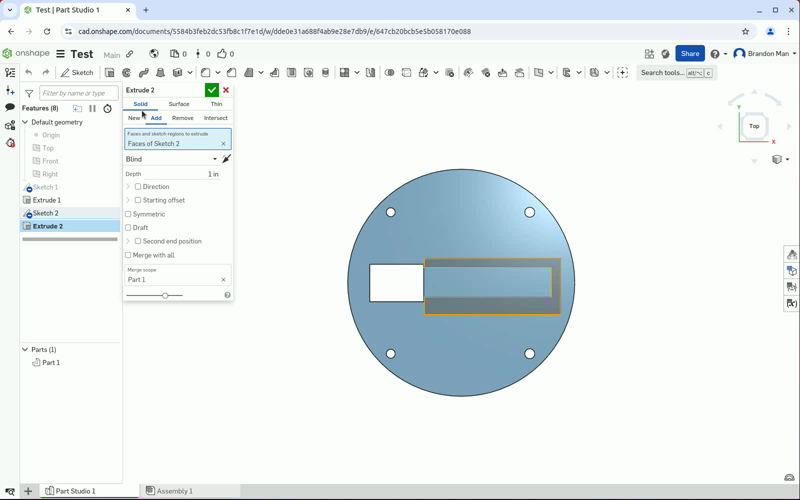
mouse_move(137, 120)
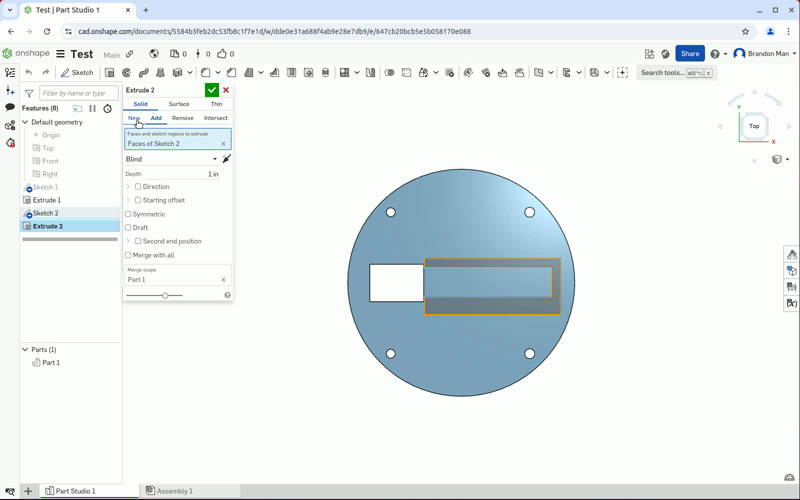
click(137, 120)
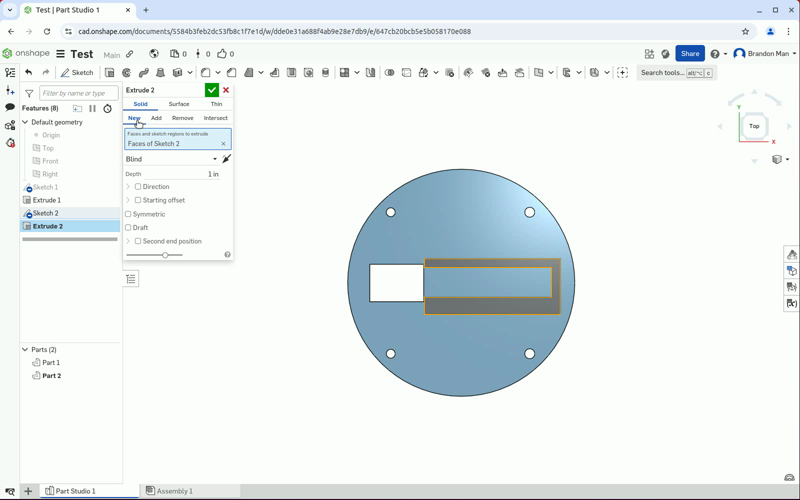
key(tab, 4)
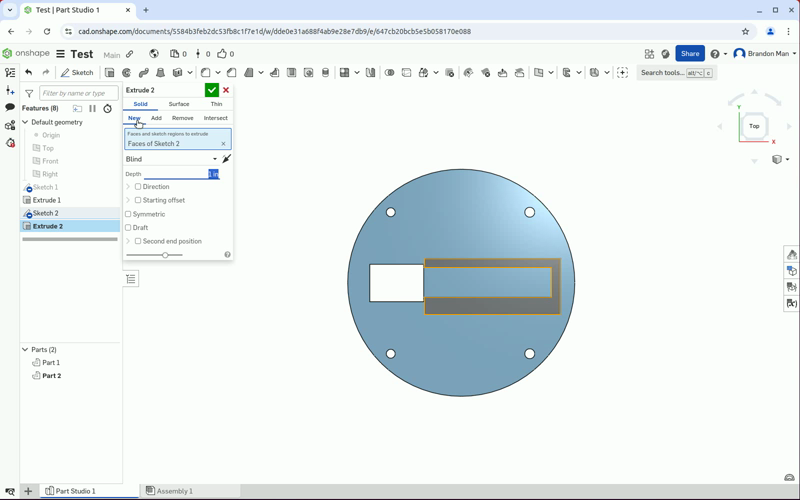
text(5.296)
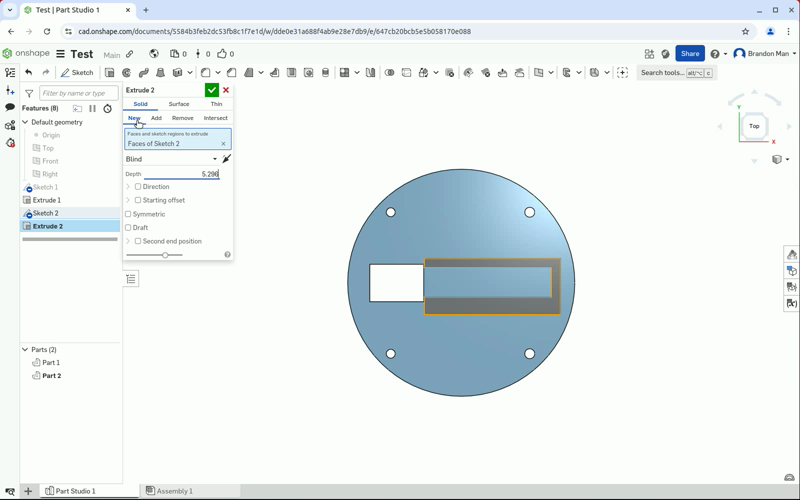
key(enter)
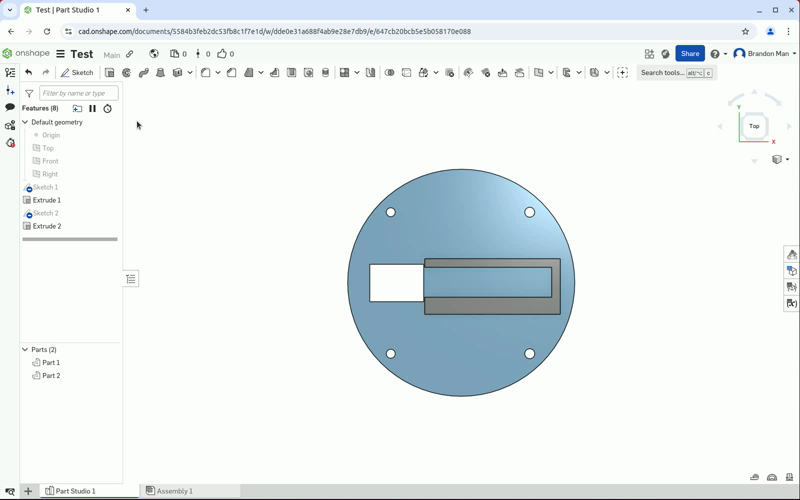
key(shift+h)
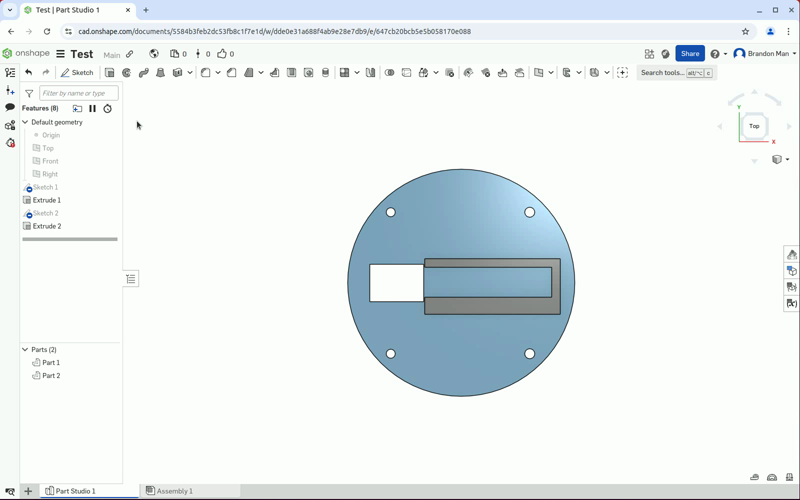
key(shift+h)
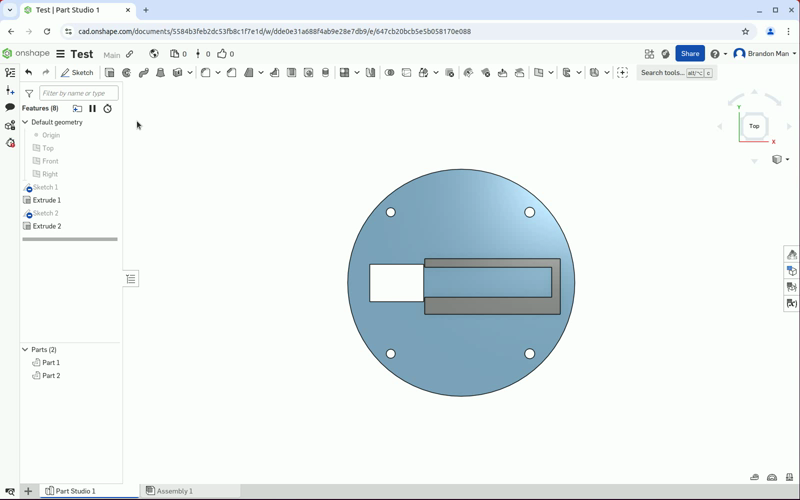
mouse_move(73, 189)
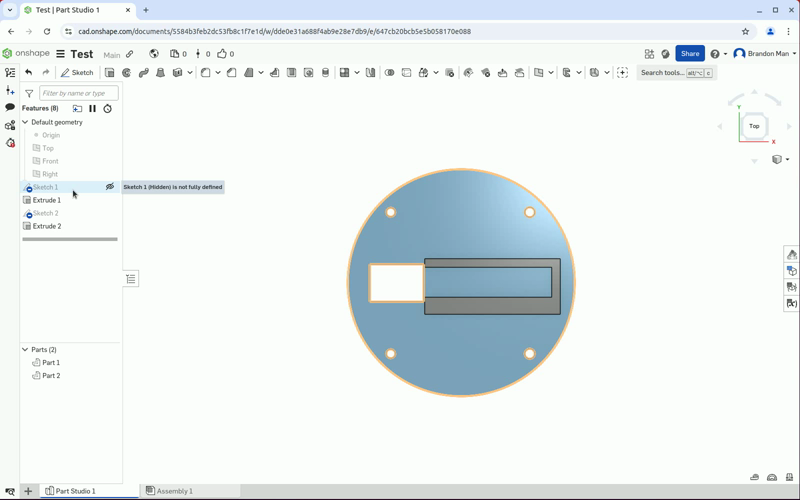
click(73, 189)
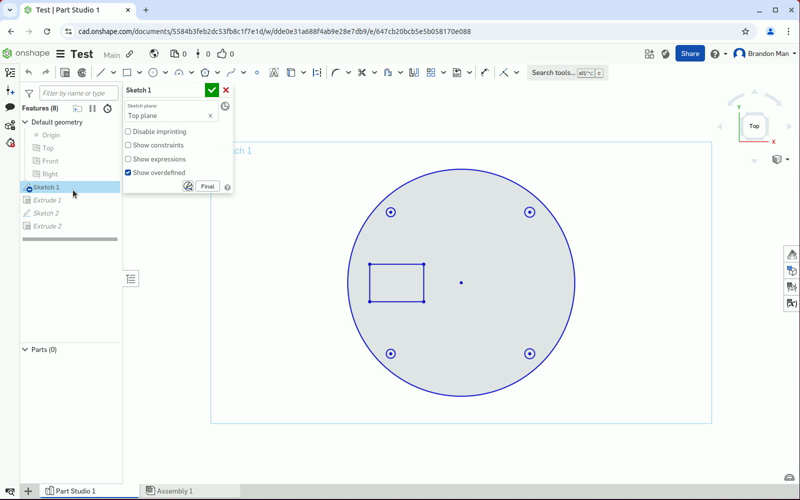
mouse_move(229, 92)
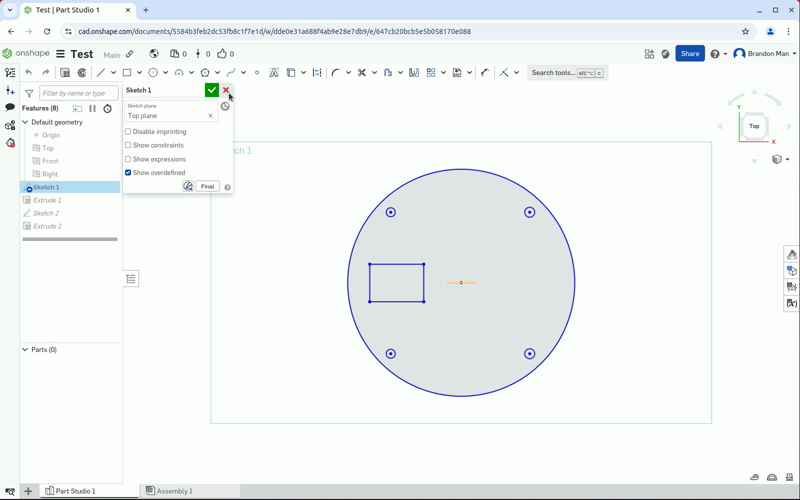
click(229, 92)
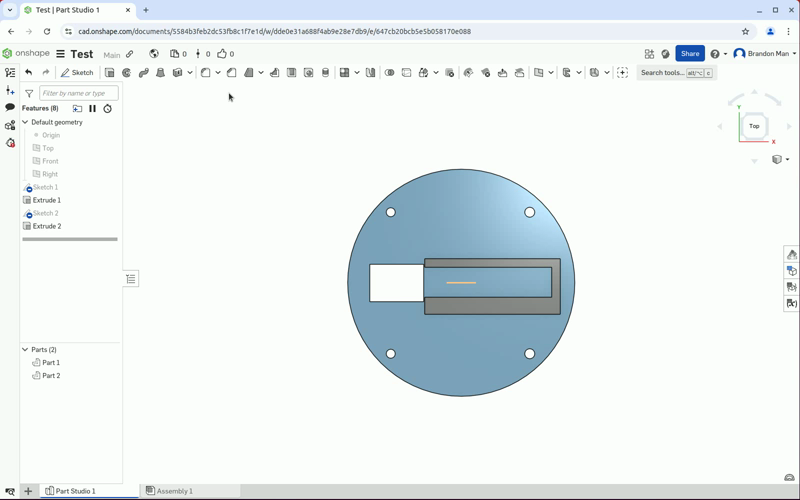
mouse_move(73, 352)
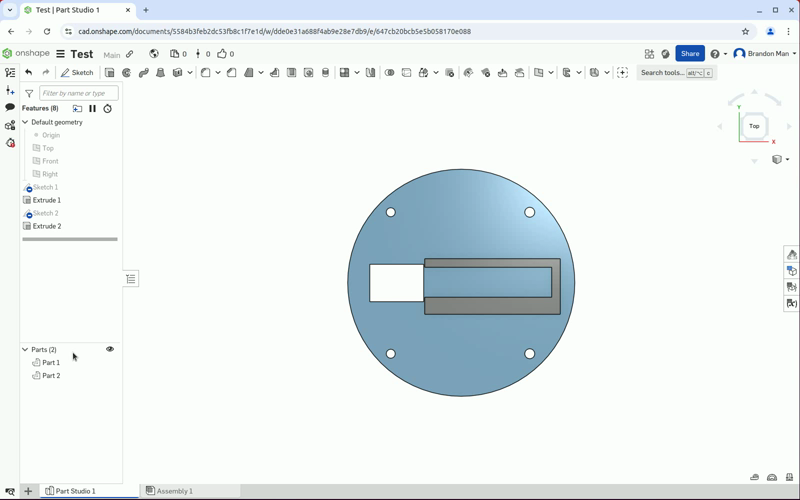
key(y)
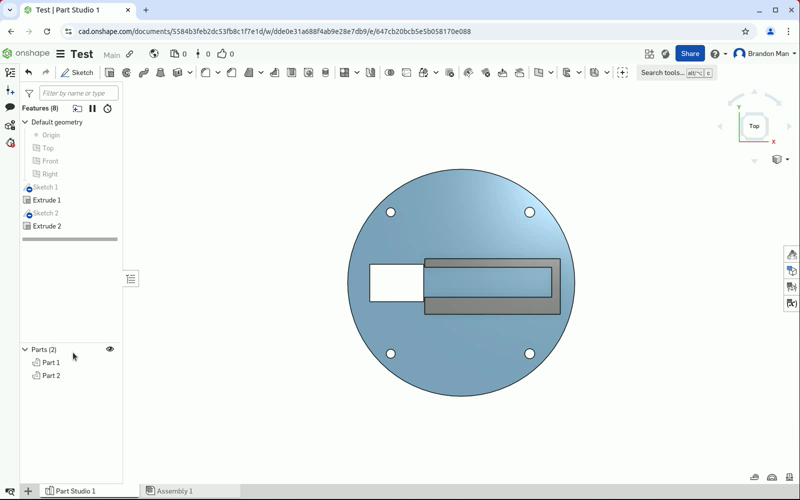
key(shift+p)
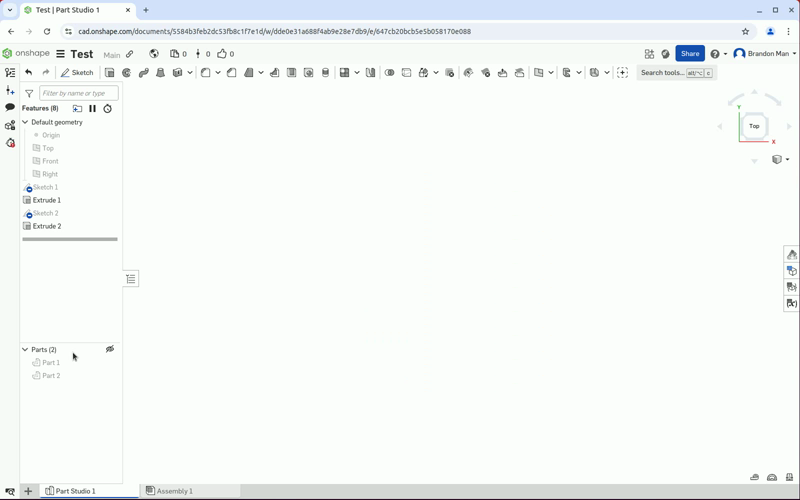
key(space)
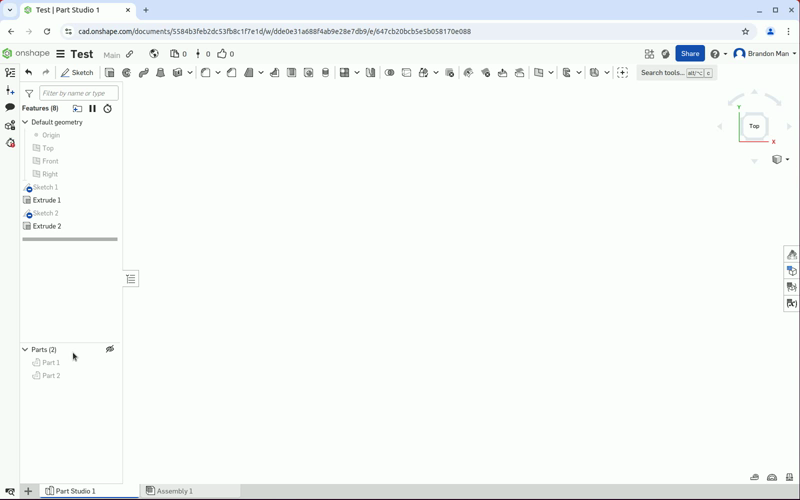
key_down(shift)
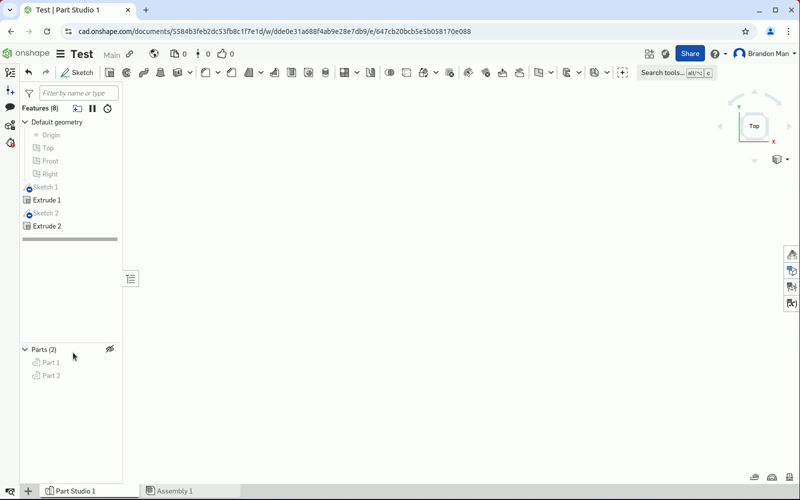
key(up)
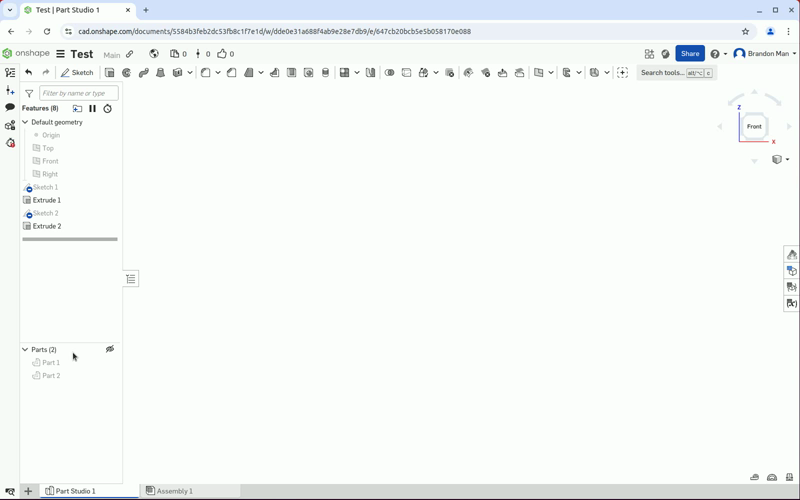
key_up(shift)
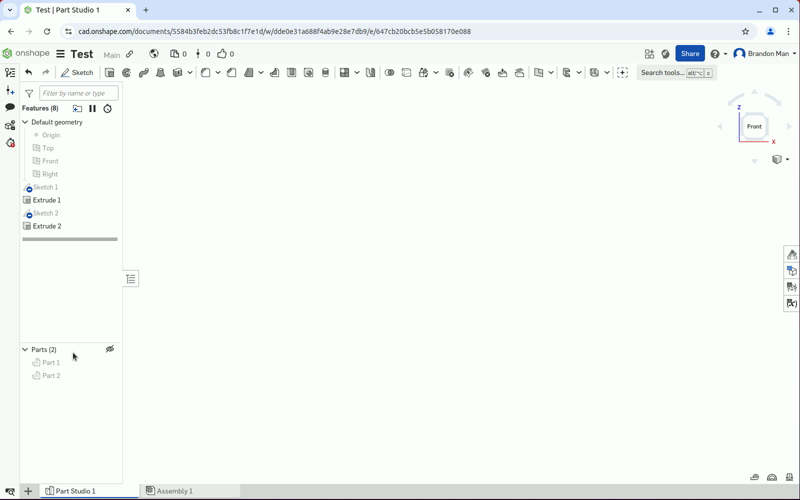
key(space)
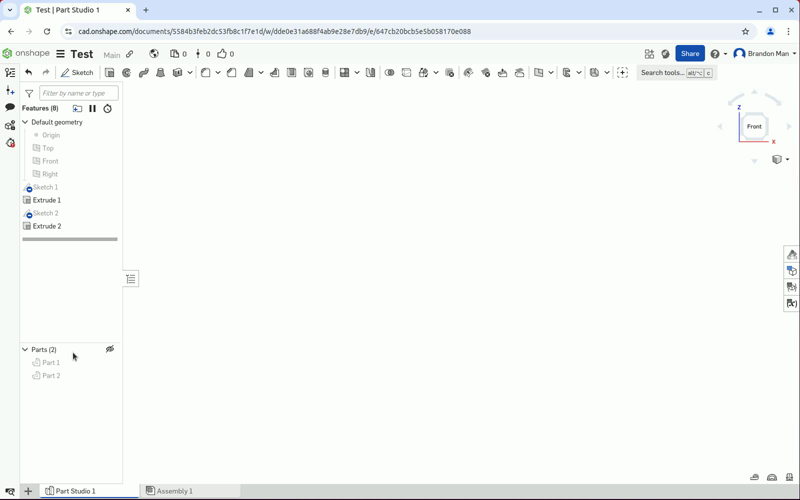
key_down(shift)
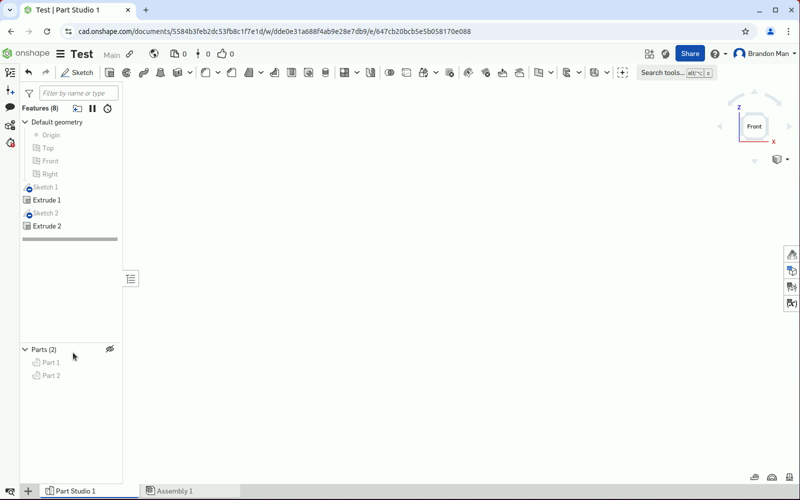
key(left)
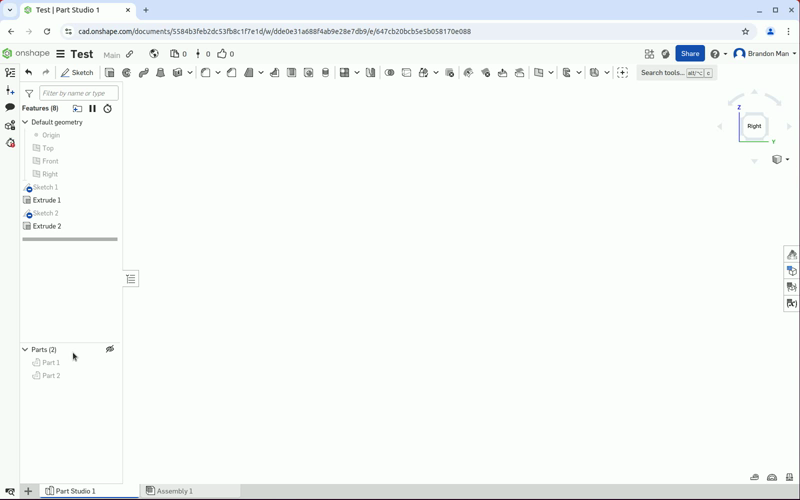
key_up(shift)
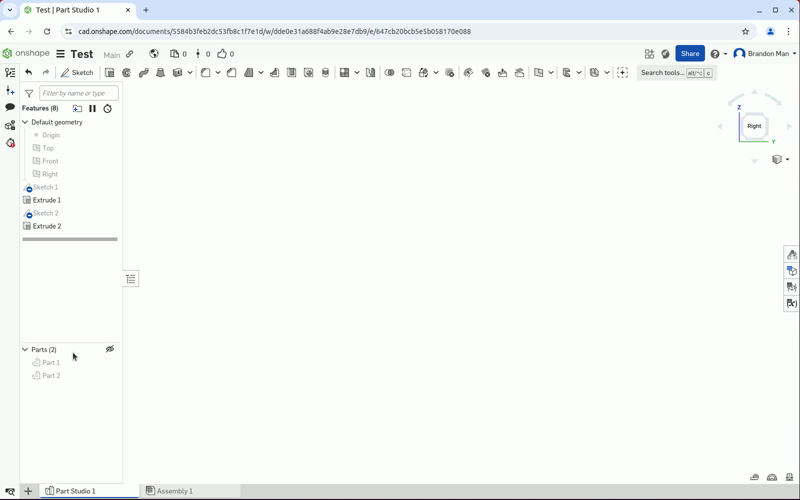
mouse_move(73, 352)
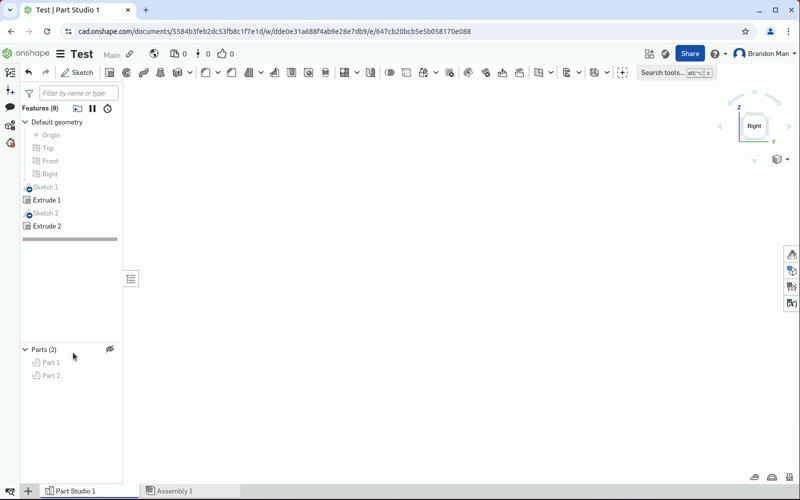
key(shift+y)
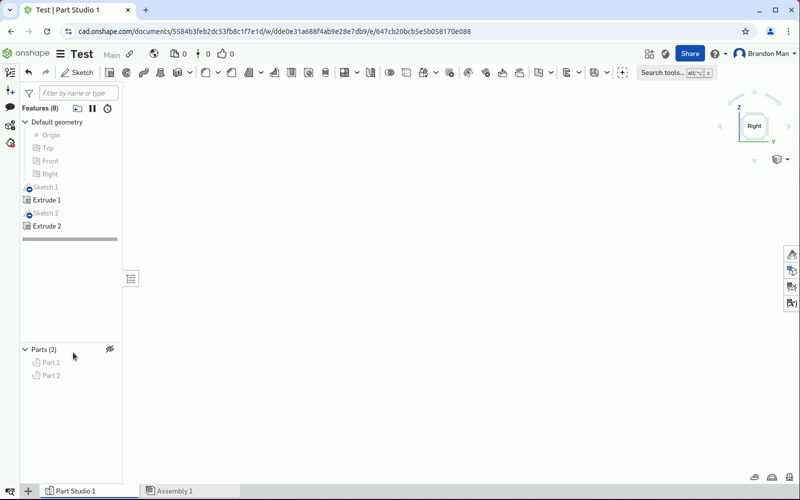
key(shift+s)
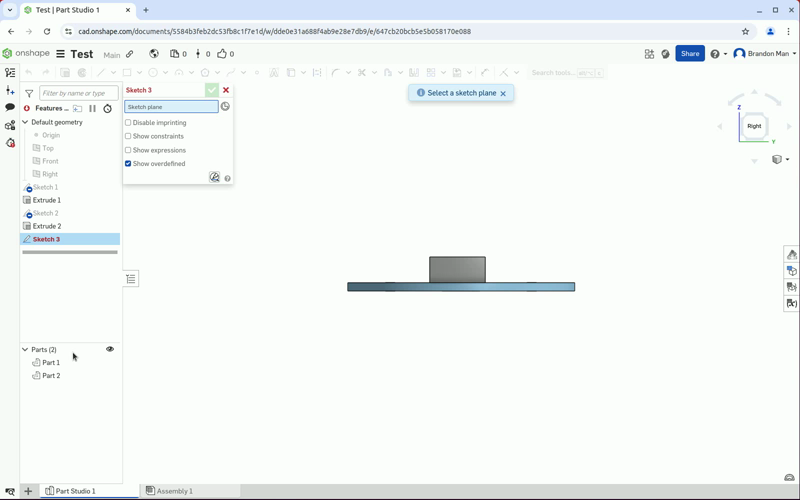
mouse_move(73, 176)
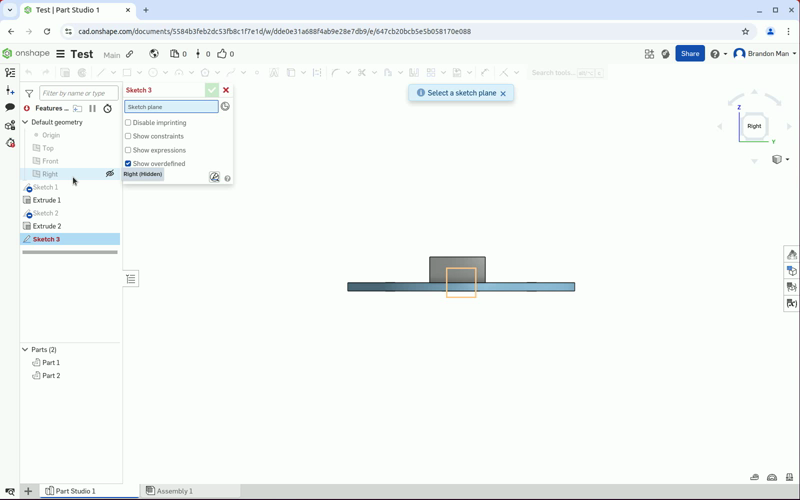
click(73, 176)
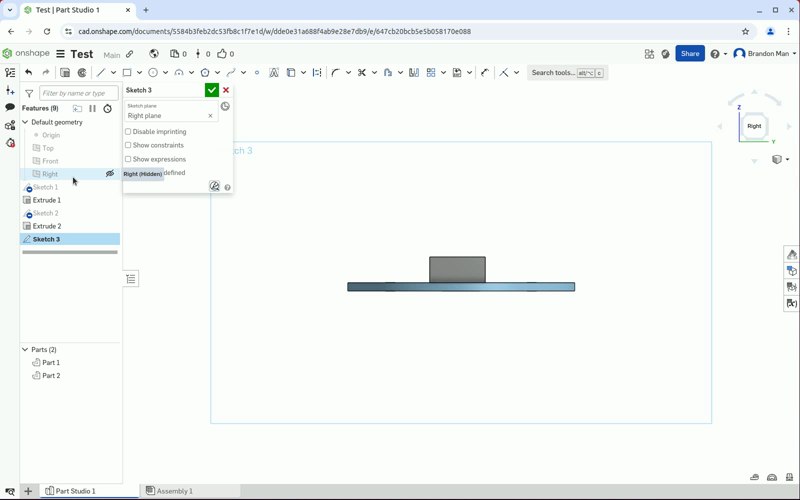
mouse_move(73, 352)
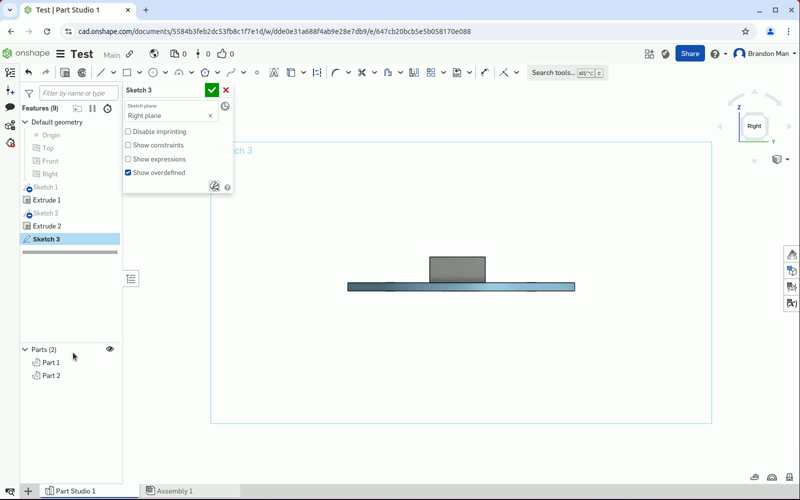
key(y)
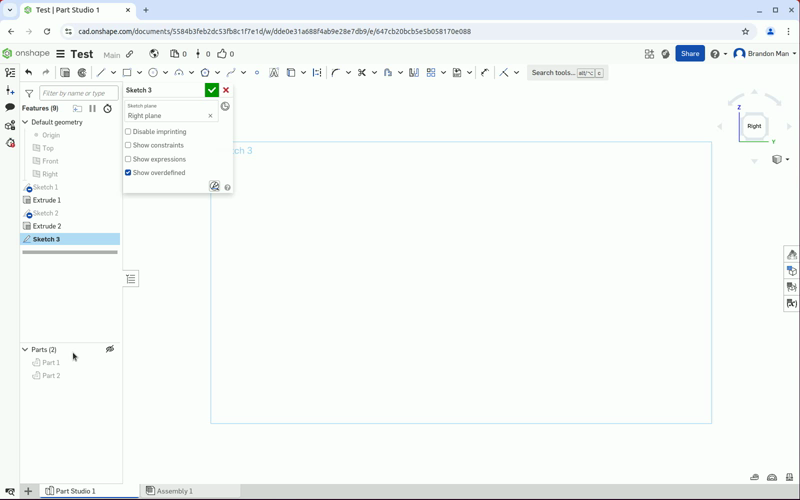
key(l)
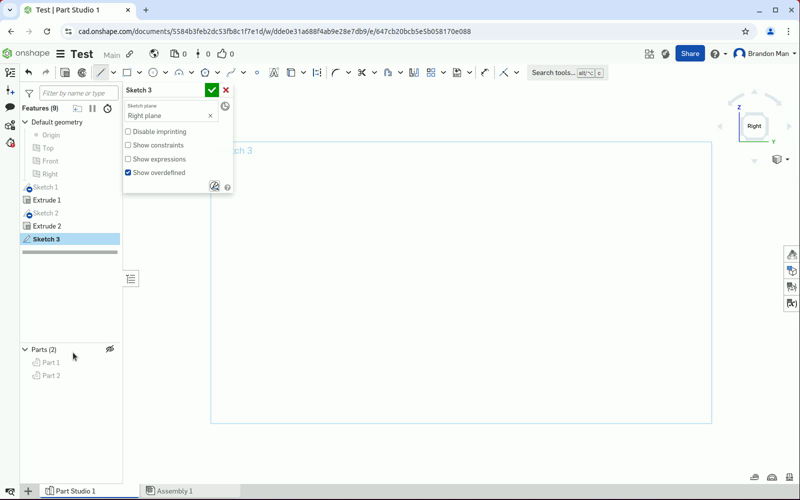
key_down(shift)
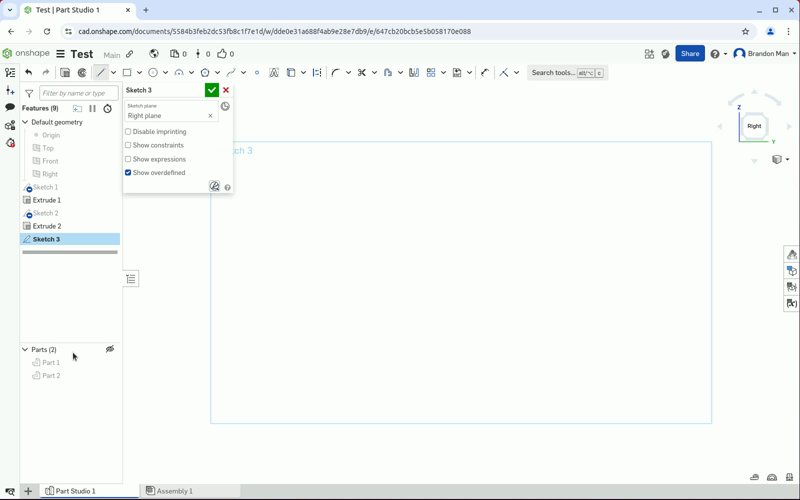
mouse_move(350, 282)
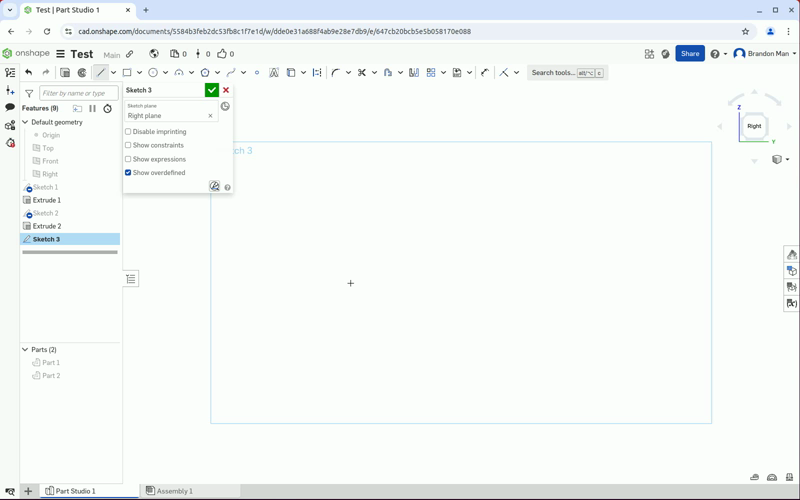
click(350, 282)
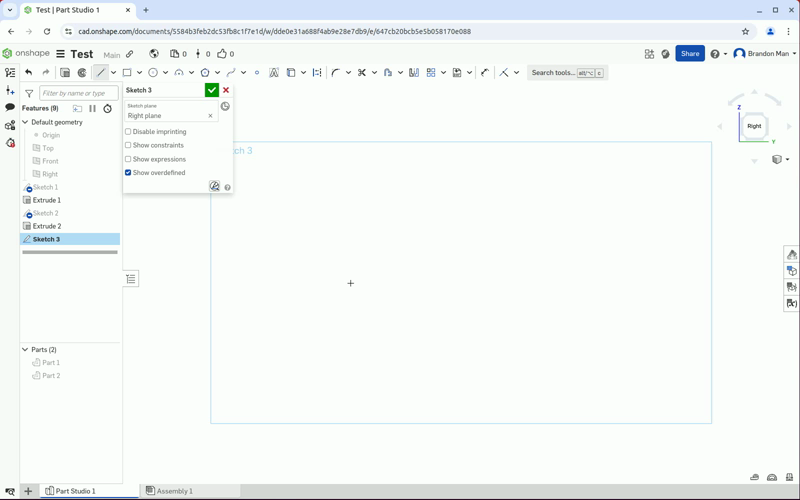
key_up(shift)
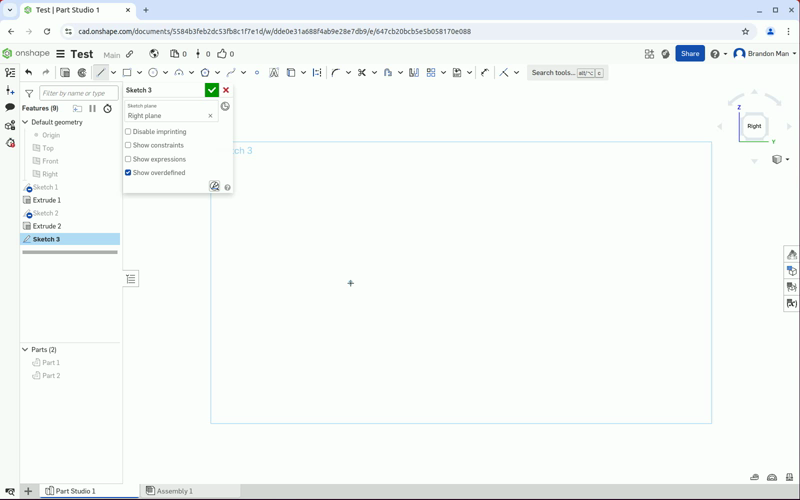
key_down(shift)
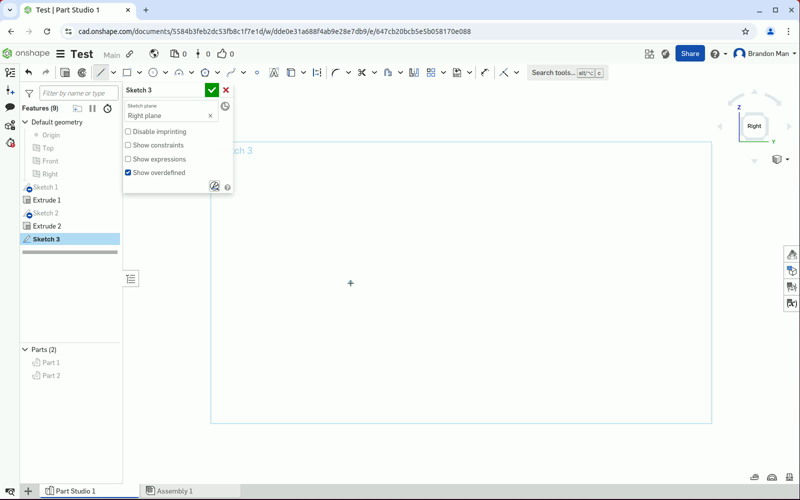
mouse_move(429, 282)
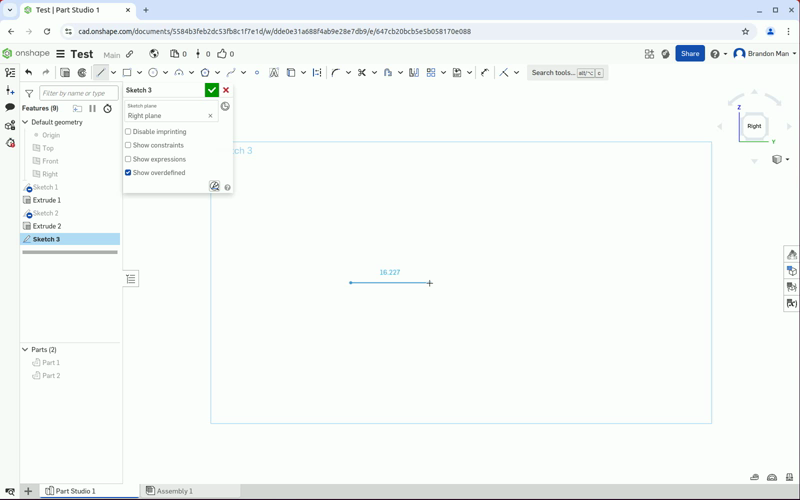
click(429, 282)
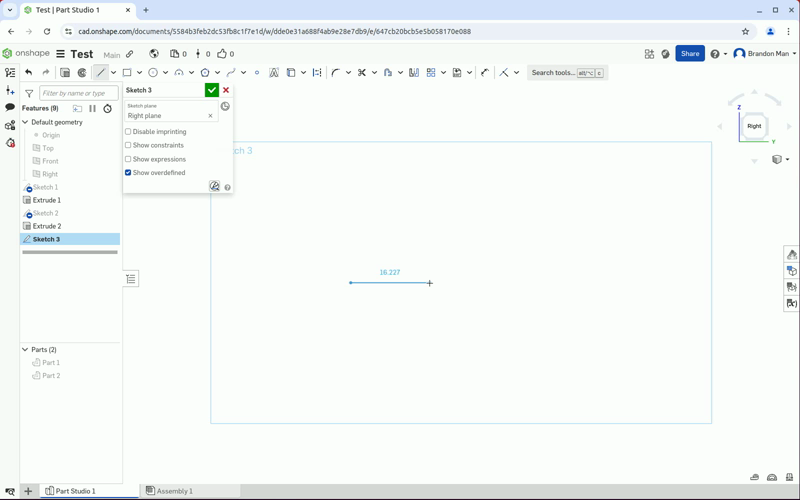
key_up(shift)
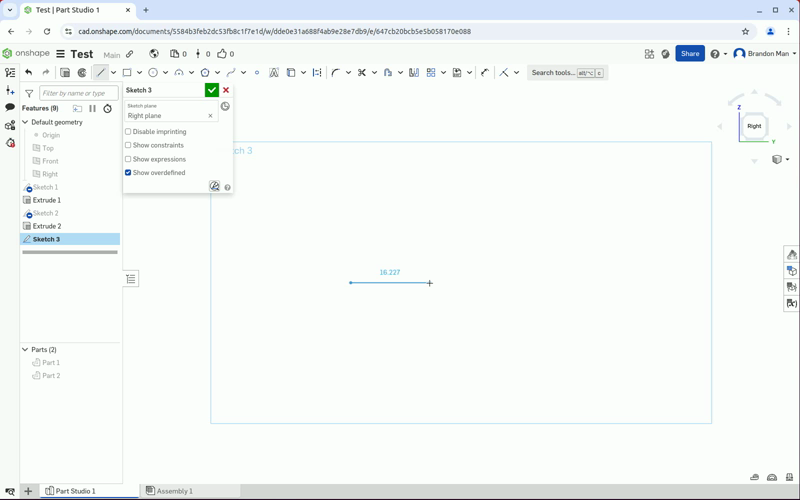
key_down(shift)
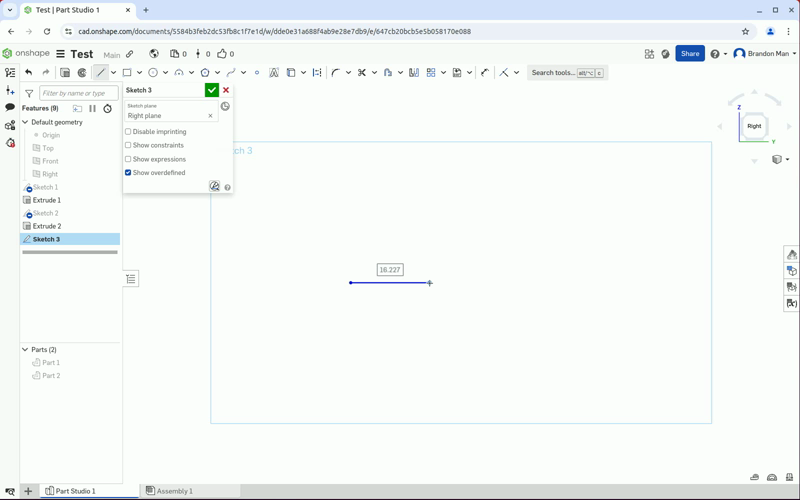
mouse_move(459, 282)
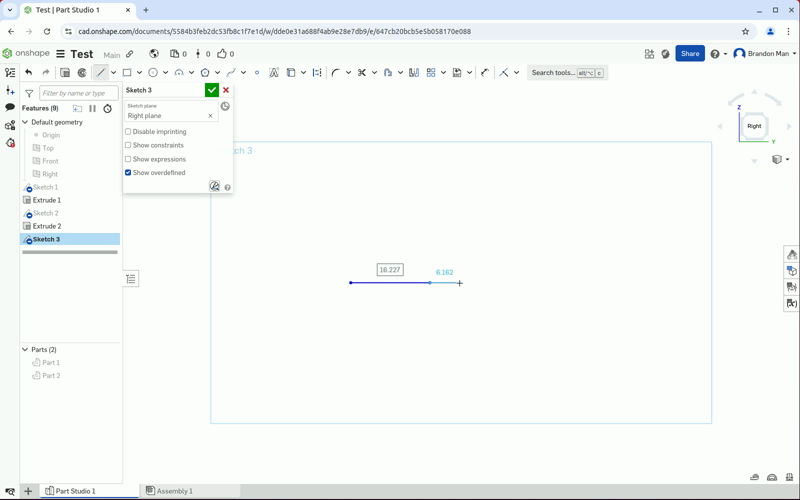
mouse_move(429, 265)
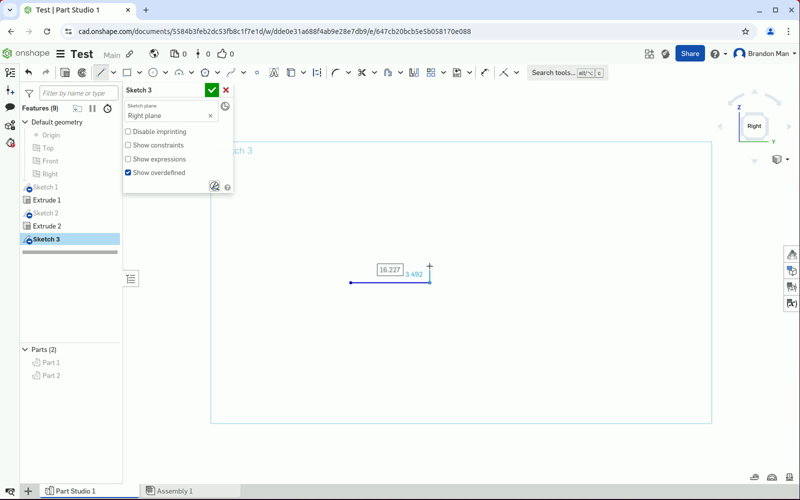
click(429, 265)
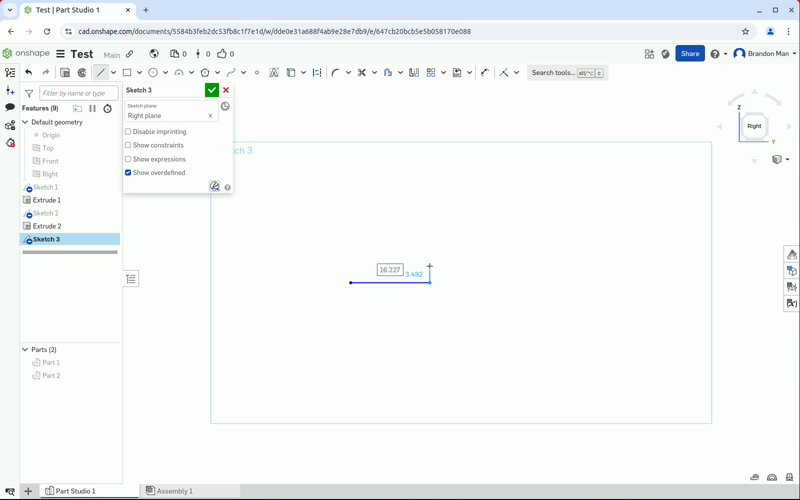
key_up(shift)
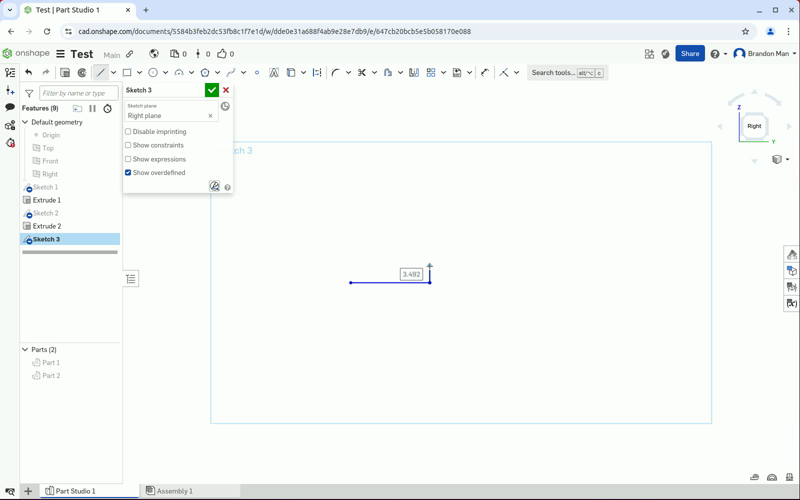
key_down(shift)
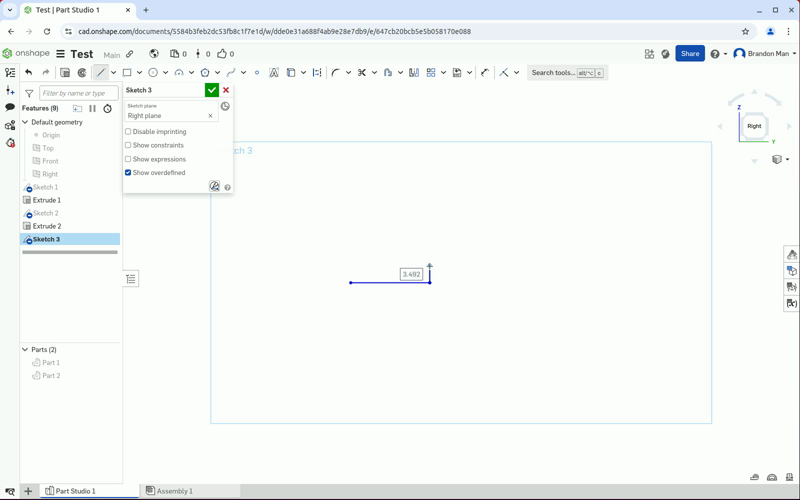
mouse_move(350, 282)
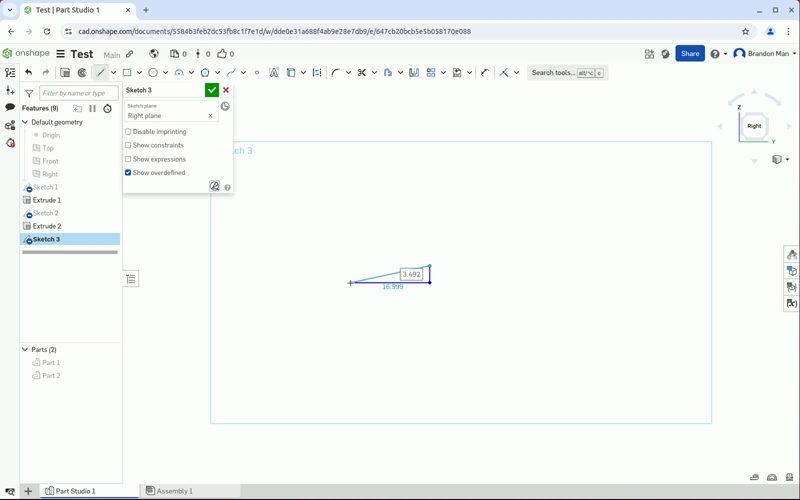
key_up(shift)
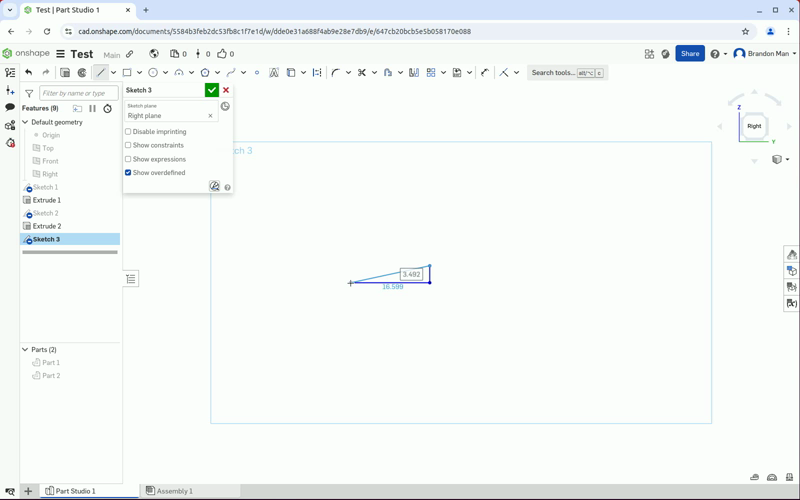
click(350, 282)
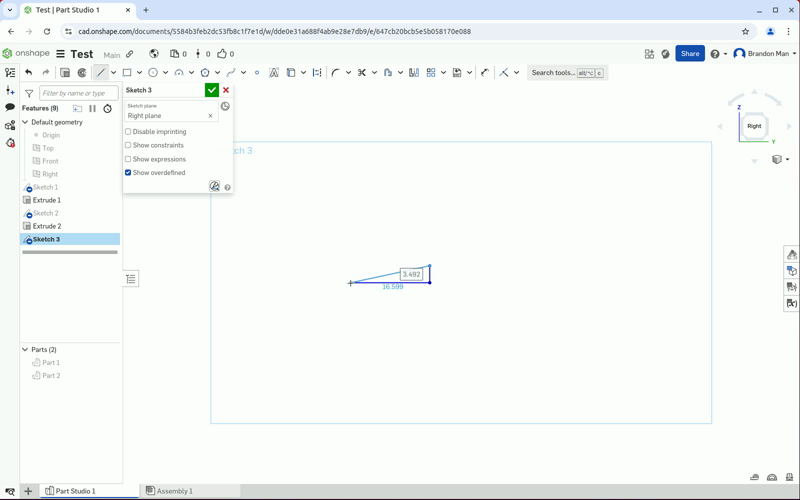
key(esc)
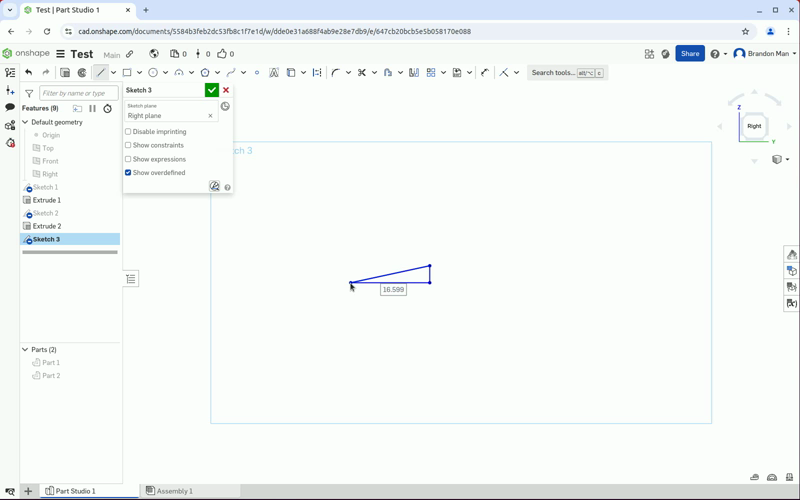
mouse_move(405, 274)
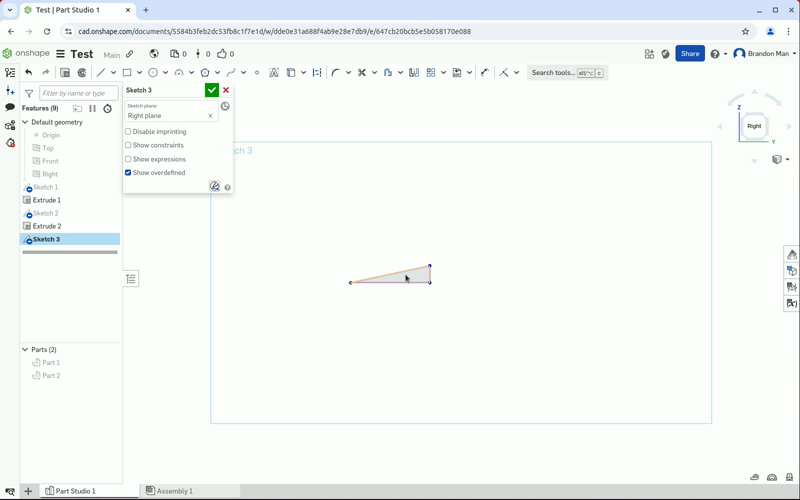
scroll(6)
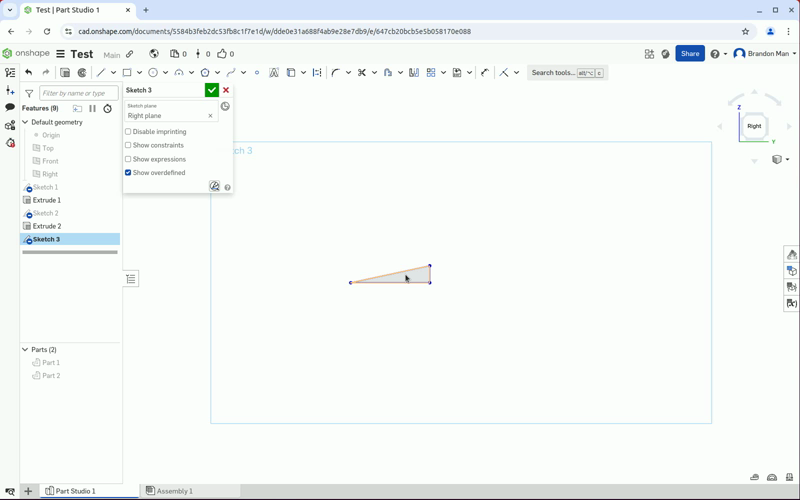
scroll(6)
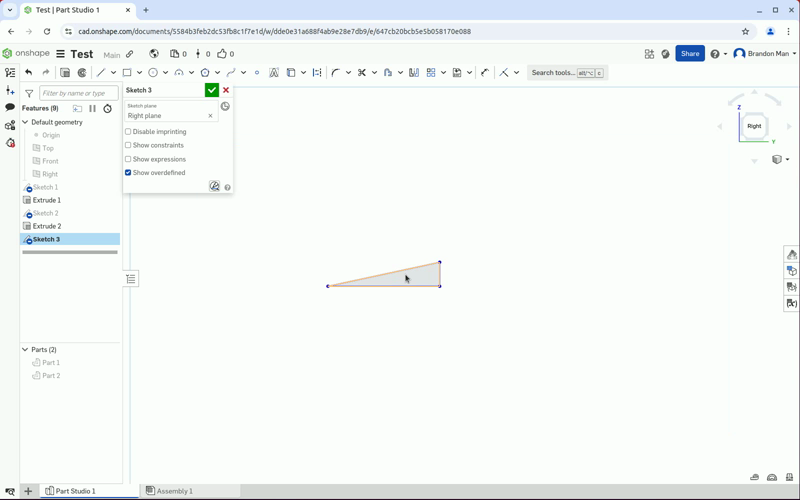
scroll(6)
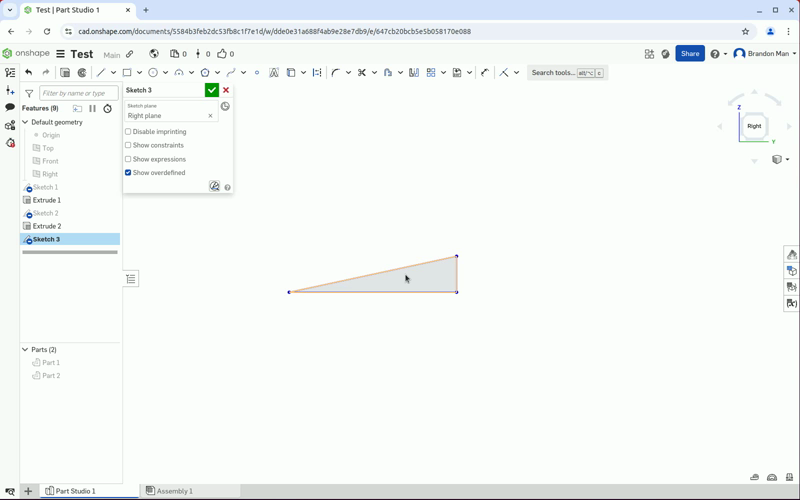
scroll(6)
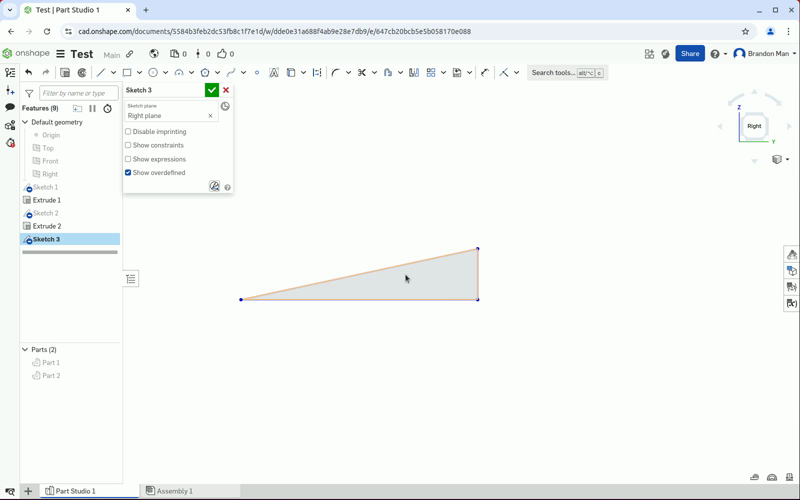
scroll(6)
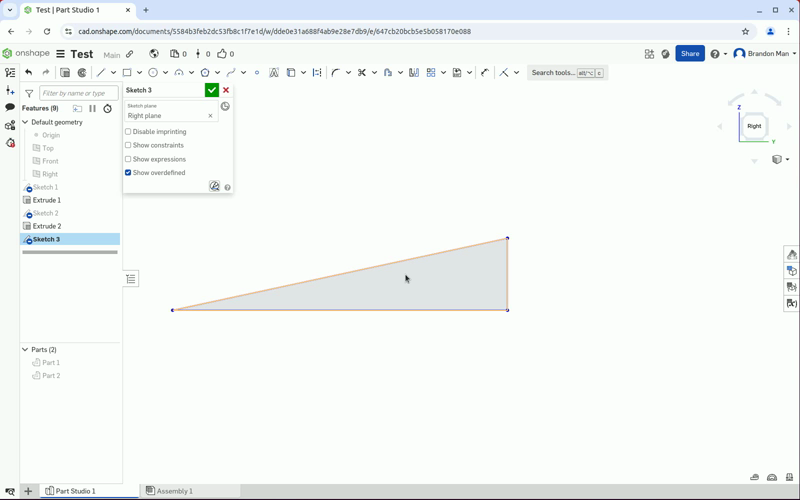
scroll(6)
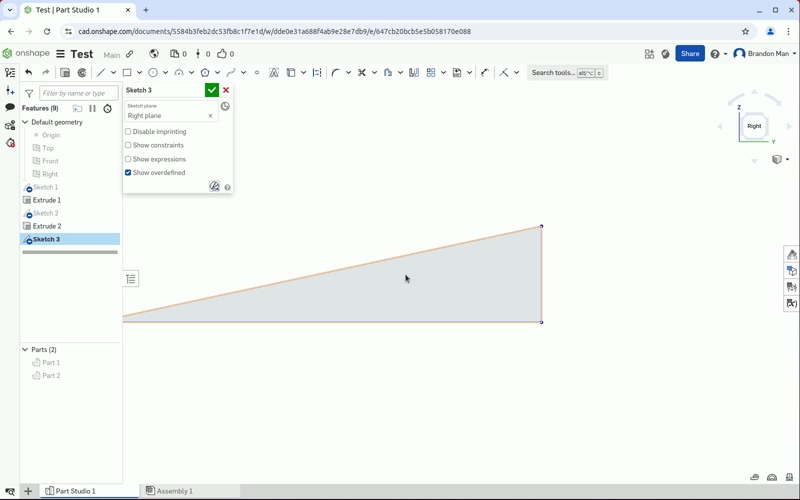
scroll(6)
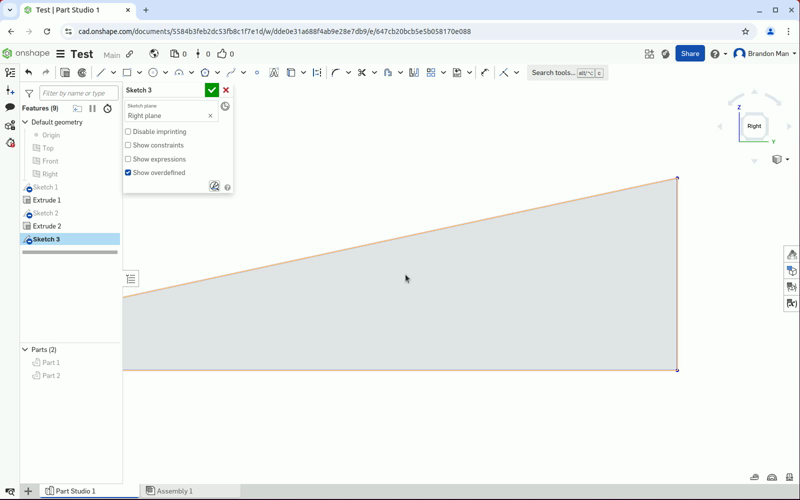
click(405, 274)
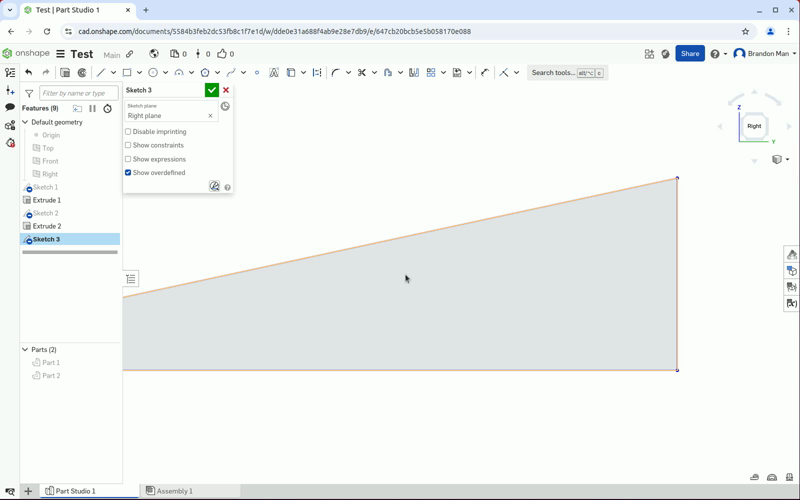
scroll(-6)
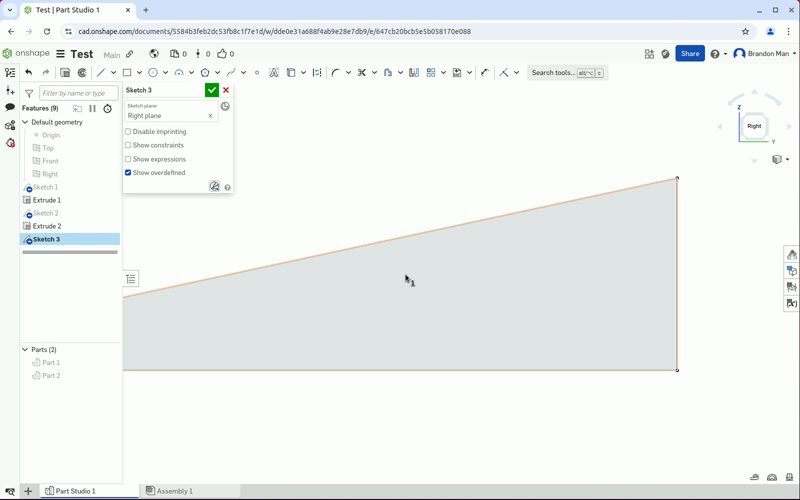
scroll(-6)
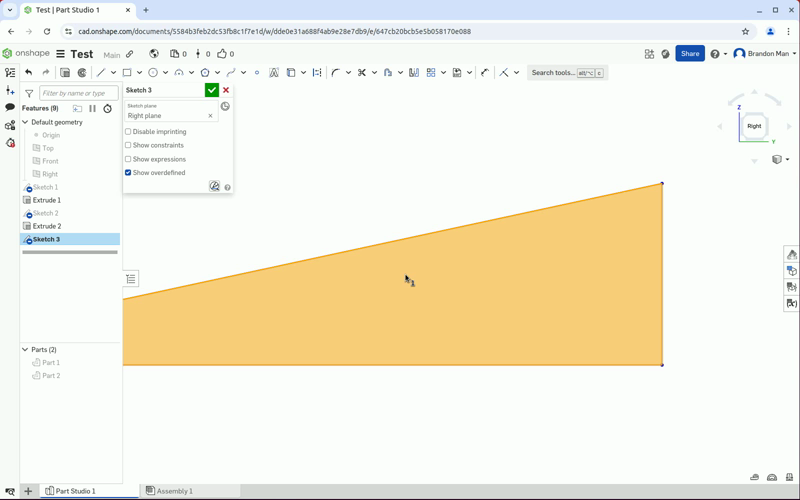
scroll(-6)
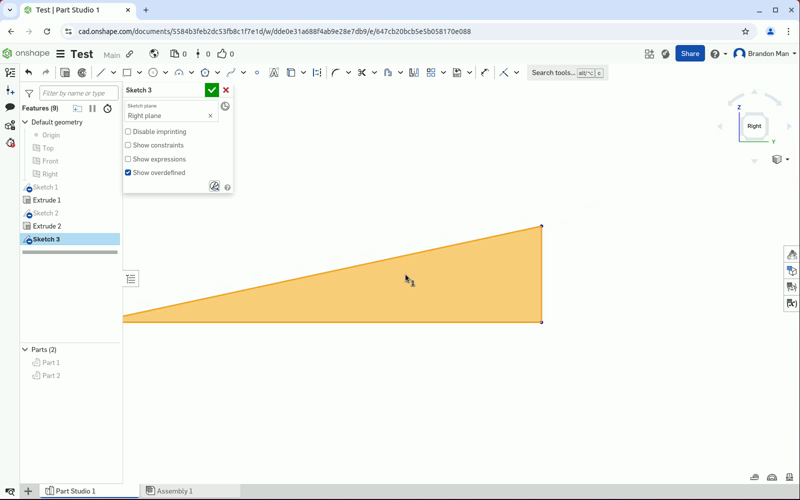
scroll(-6)
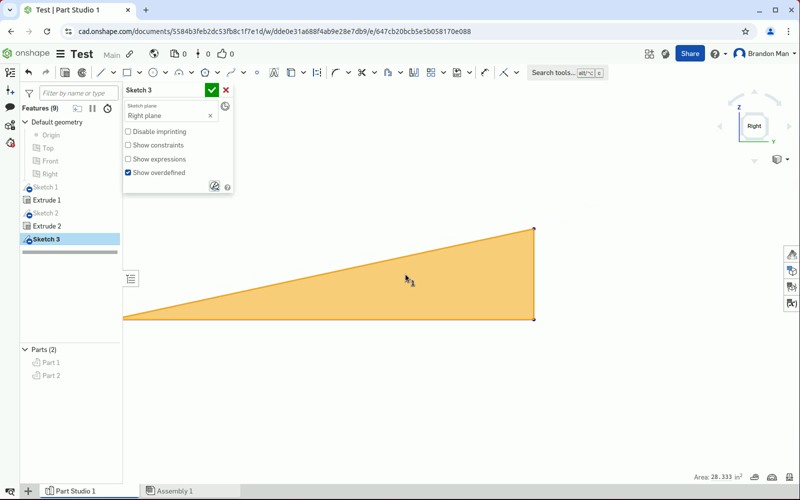
scroll(-6)
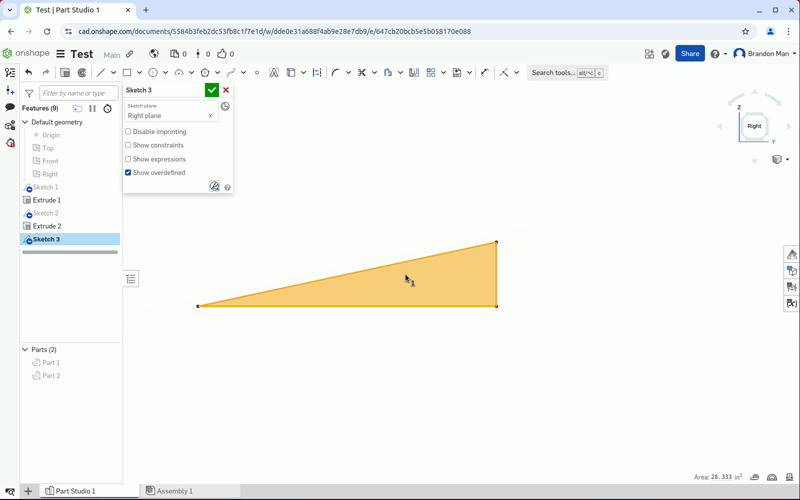
scroll(-6)
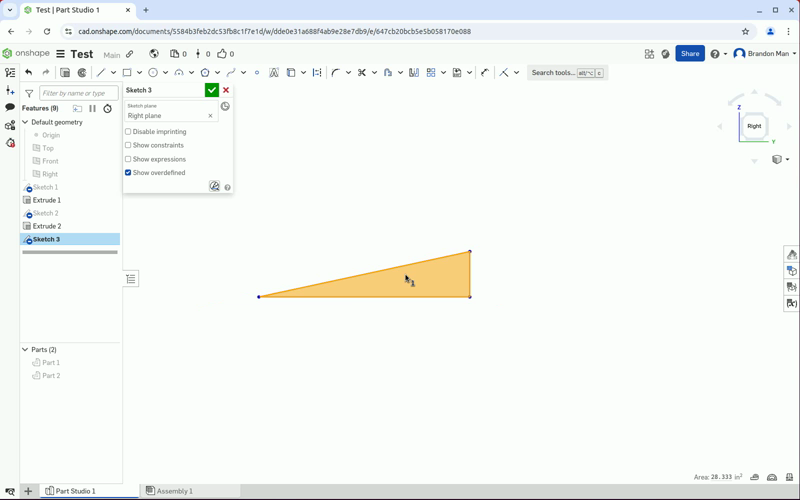
scroll(-6)
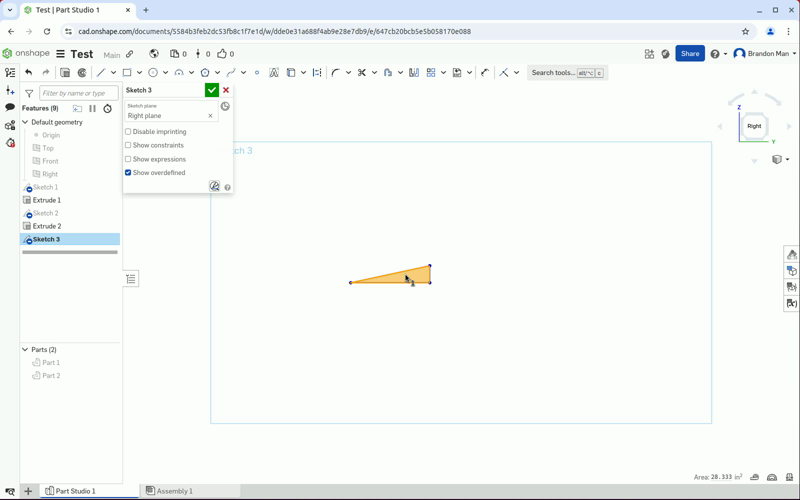
mouse_move(73, 352)
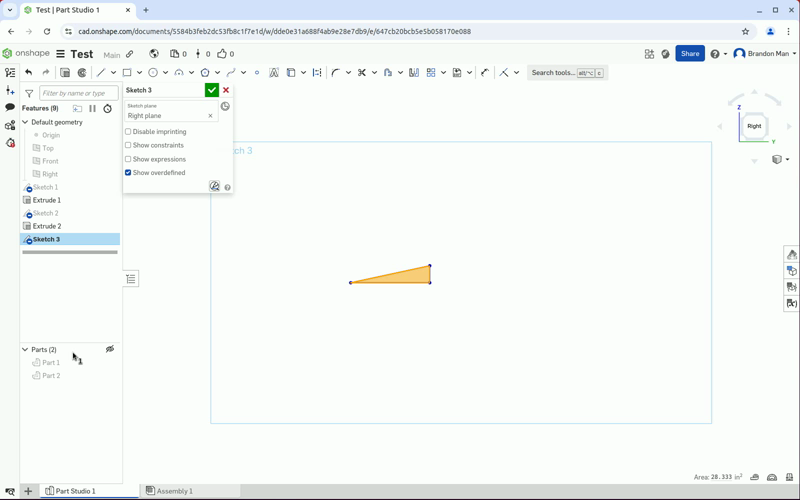
key(shift+y)
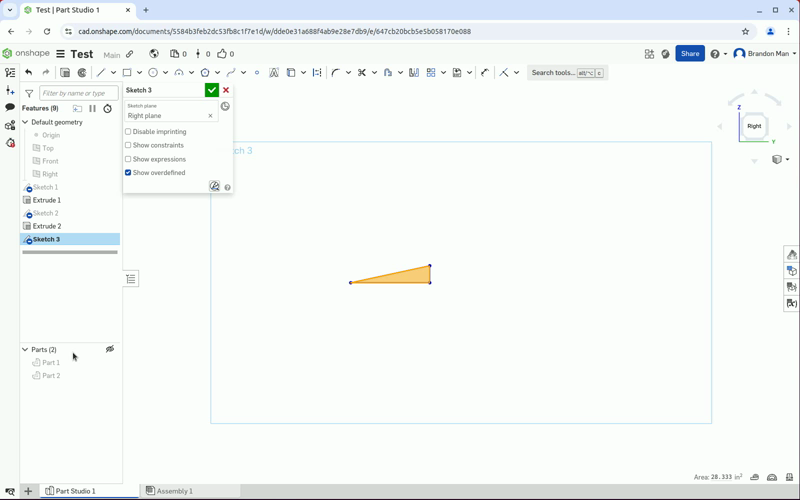
key(shift+e)
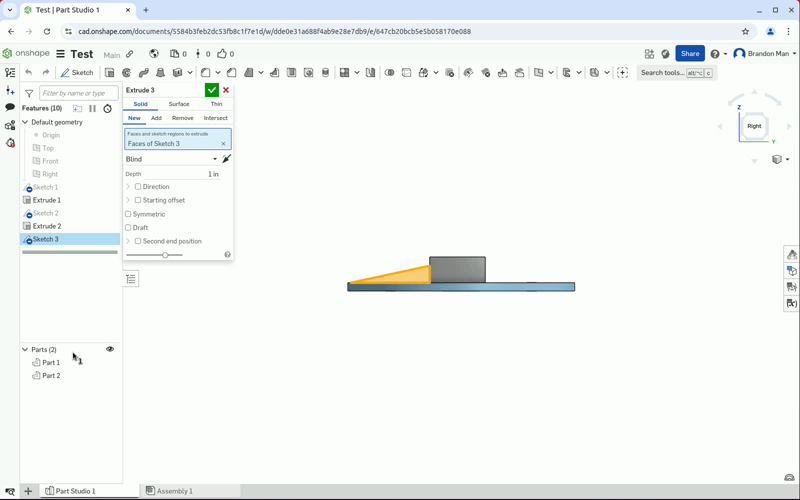
mouse_move(143, 106)
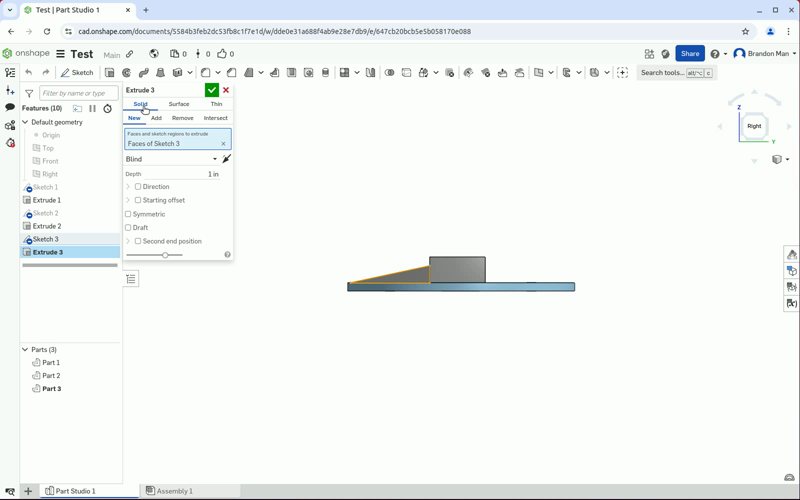
click(143, 106)
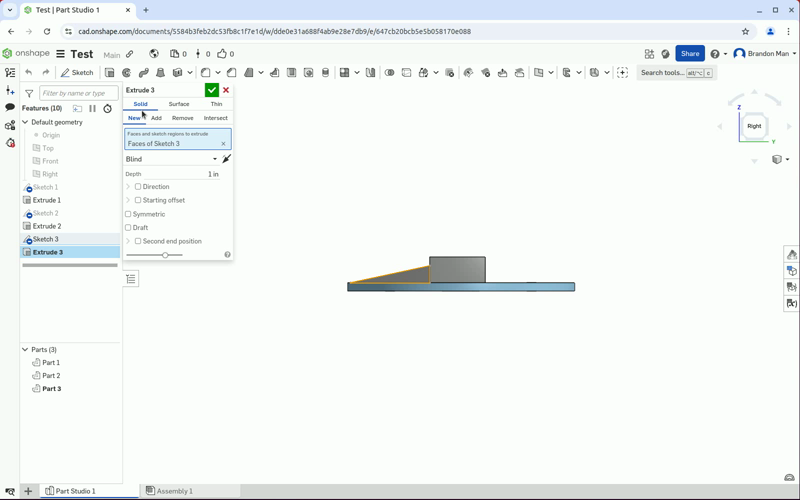
mouse_move(137, 120)
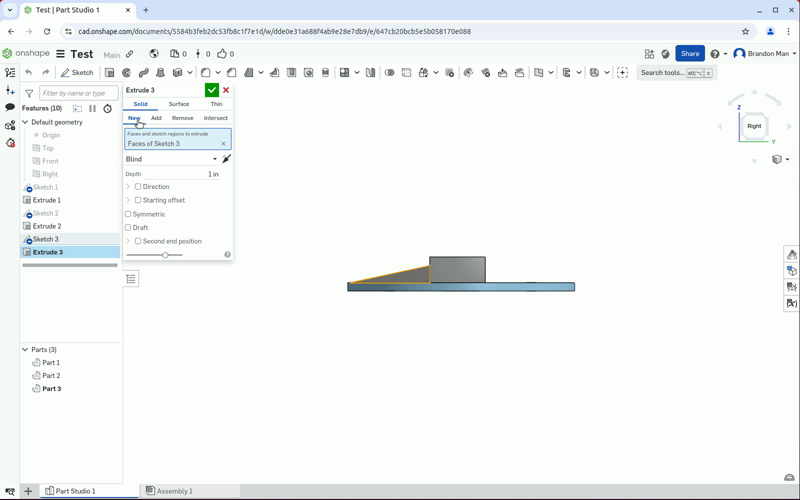
click(137, 120)
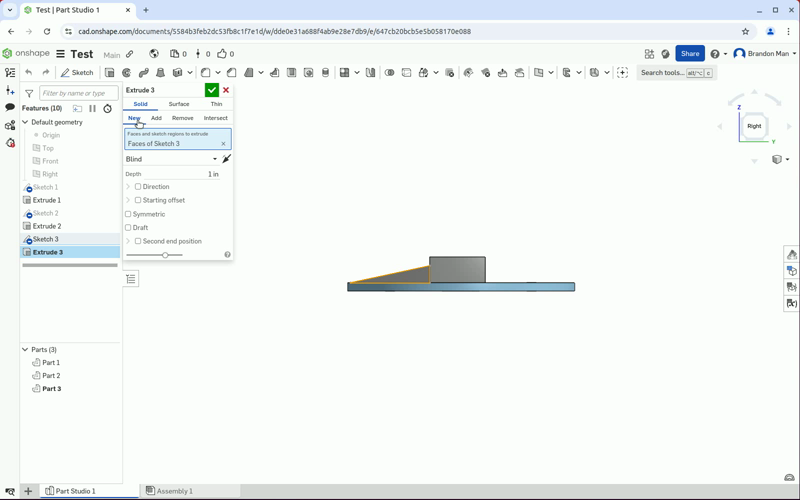
key(tab, 4)
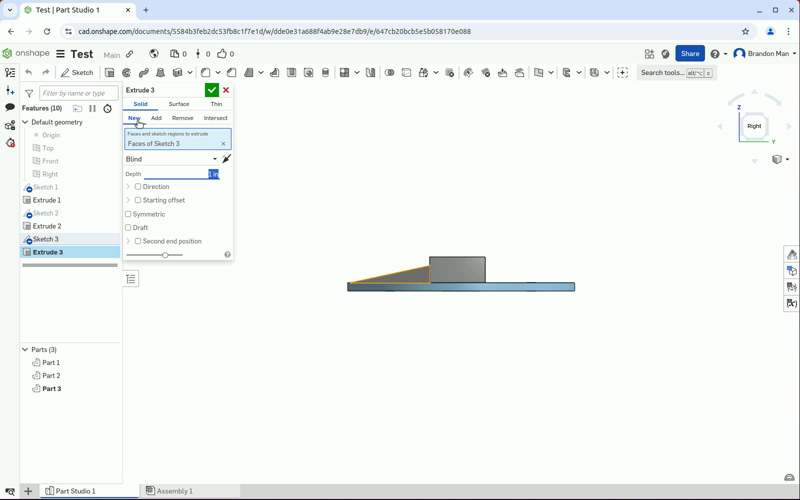
text(1.926)
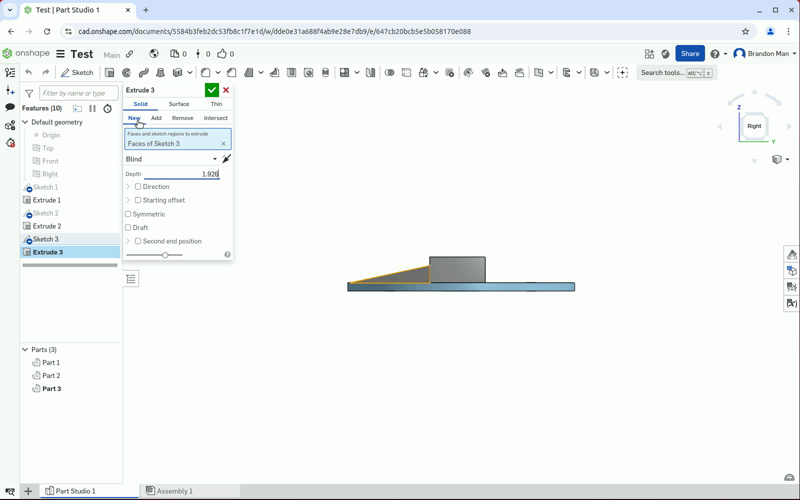
key(tab, 3)
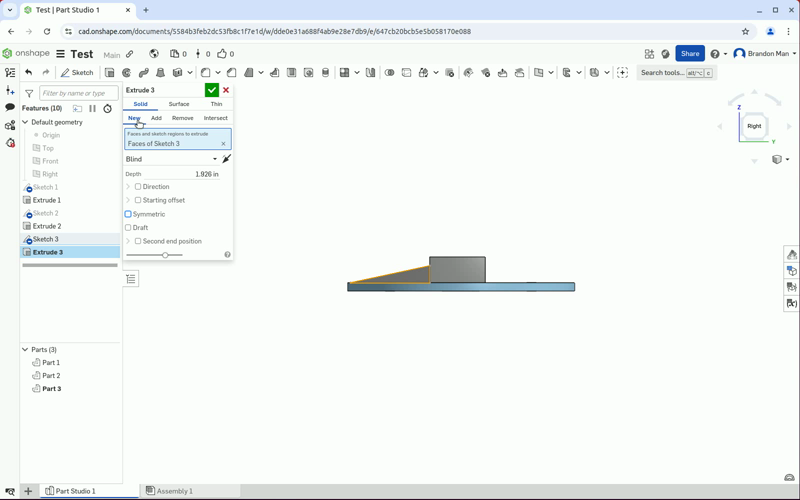
key(space)
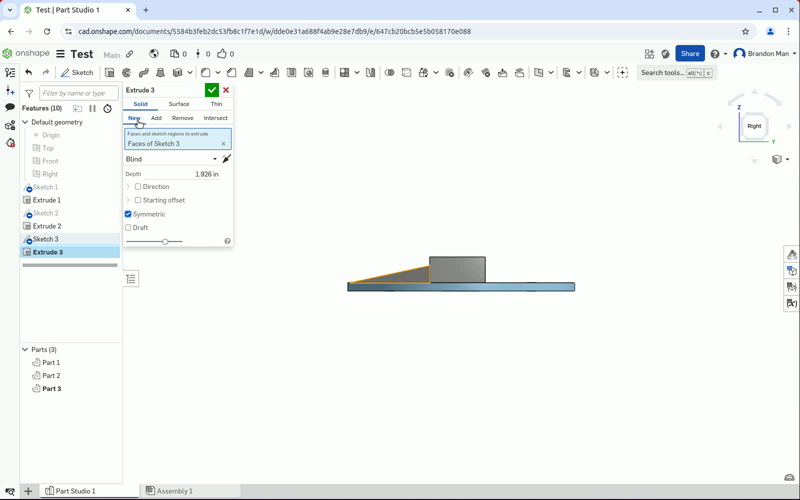
key(enter)
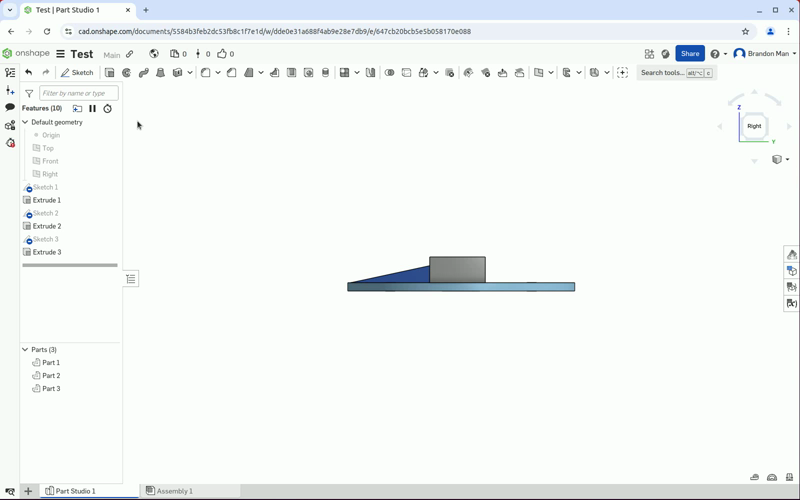
key(shift+h)
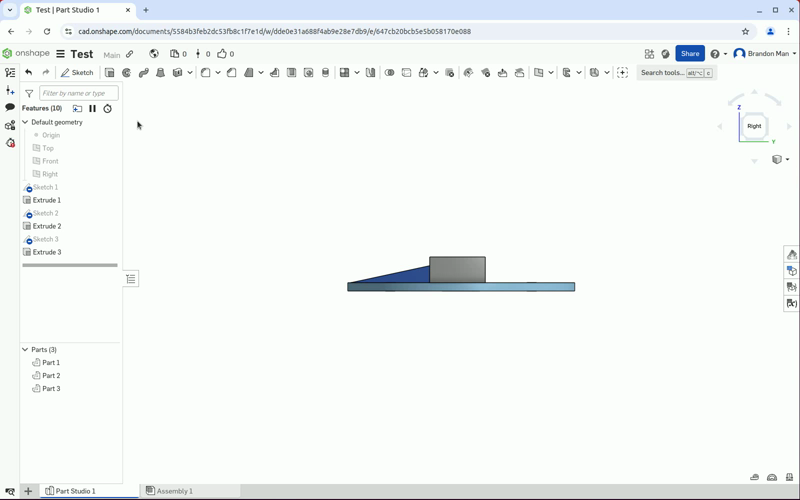
key(shift+h)
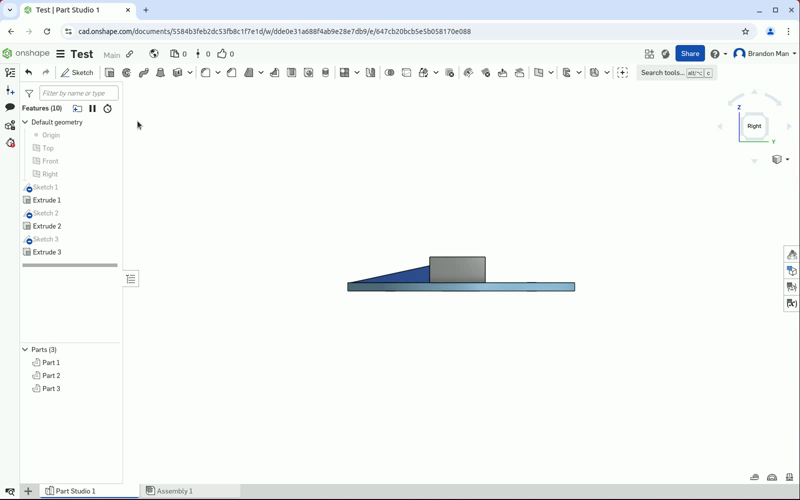
mouse_move(73, 189)
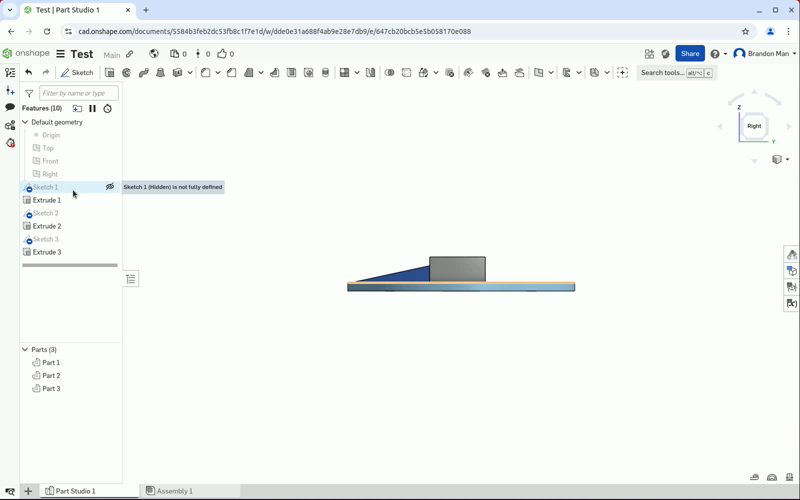
click(73, 189)
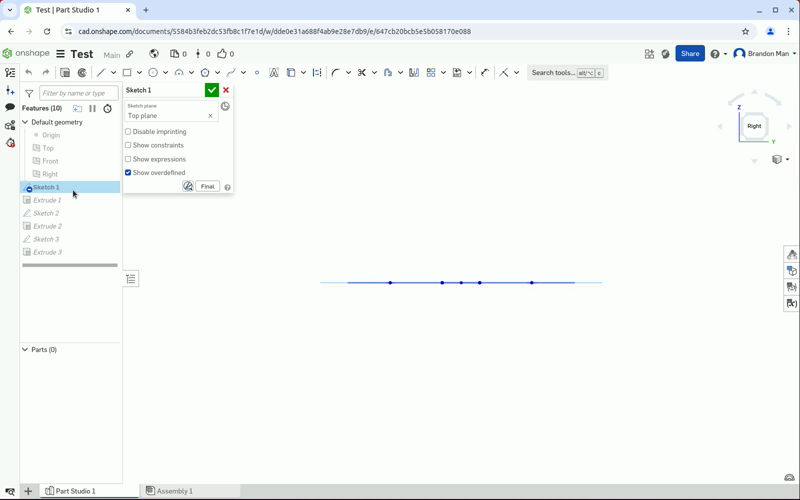
mouse_move(229, 92)
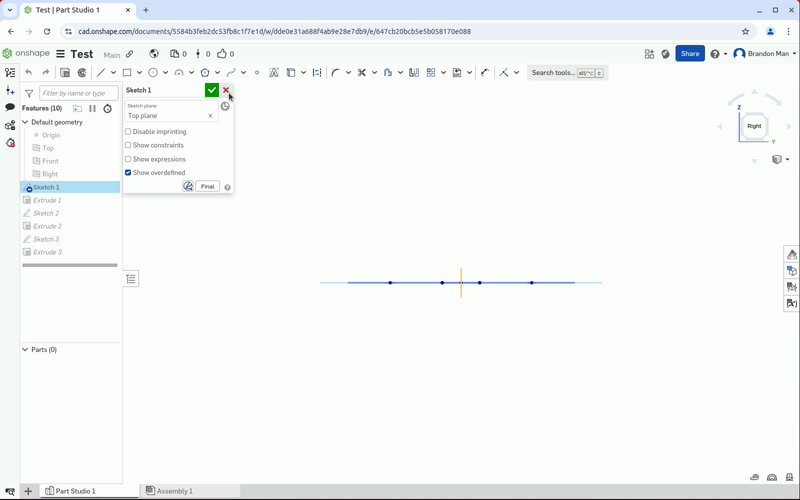
click(229, 92)
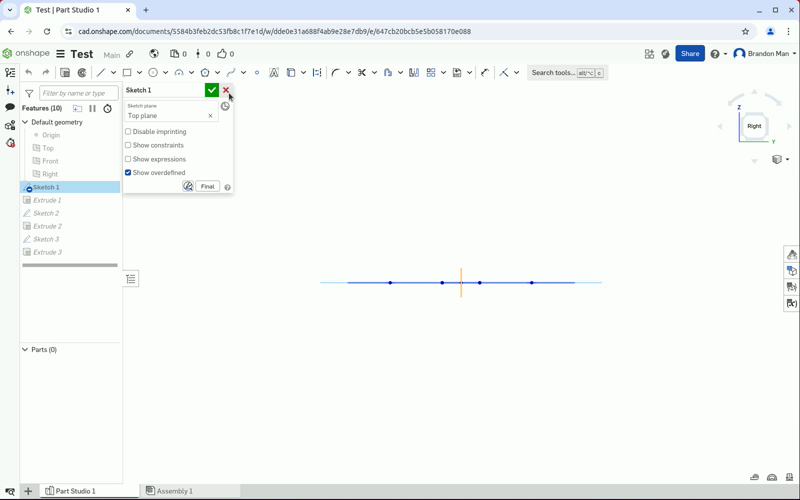
key(shift+s)
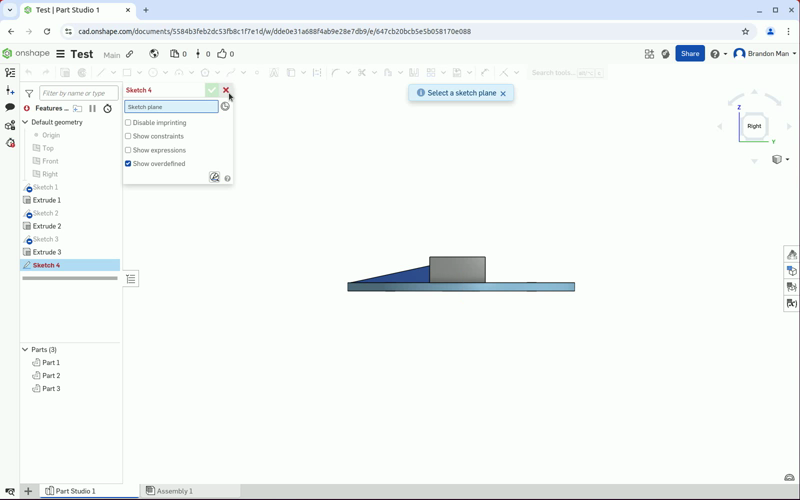
mouse_move(73, 176)
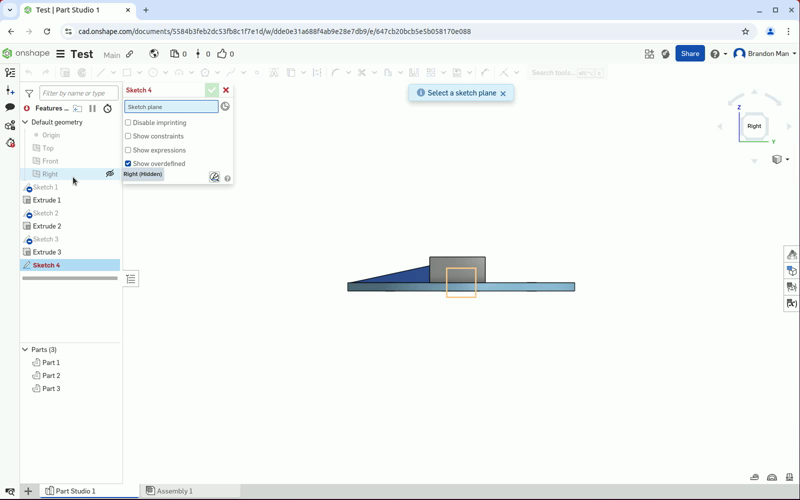
click(73, 176)
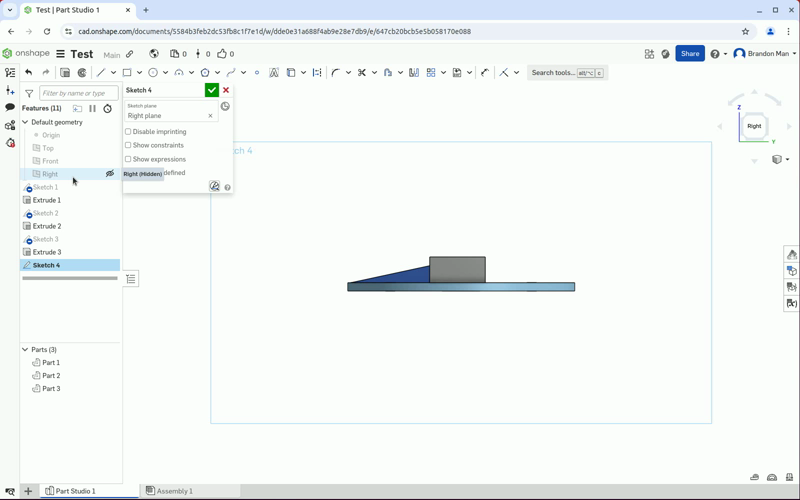
mouse_move(73, 352)
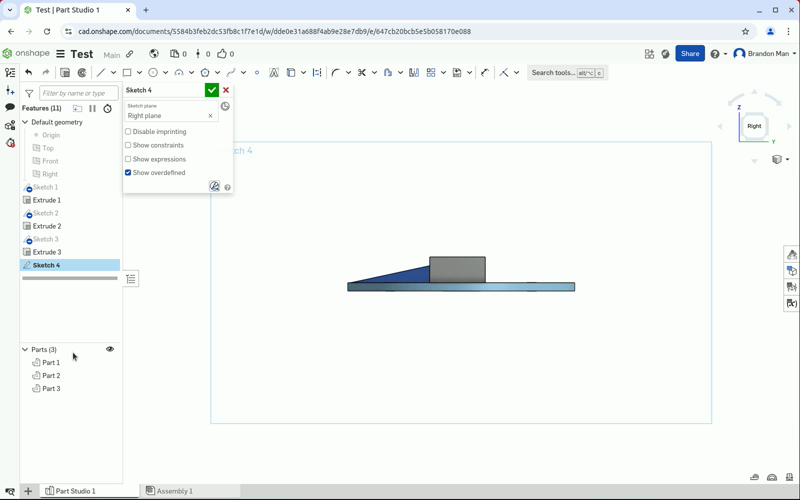
key(y)
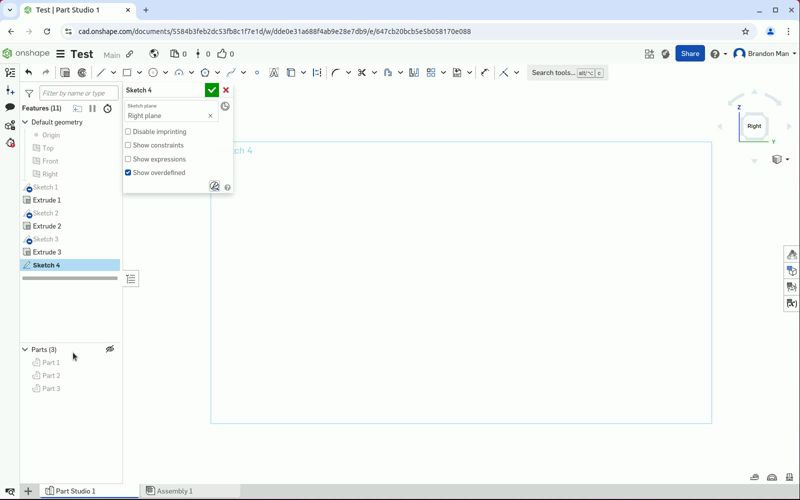
key(l)
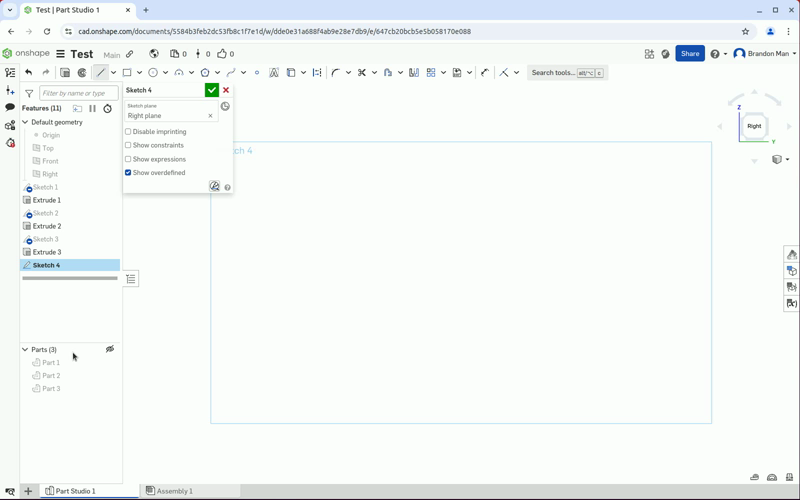
key_down(shift)
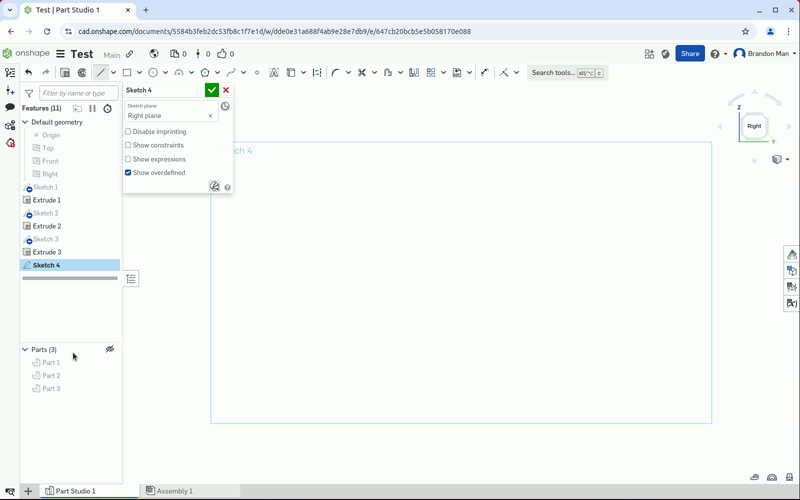
mouse_move(484, 282)
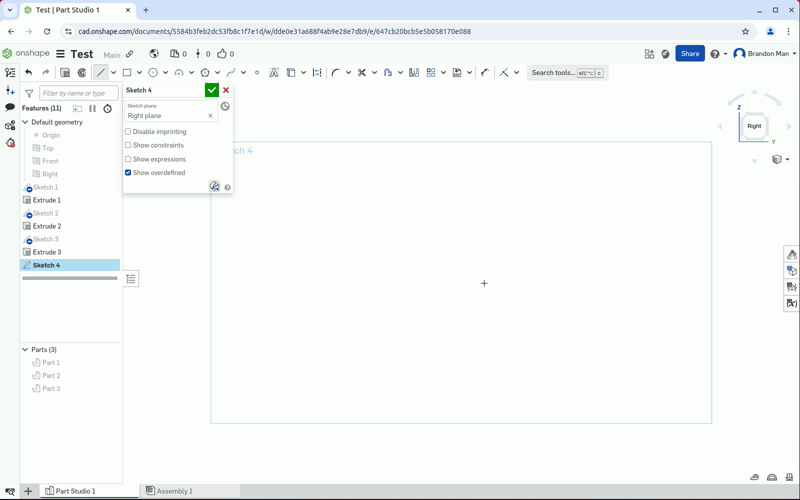
click(484, 282)
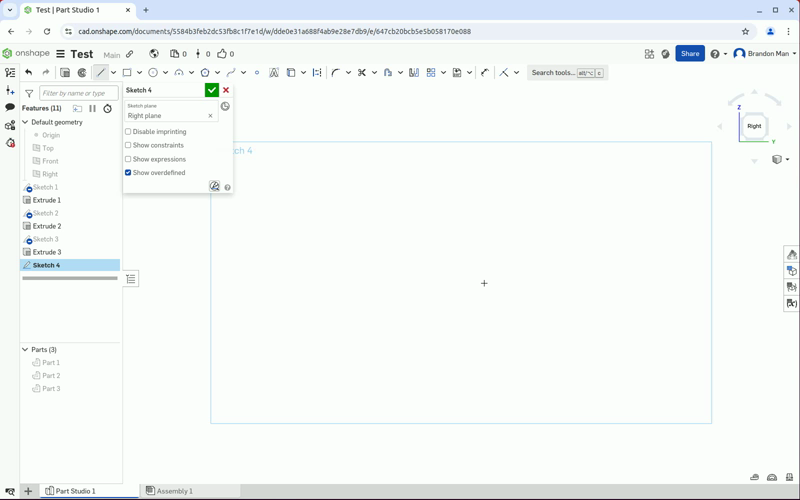
key_up(shift)
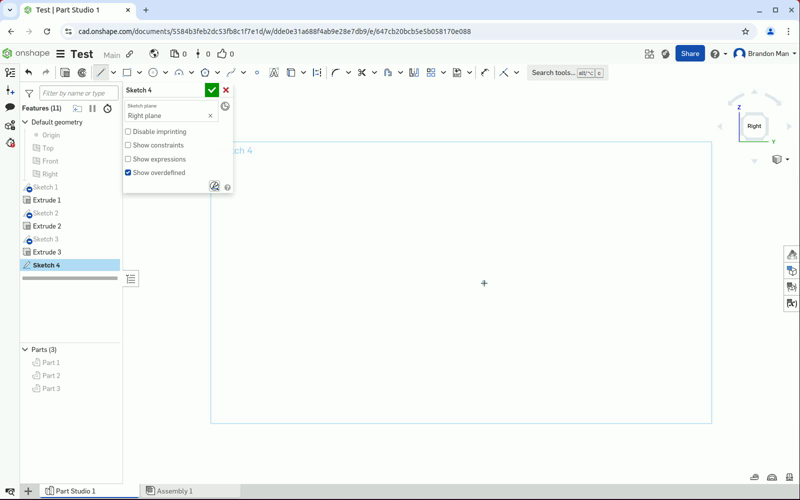
key_down(shift)
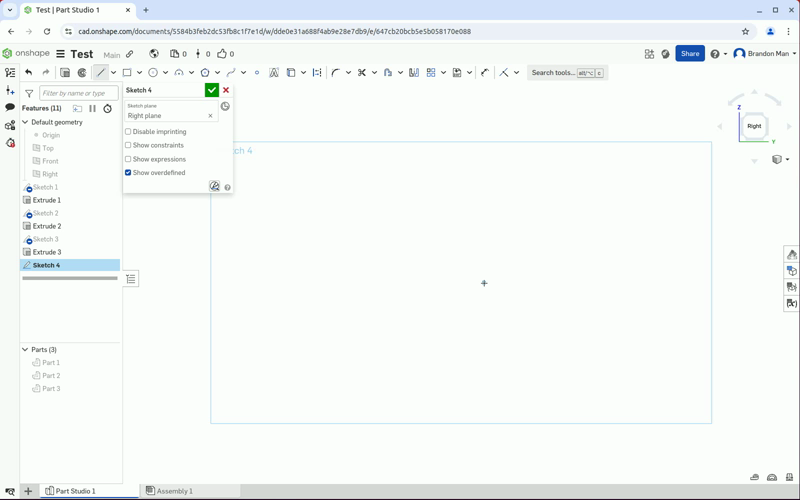
mouse_move(571, 282)
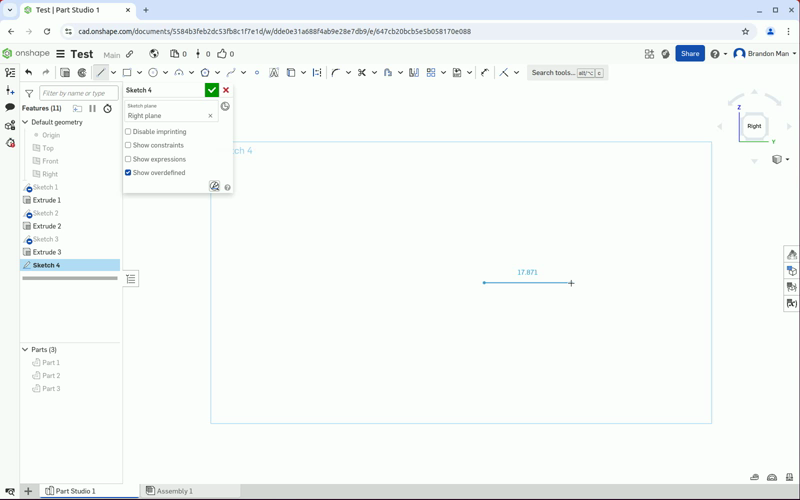
click(571, 282)
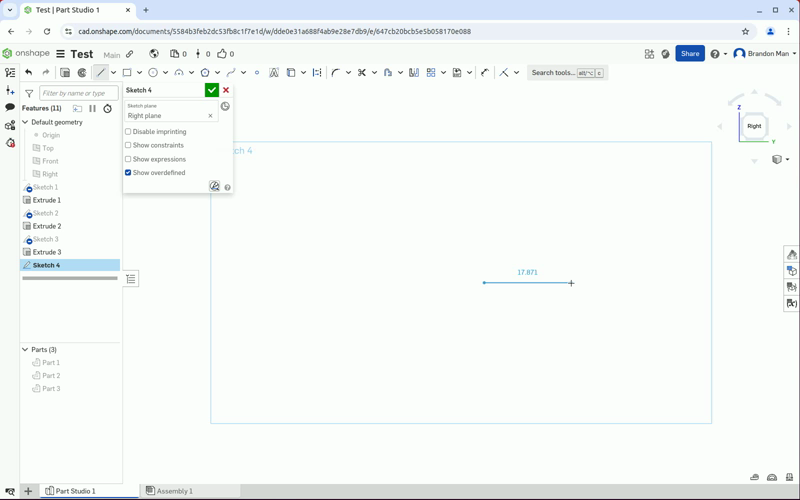
key_up(shift)
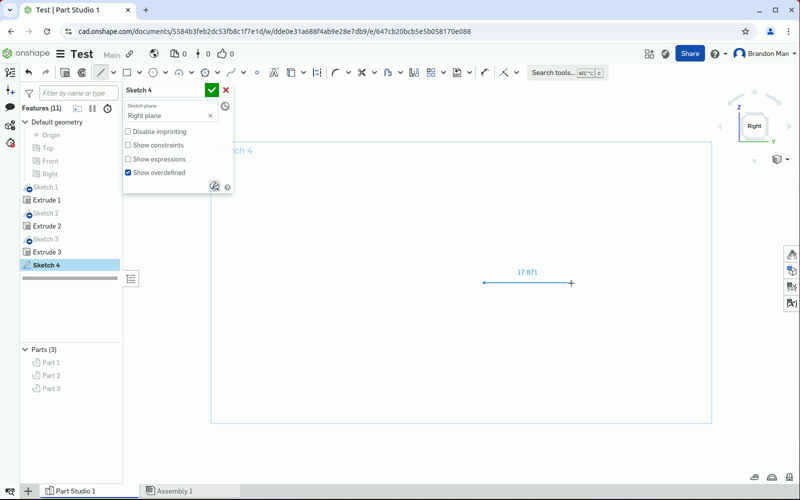
key_down(shift)
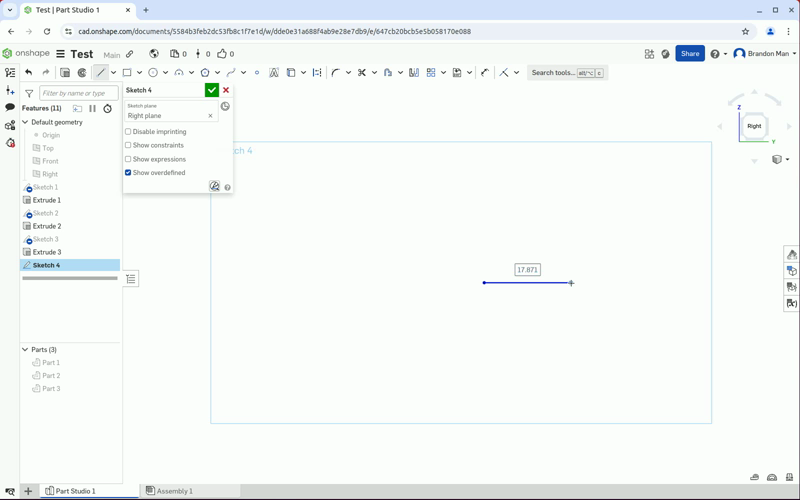
mouse_move(484, 265)
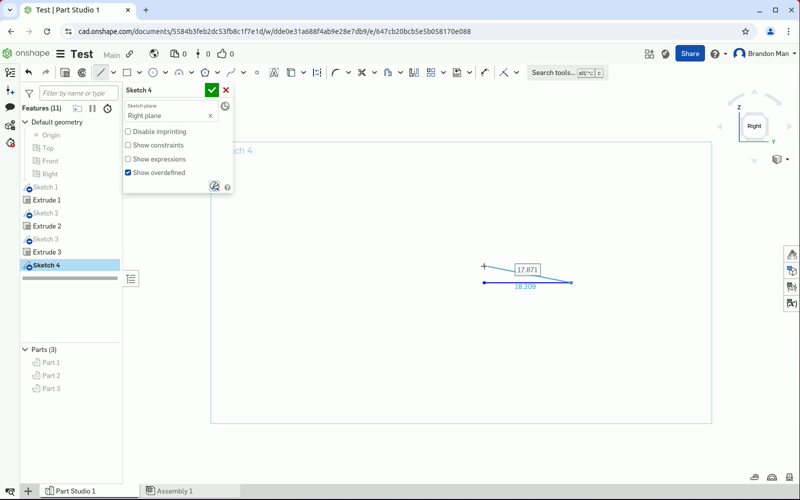
click(484, 265)
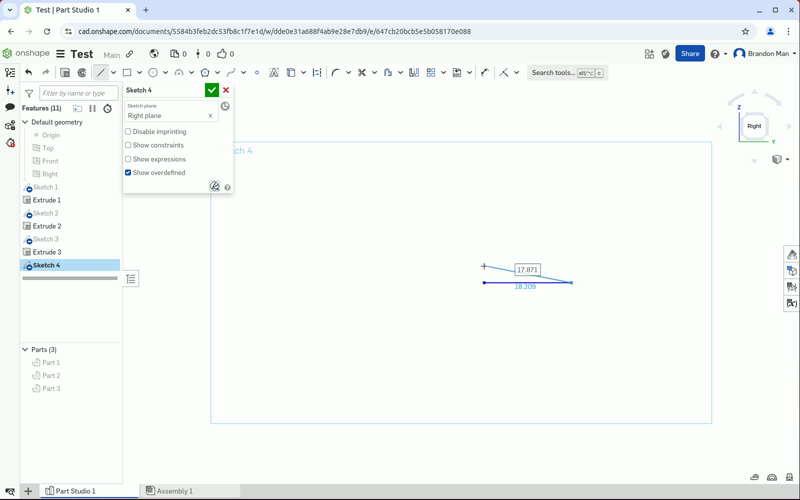
key_up(shift)
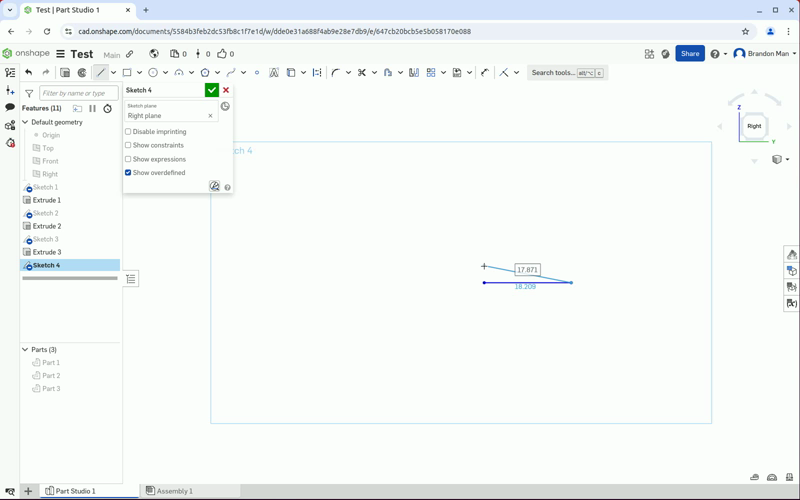
mouse_move(514, 265)
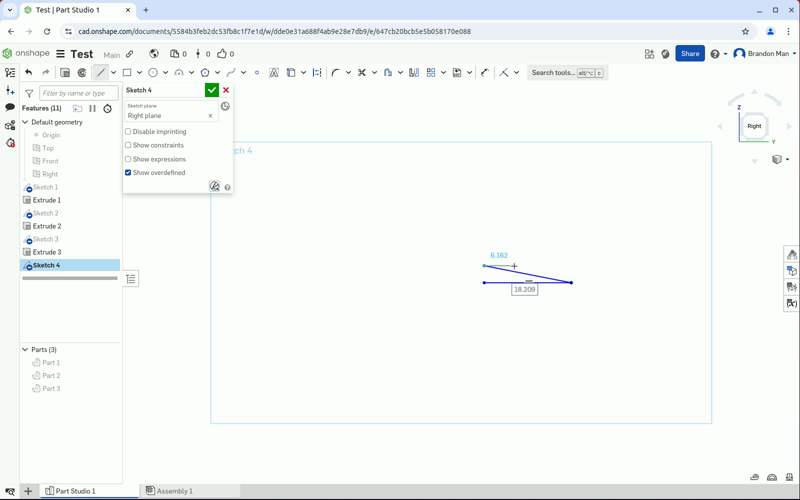
key_down(shift)
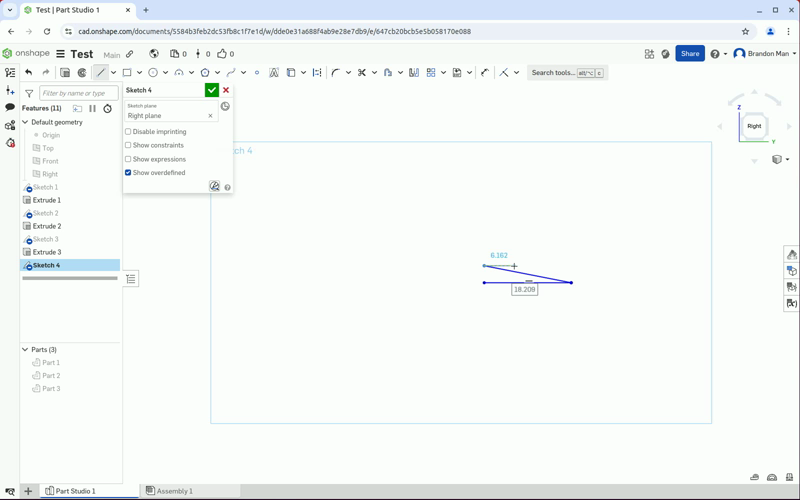
mouse_move(484, 282)
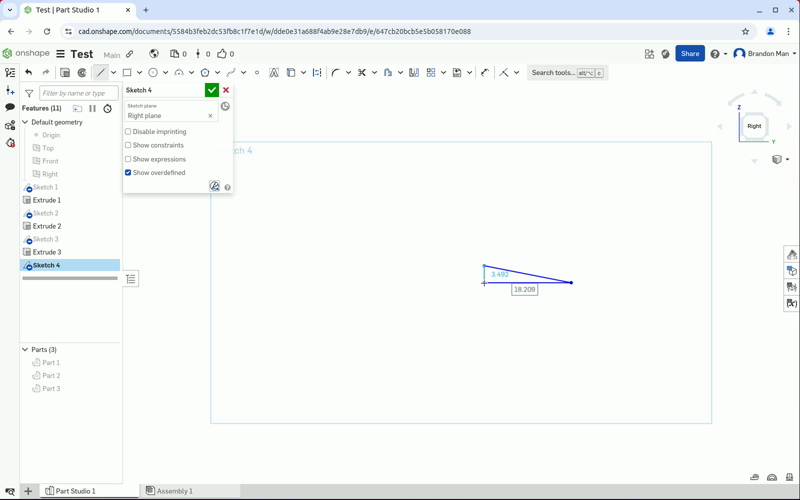
key_up(shift)
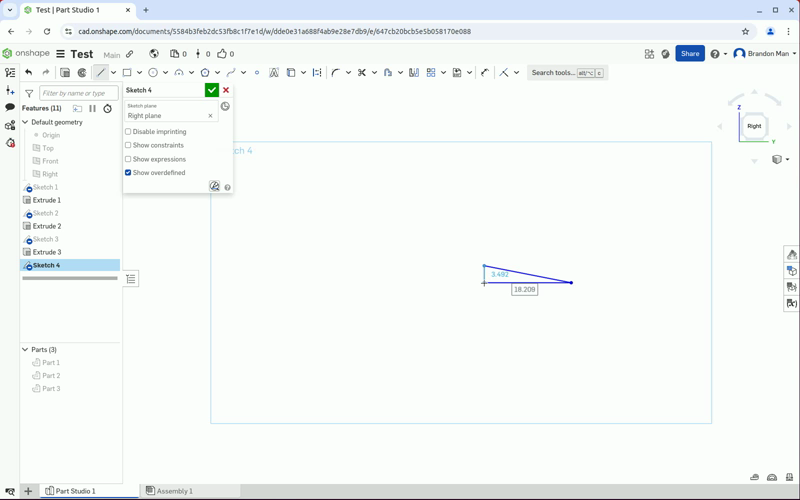
click(484, 282)
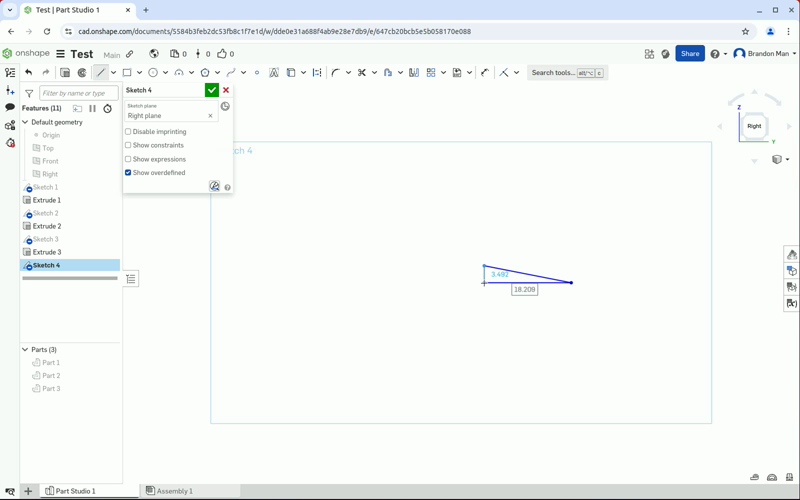
key(esc)
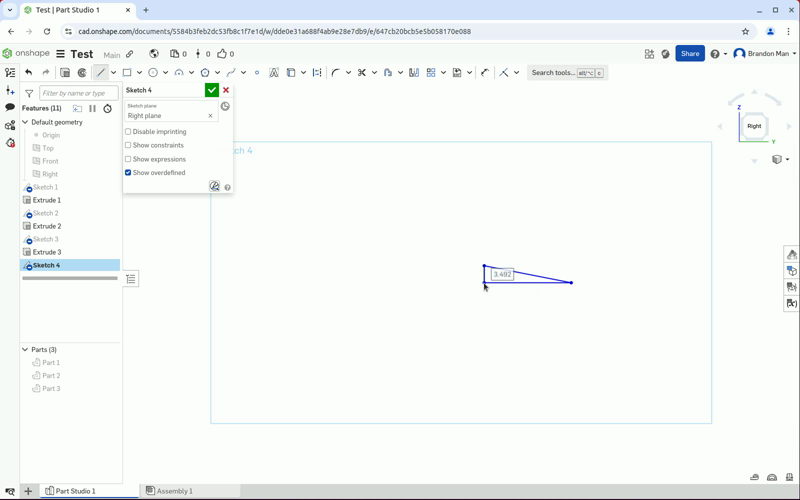
mouse_move(526, 282)
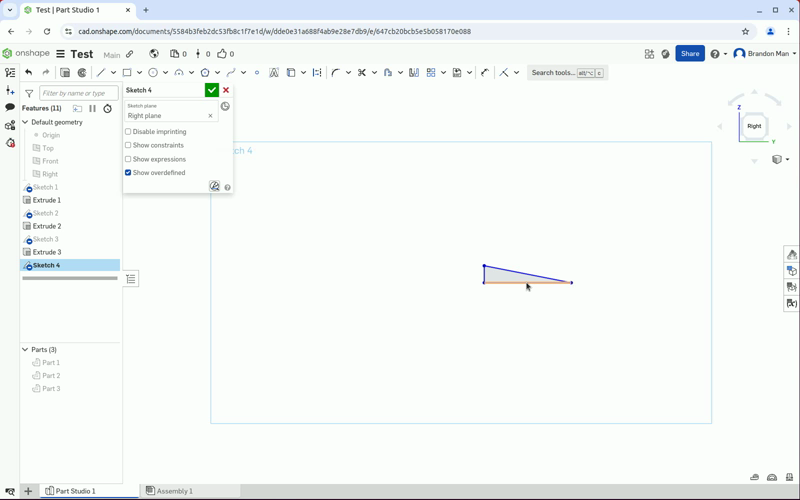
scroll(6)
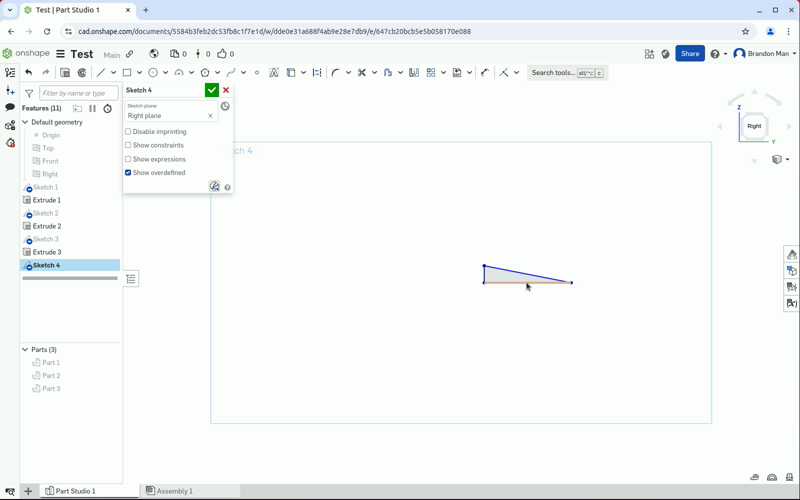
scroll(6)
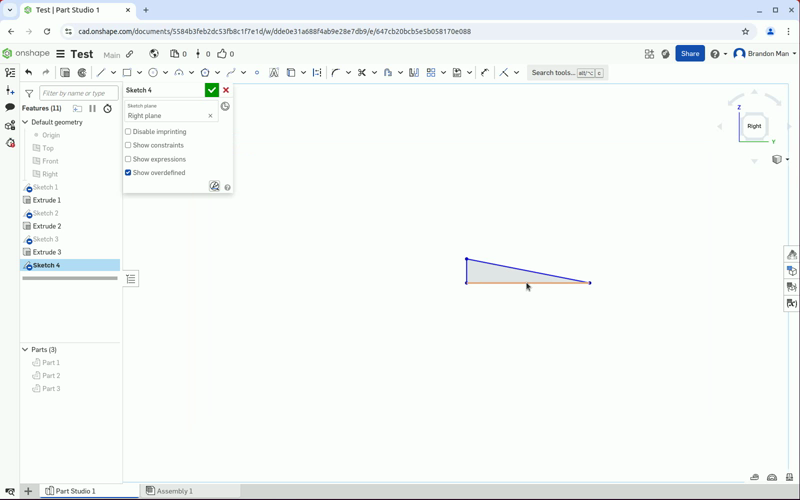
scroll(6)
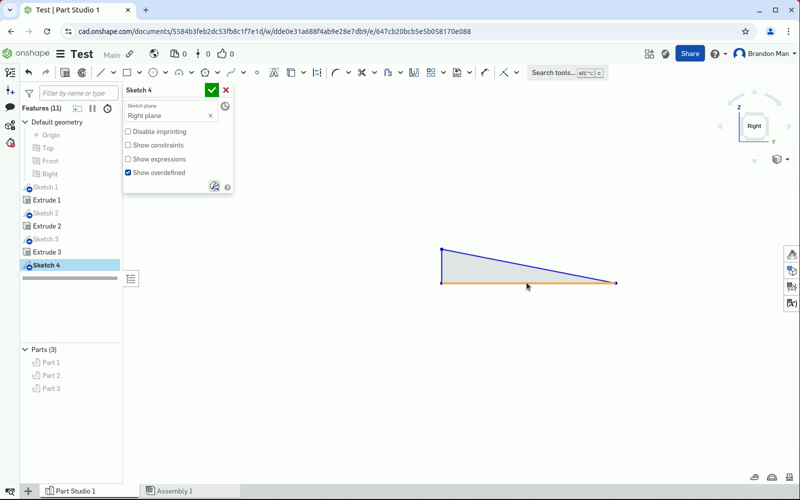
scroll(6)
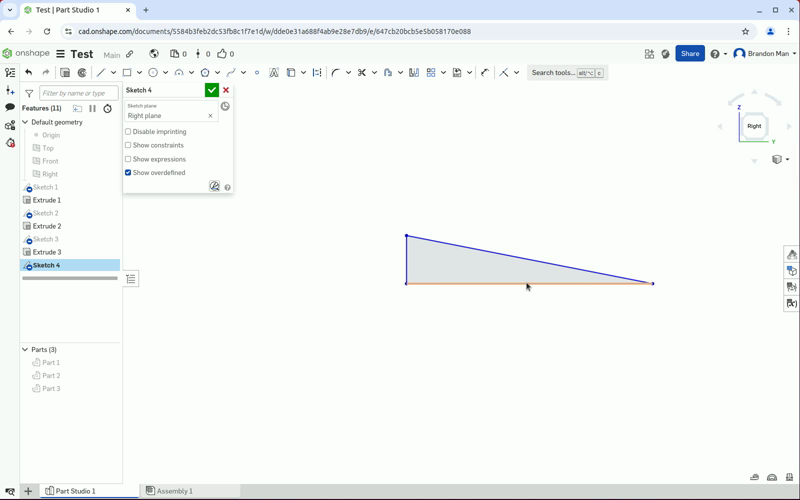
scroll(6)
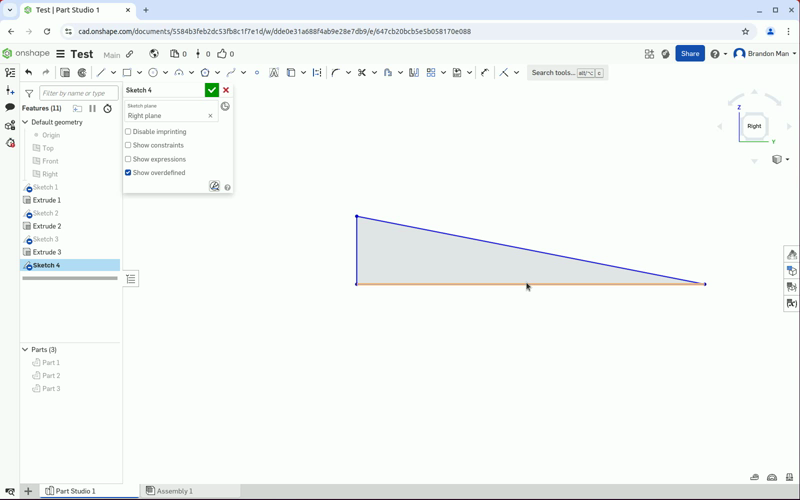
scroll(6)
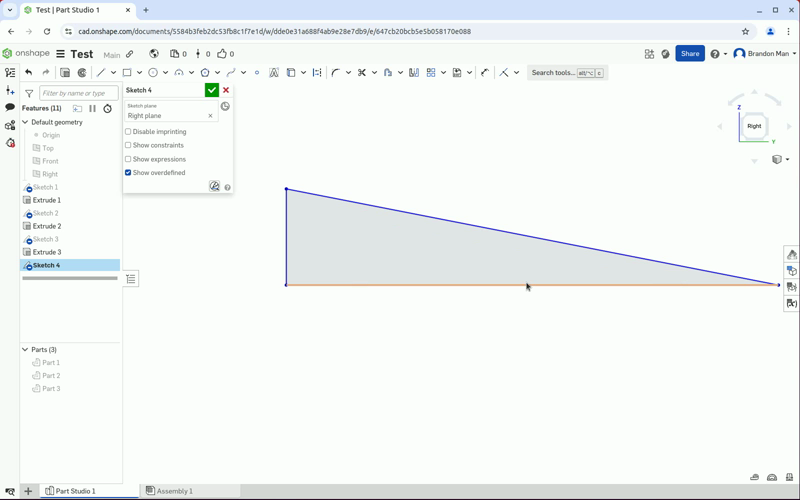
scroll(6)
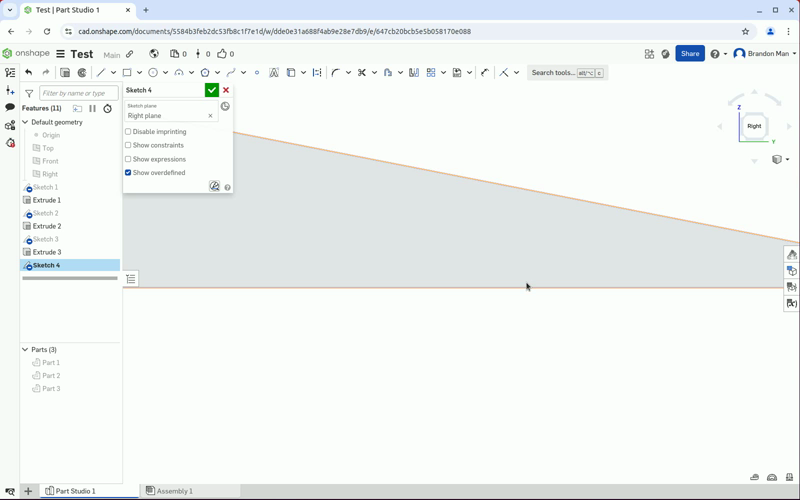
click(526, 282)
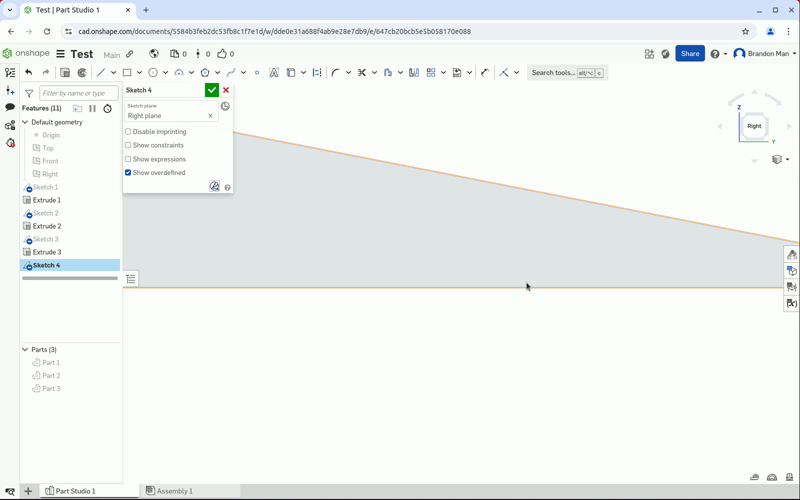
scroll(-6)
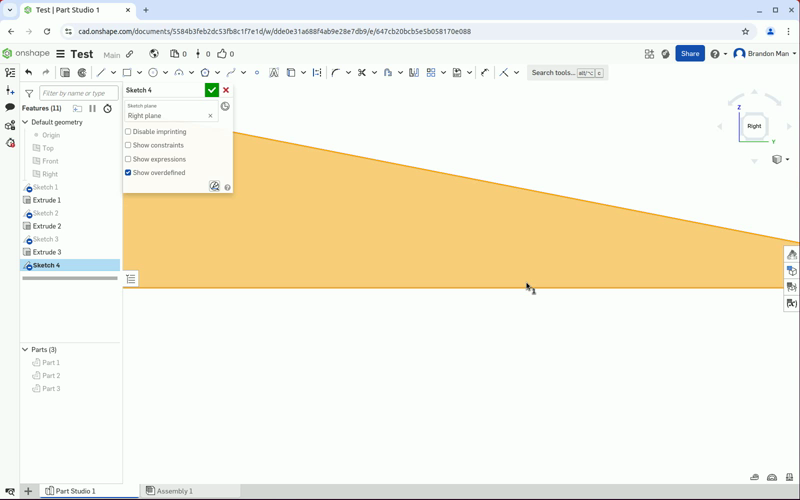
scroll(-6)
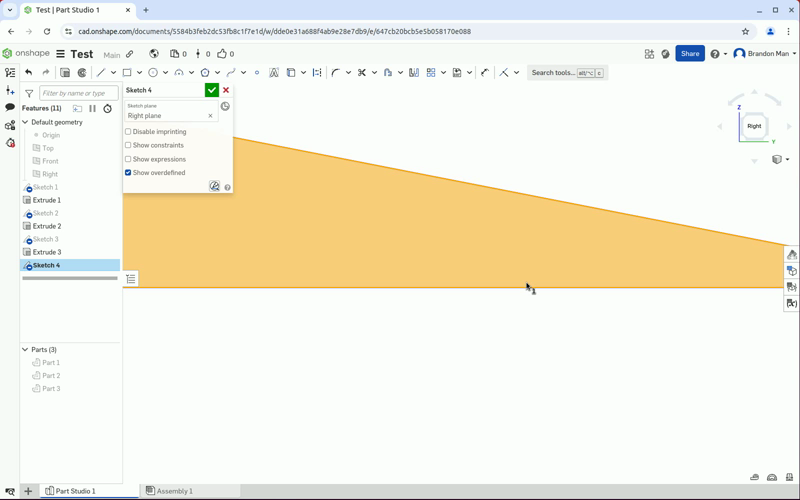
scroll(-6)
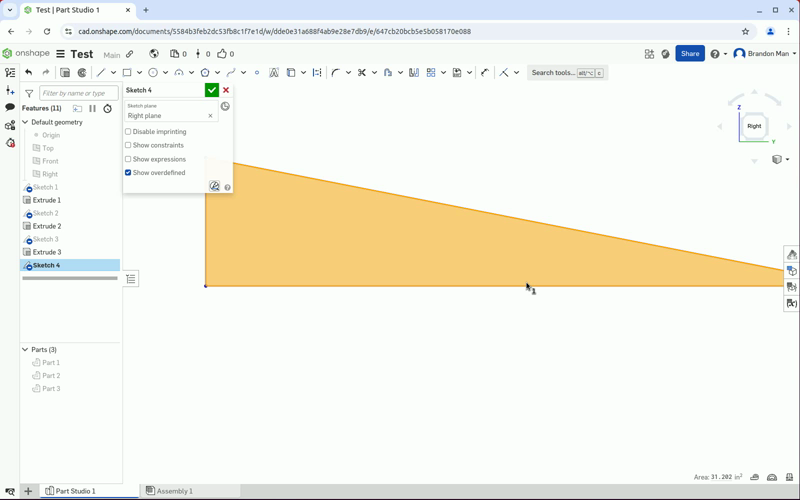
scroll(-6)
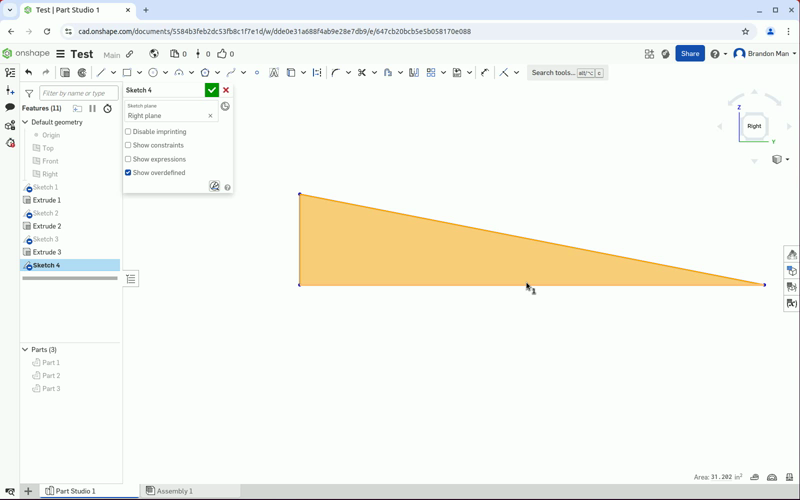
scroll(-6)
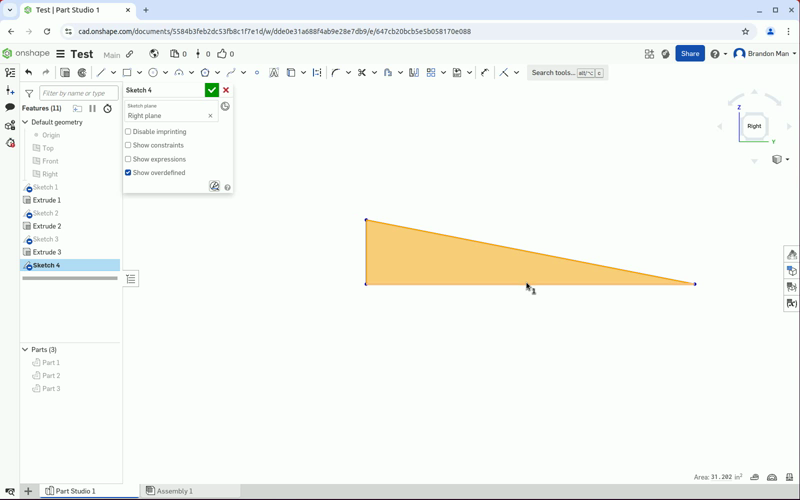
scroll(-6)
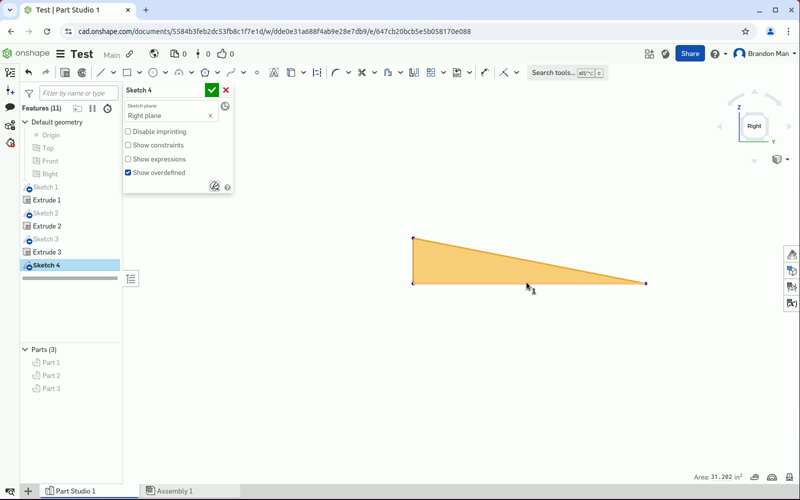
scroll(-6)
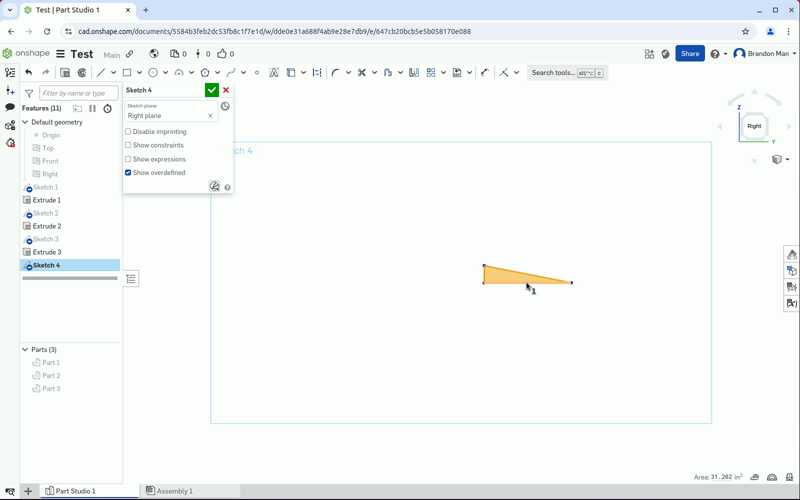
mouse_move(73, 352)
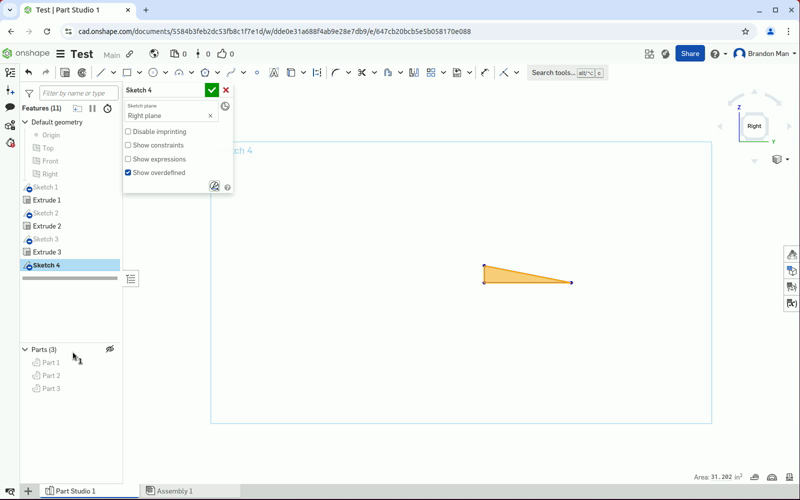
key(shift+y)
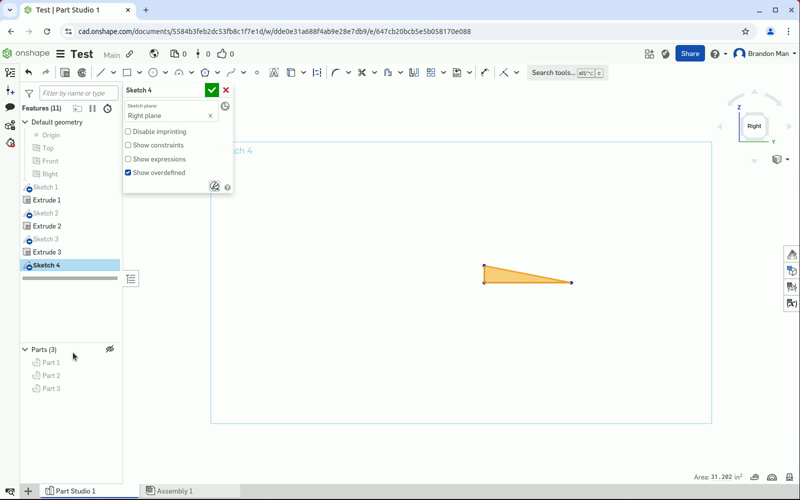
key(shift+e)
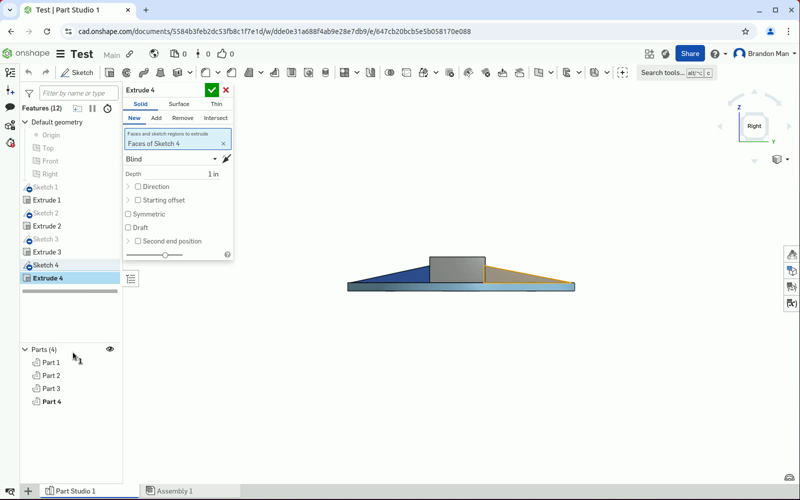
mouse_move(143, 106)
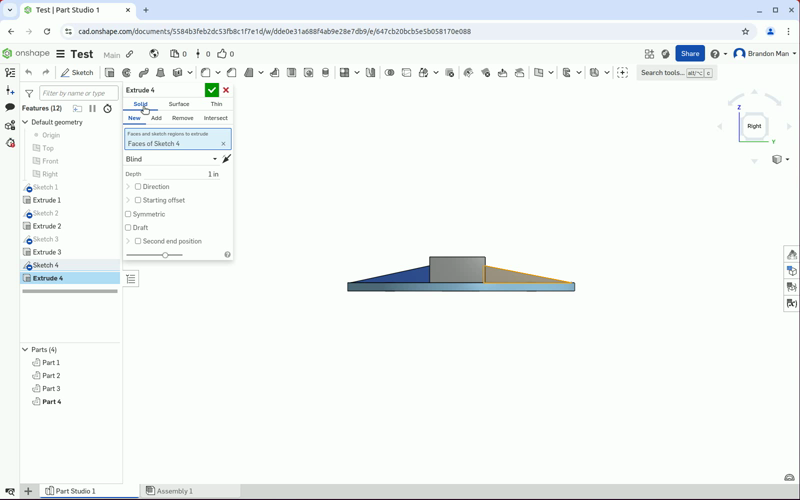
click(143, 106)
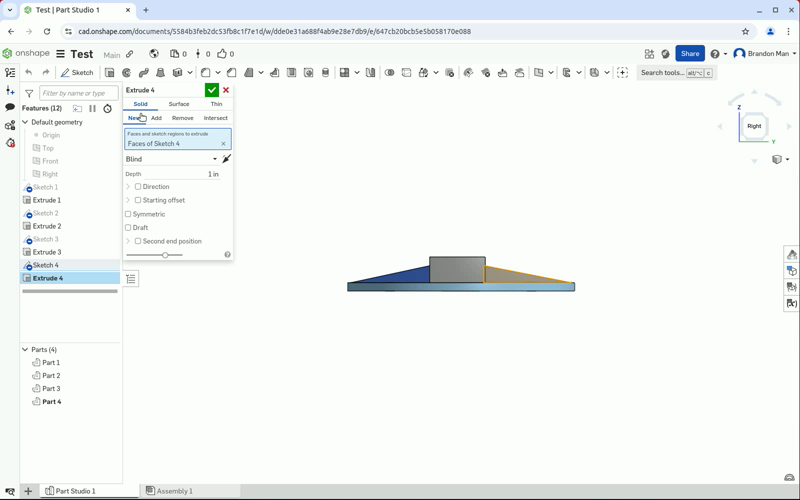
mouse_move(137, 120)
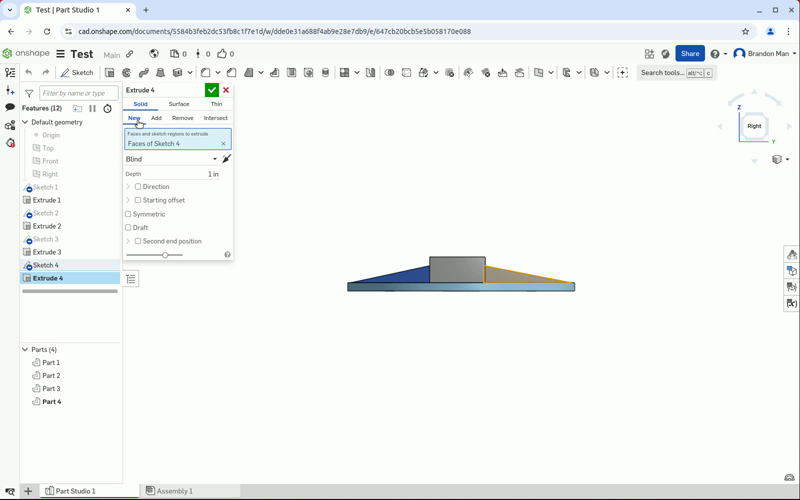
click(137, 120)
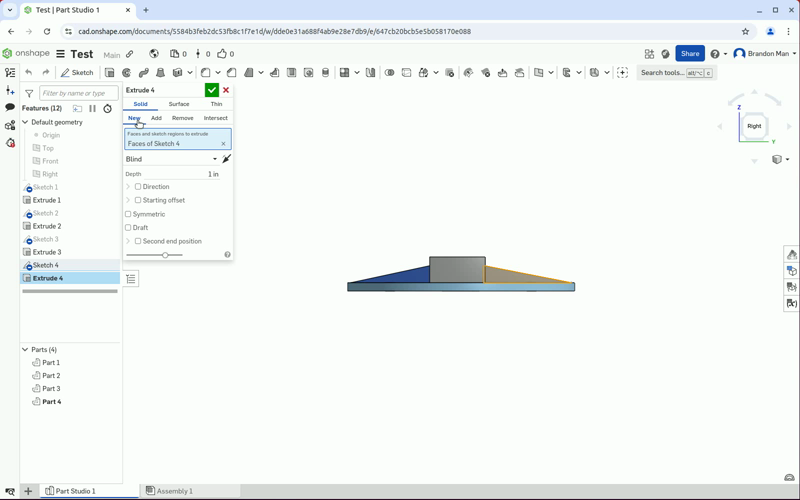
key(tab, 4)
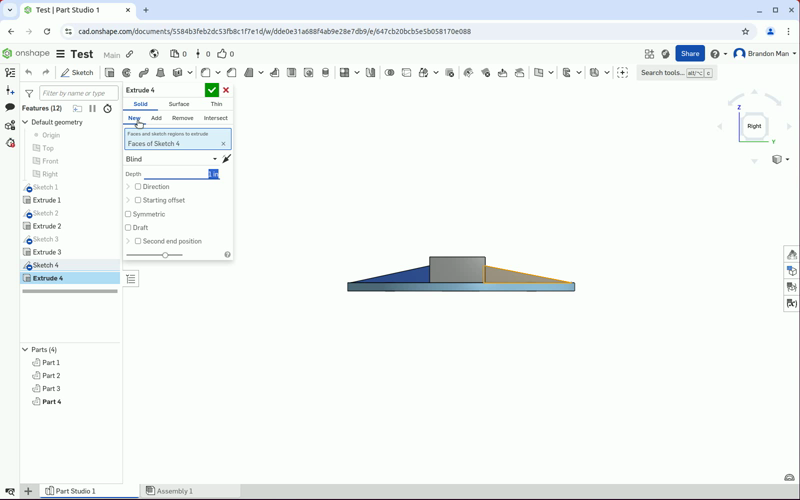
text(1.926)
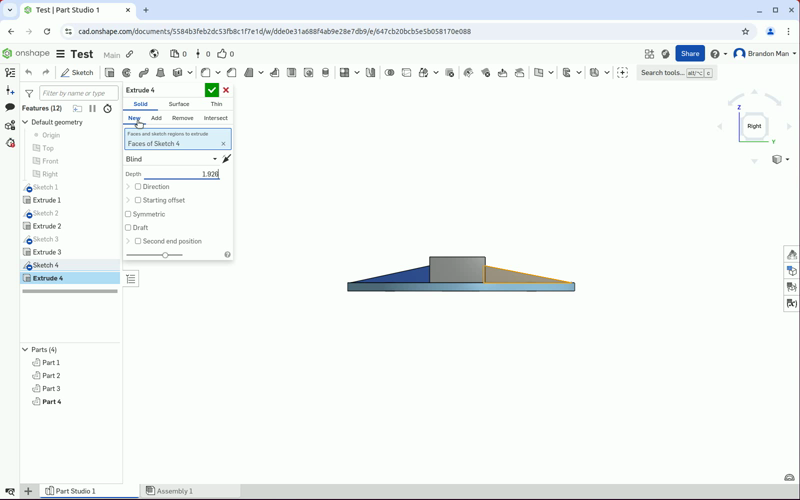
key(tab, 3)
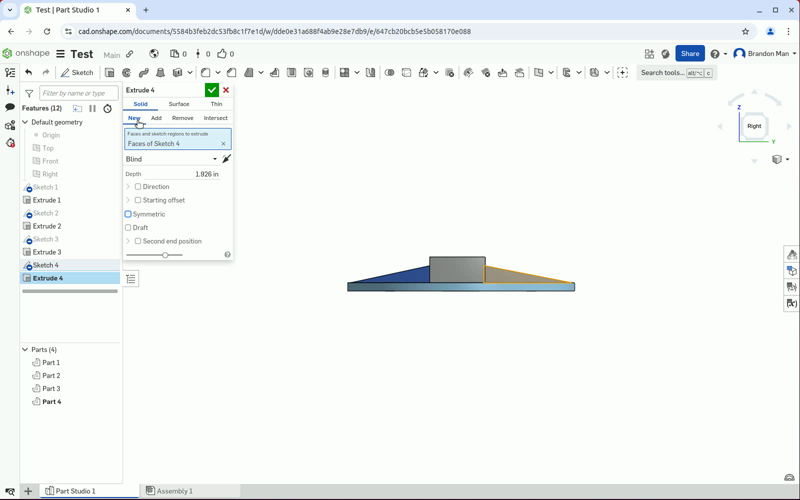
key(space)
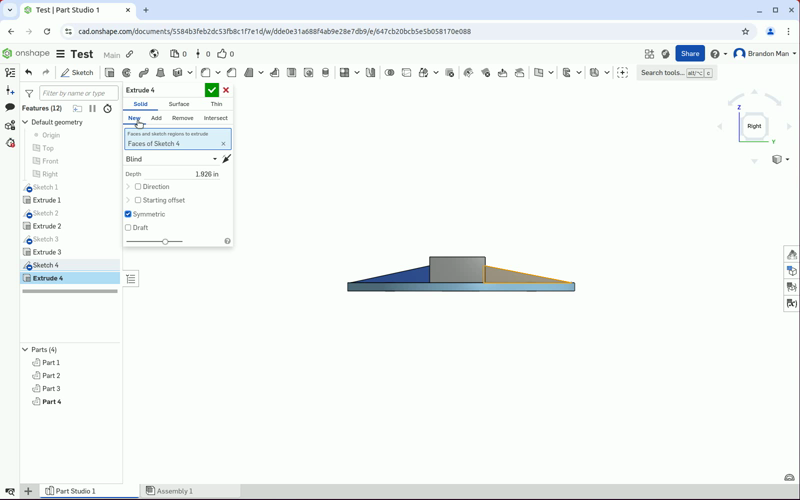
key(enter)
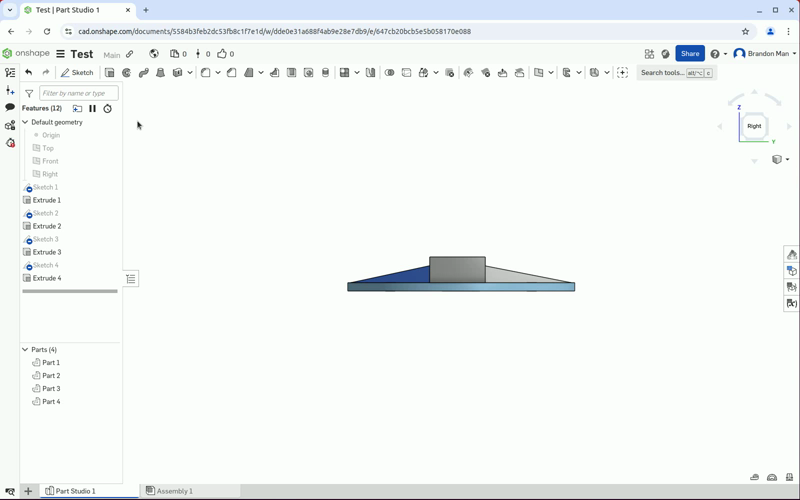
key(shift+h)
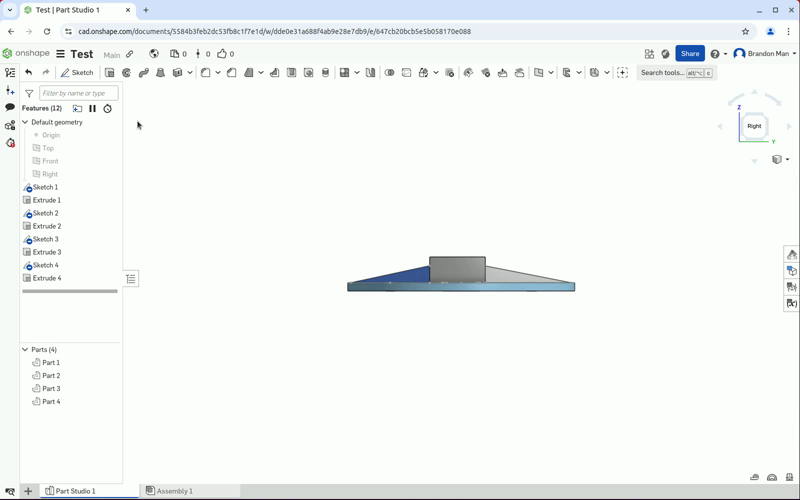
key(shift+h)
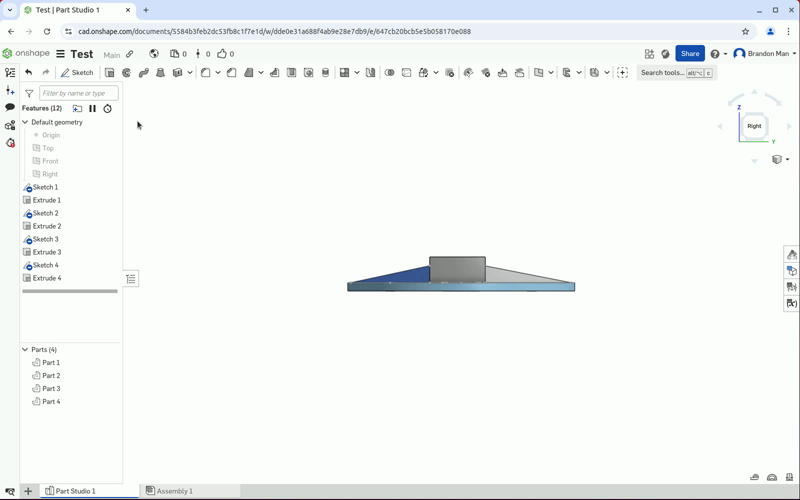
key(shift+7)
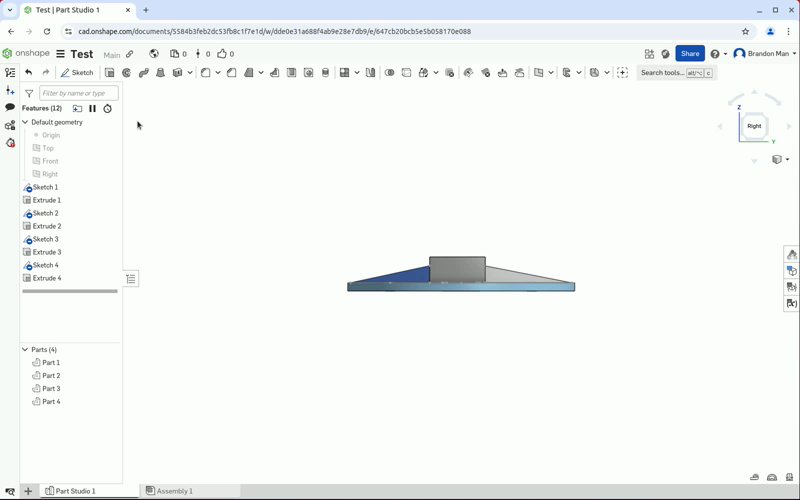
key(right, 2)
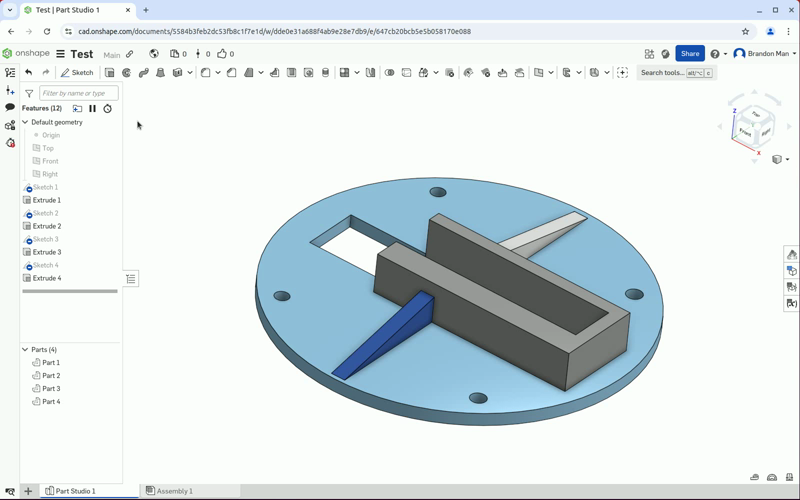
key(down, 2)
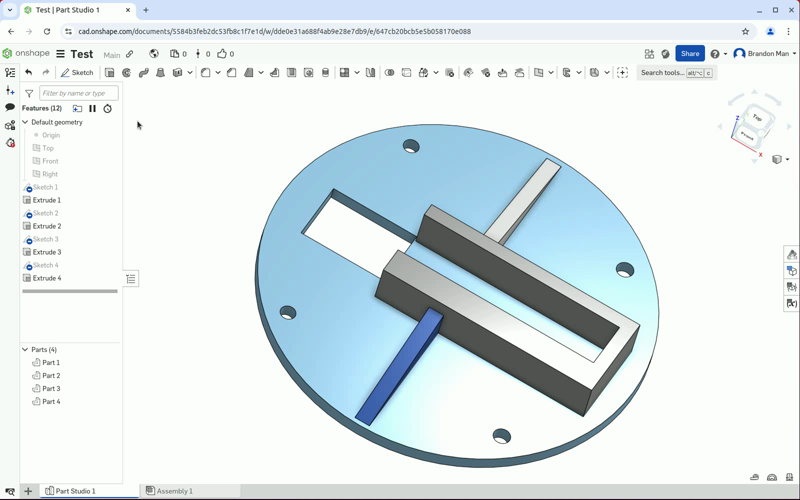
key(up, 2)
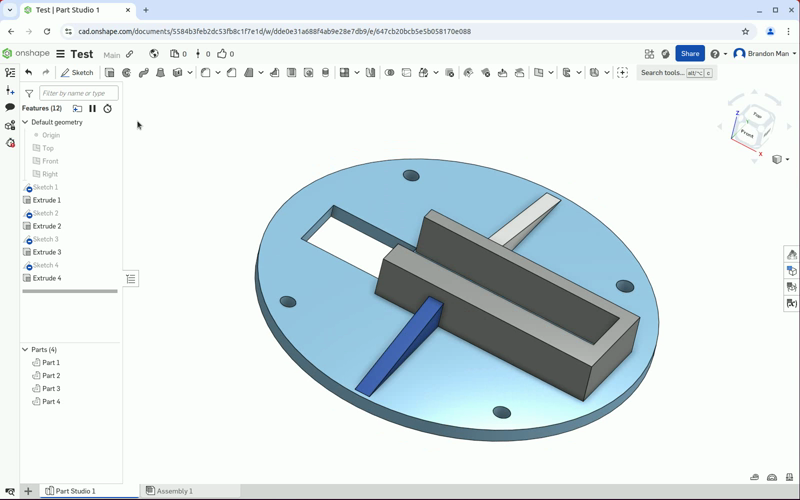
key(left, 2)
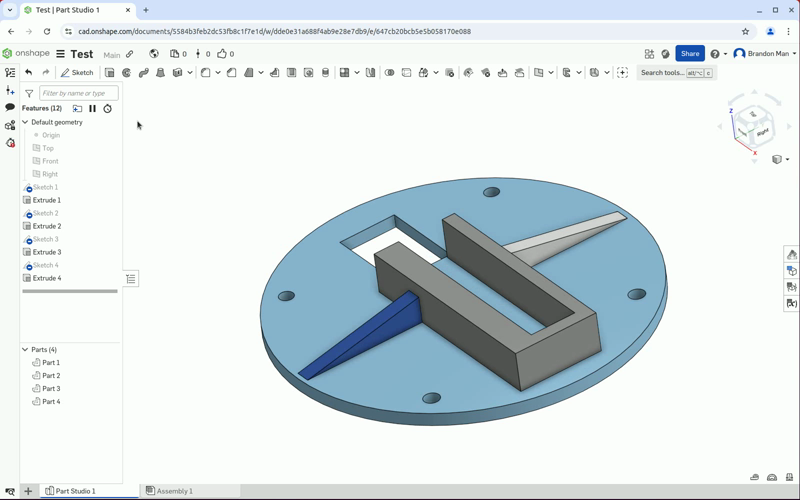
mouse_move(73, 189)
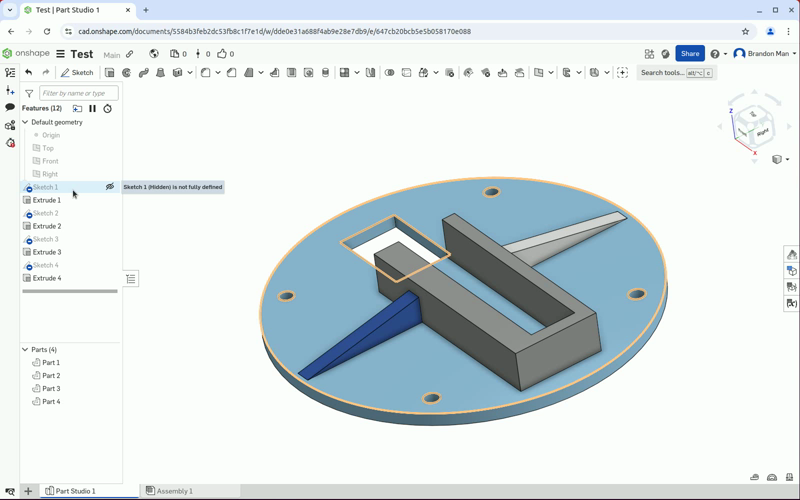
click(73, 189)